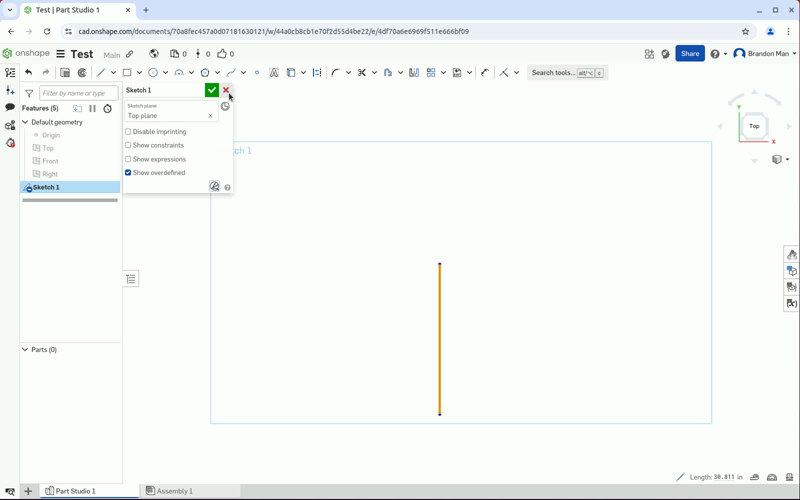
key(shift+h)
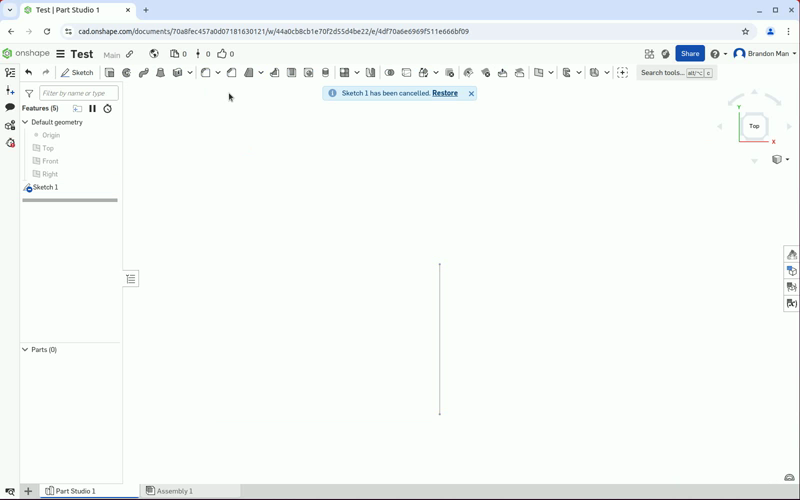
key(shift+s)
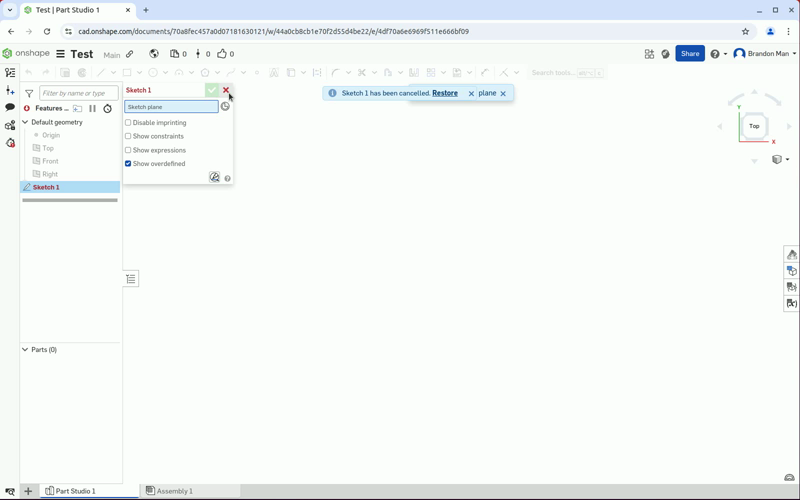
mouse_move(73, 150)
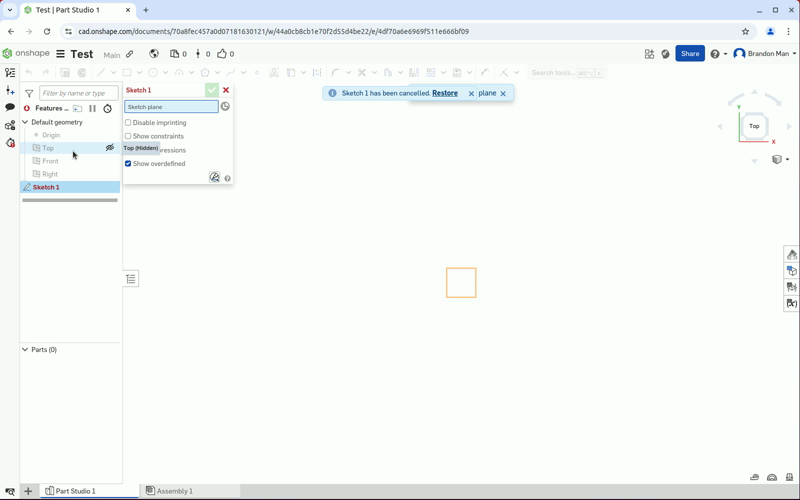
click(73, 150)
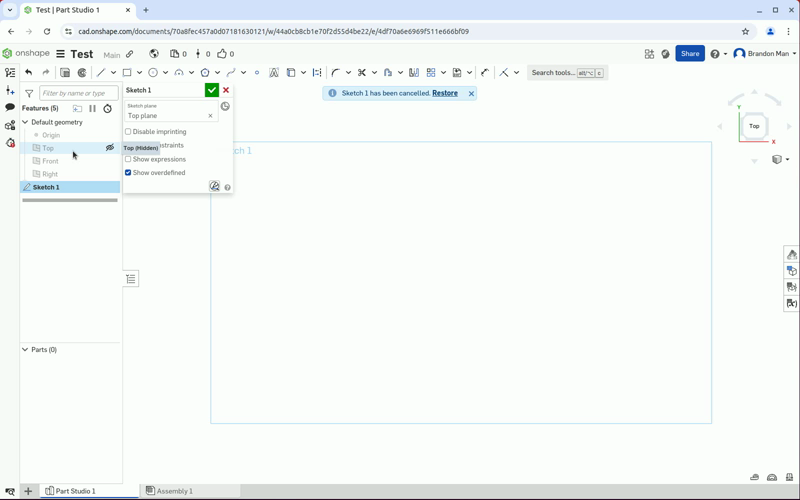
mouse_move(73, 352)
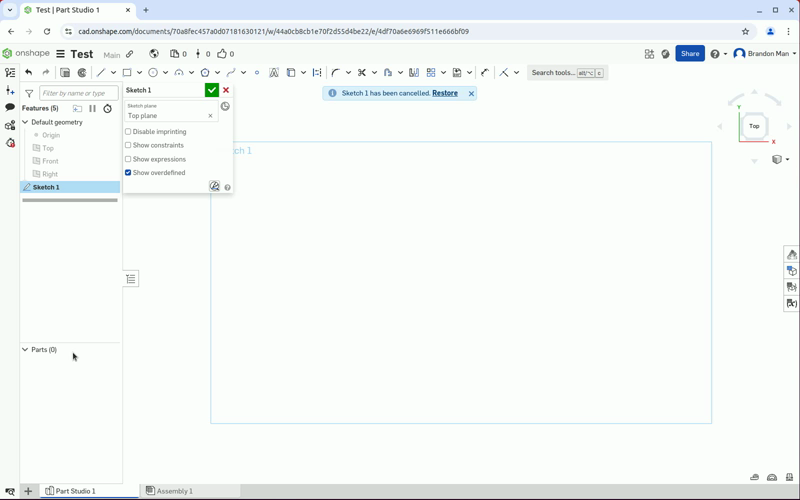
key(y)
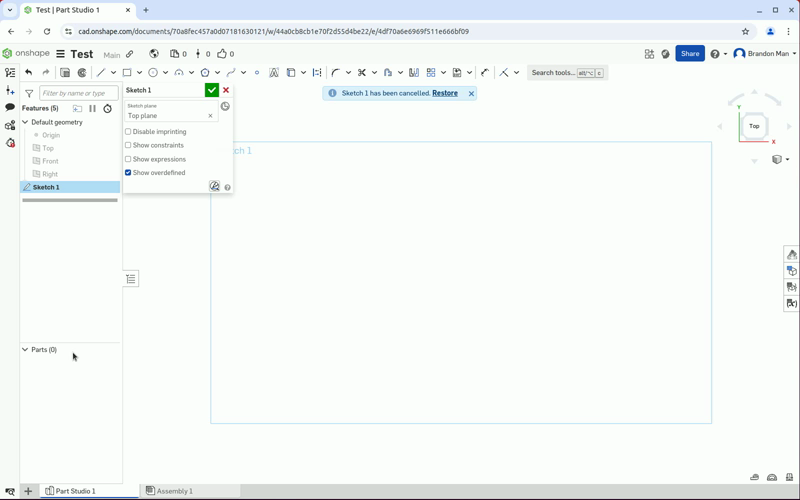
key(l)
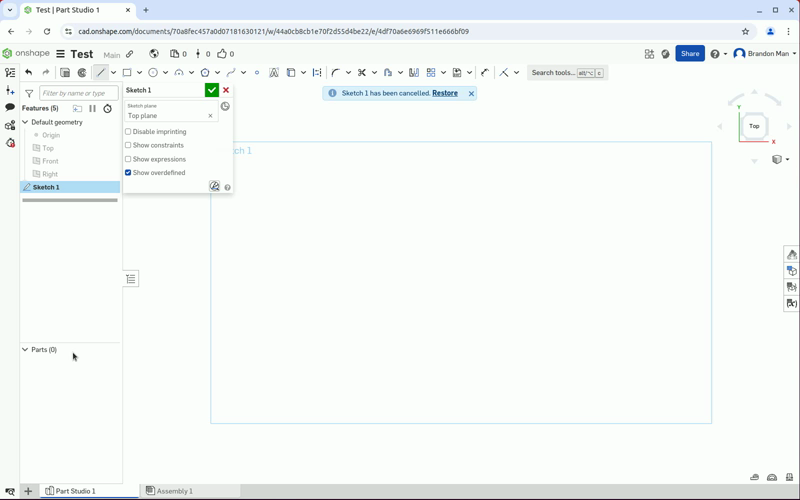
key_down(shift)
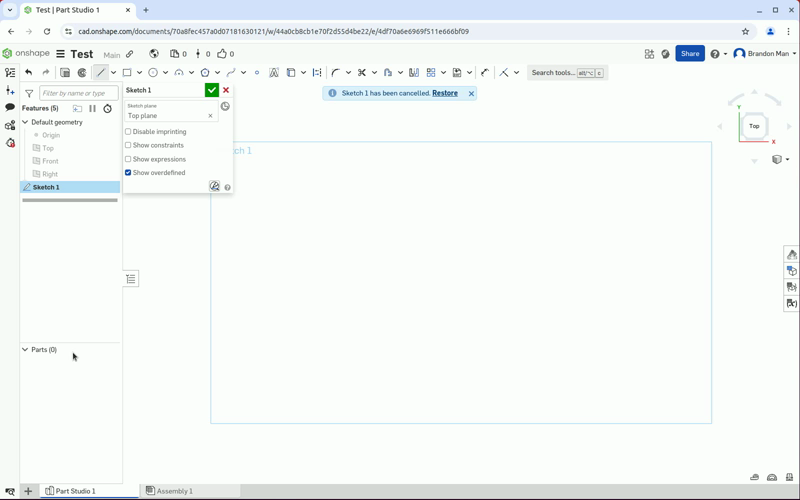
mouse_move(399, 372)
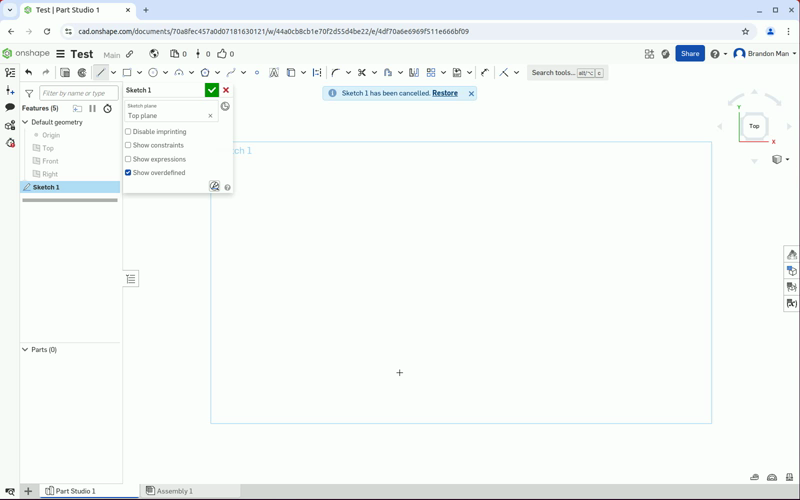
click(399, 372)
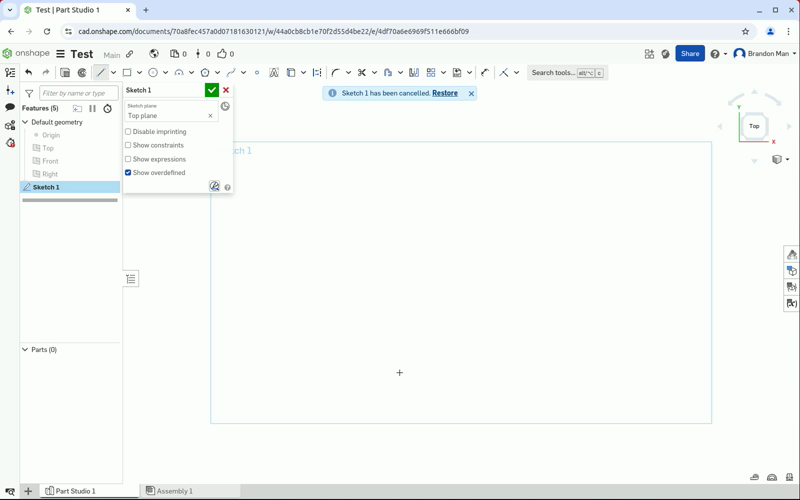
key_up(shift)
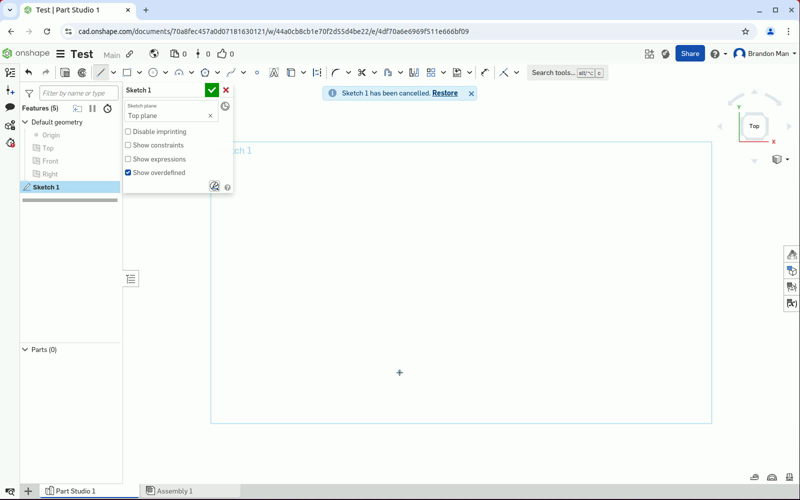
key_down(shift)
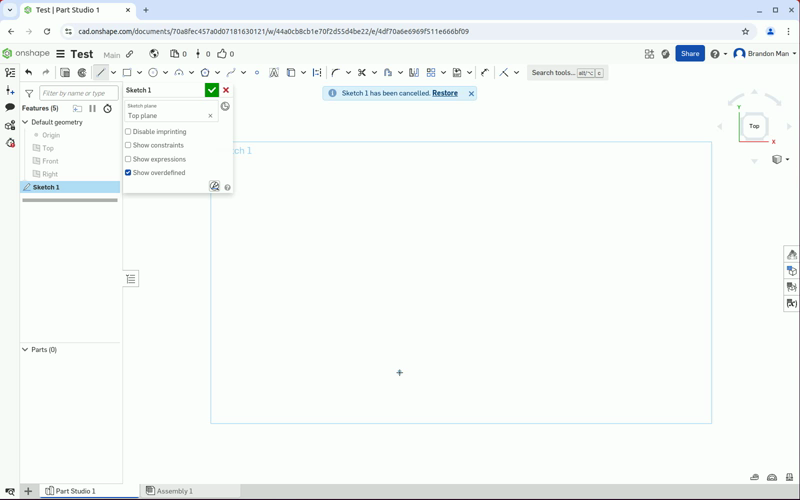
mouse_move(521, 372)
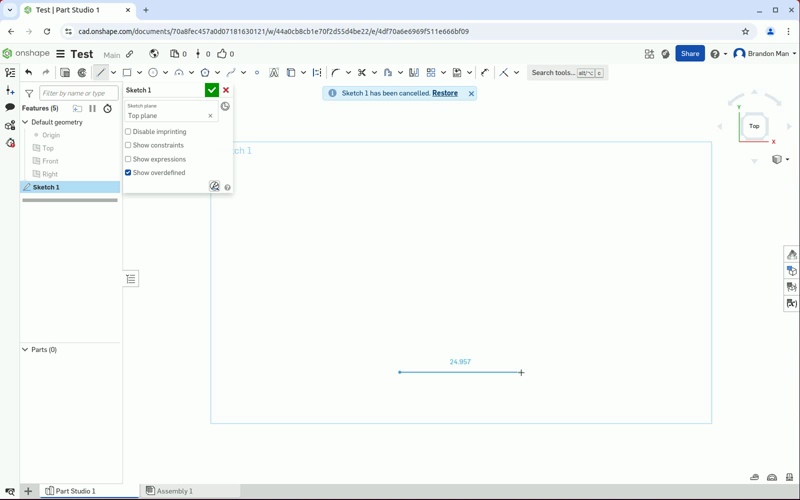
click(521, 372)
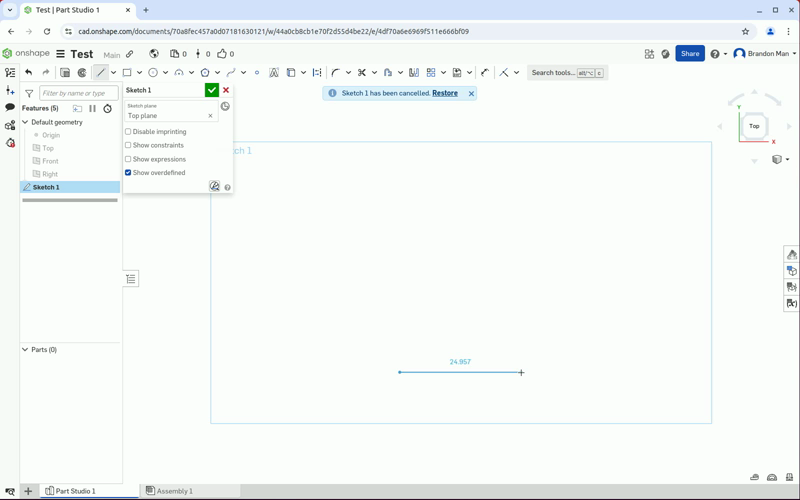
key_up(shift)
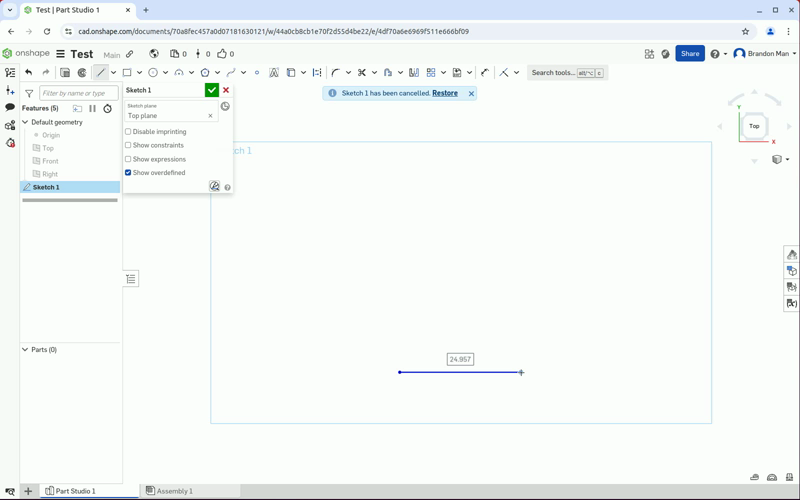
key_down(shift)
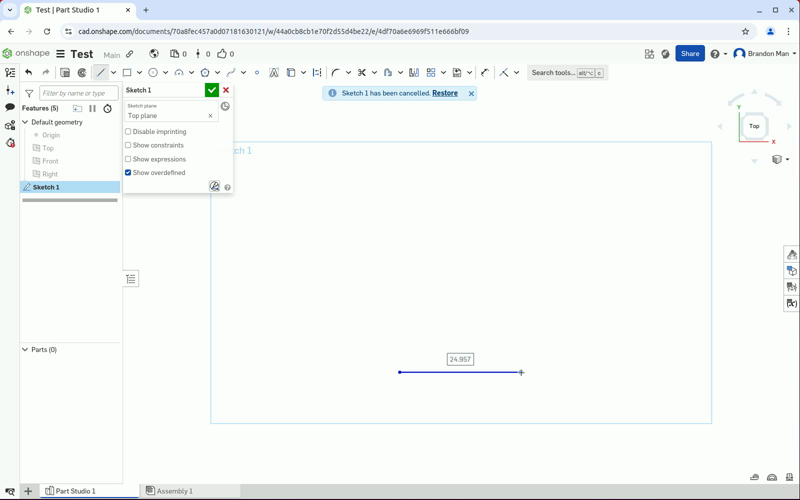
mouse_move(521, 194)
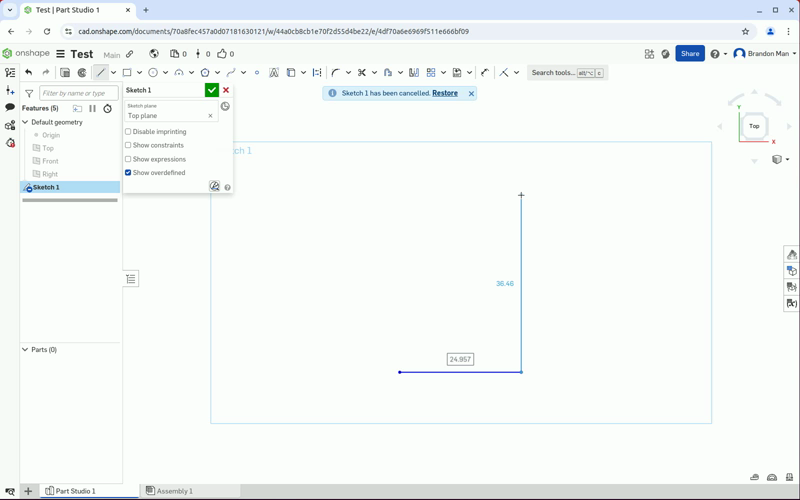
click(521, 194)
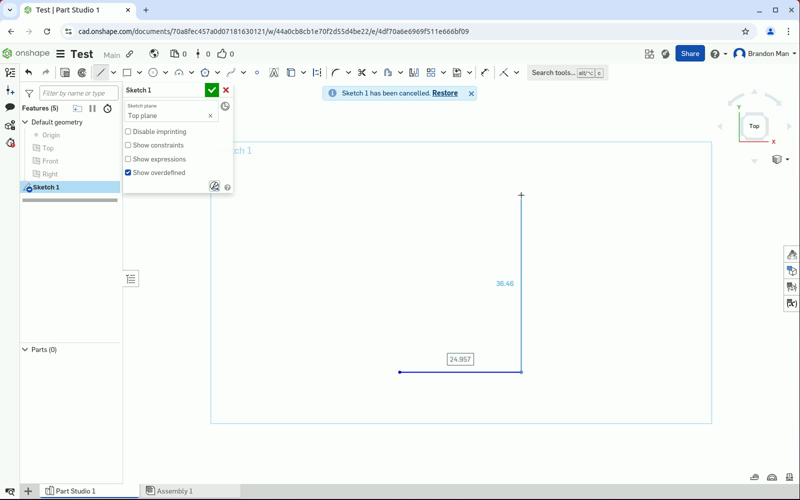
key_up(shift)
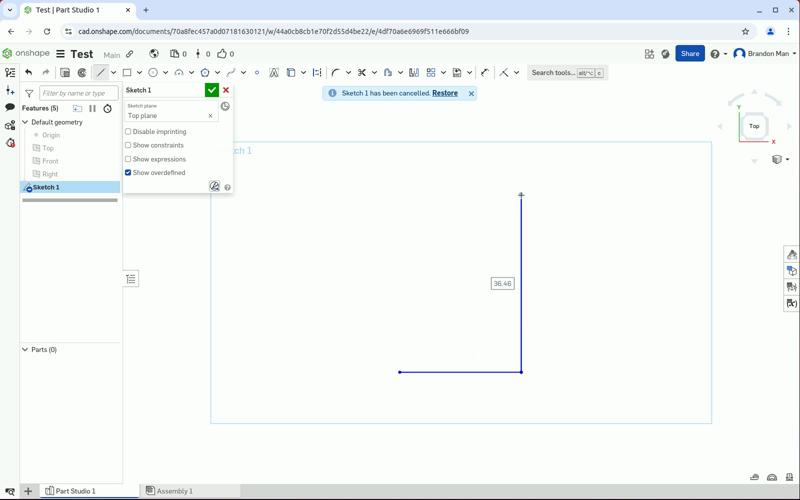
key_down(shift)
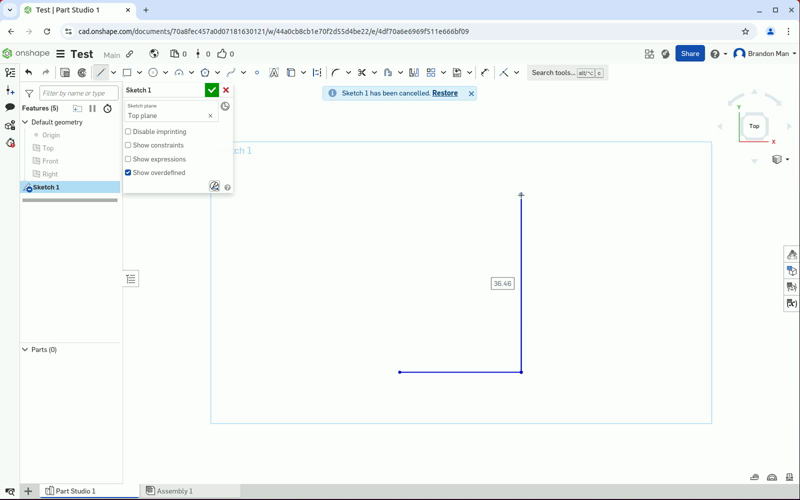
mouse_move(437, 194)
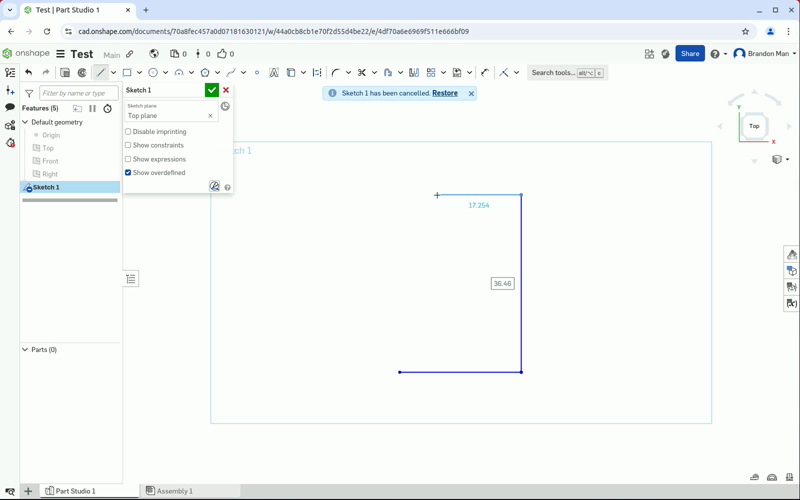
click(437, 194)
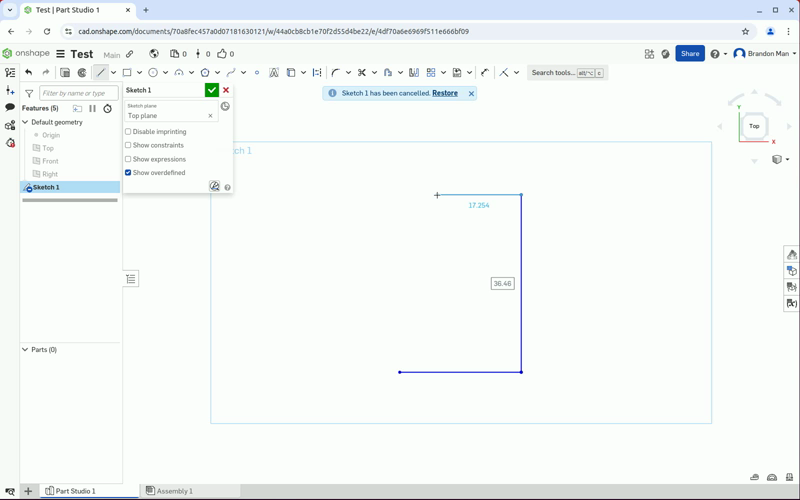
key_up(shift)
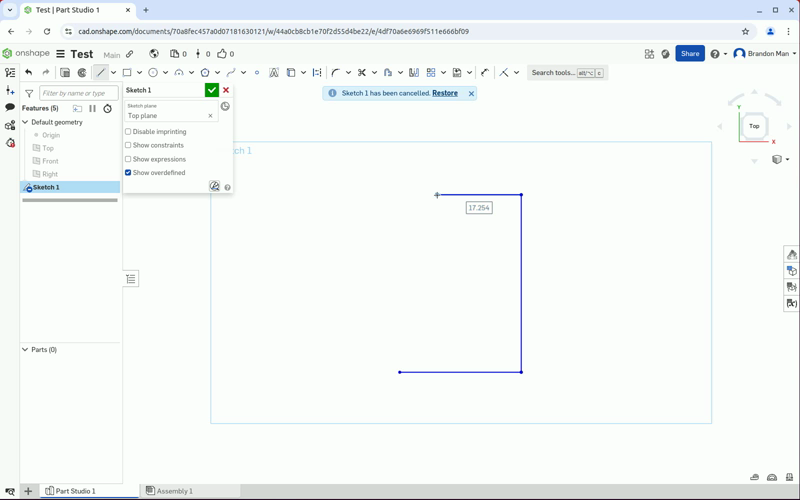
key_down(shift)
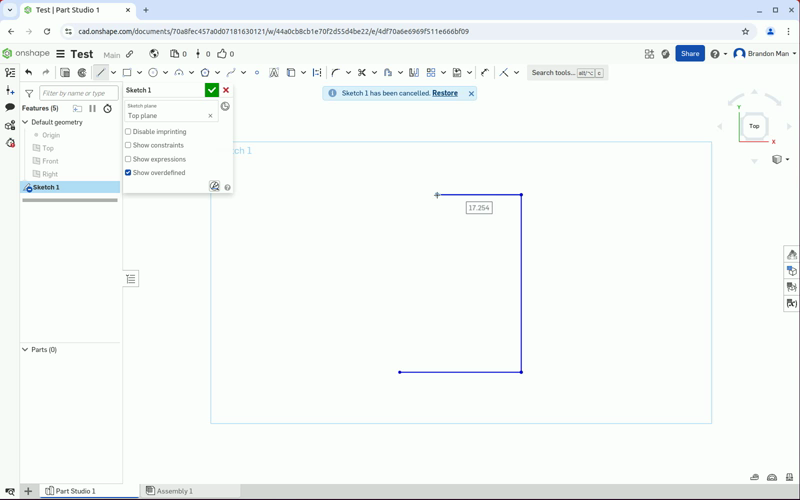
mouse_move(467, 194)
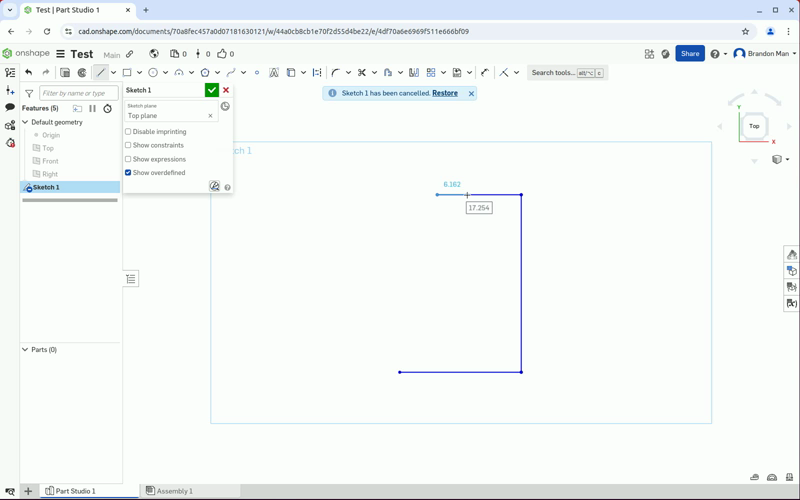
mouse_move(437, 200)
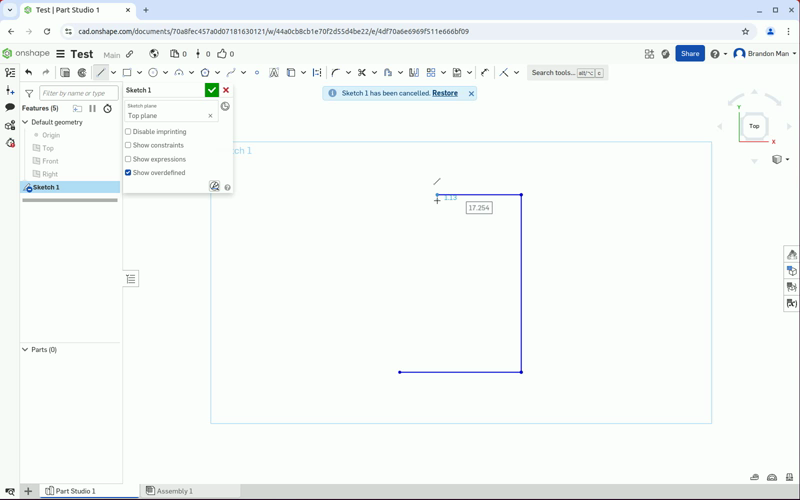
scroll(6)
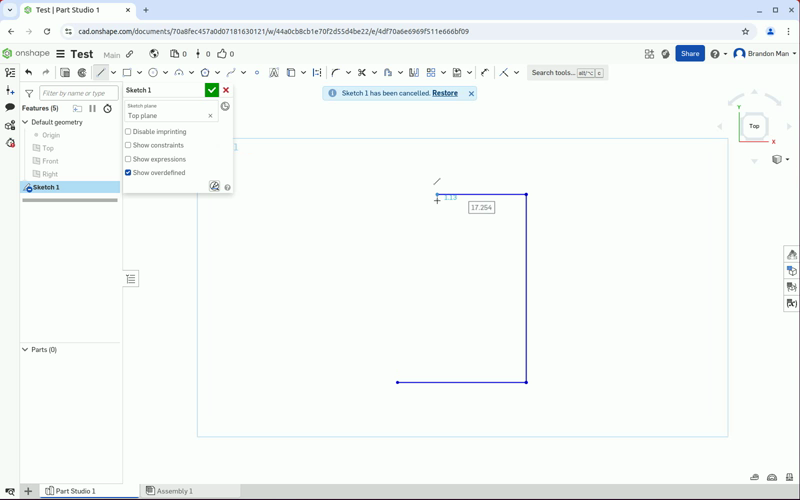
scroll(6)
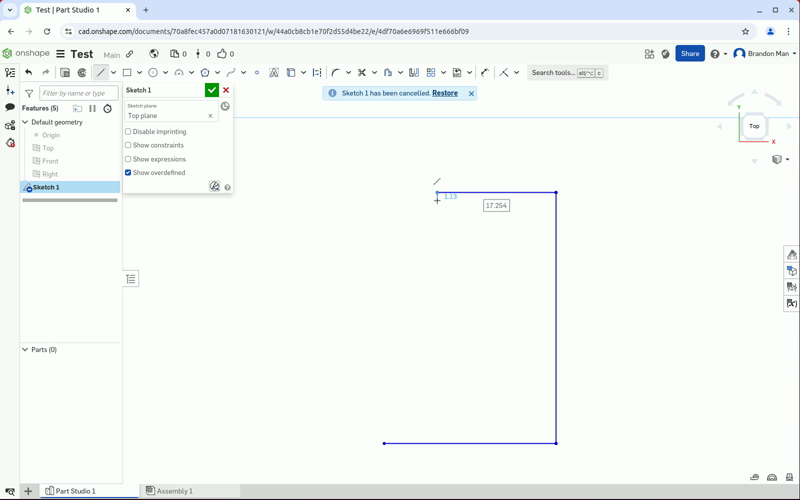
scroll(6)
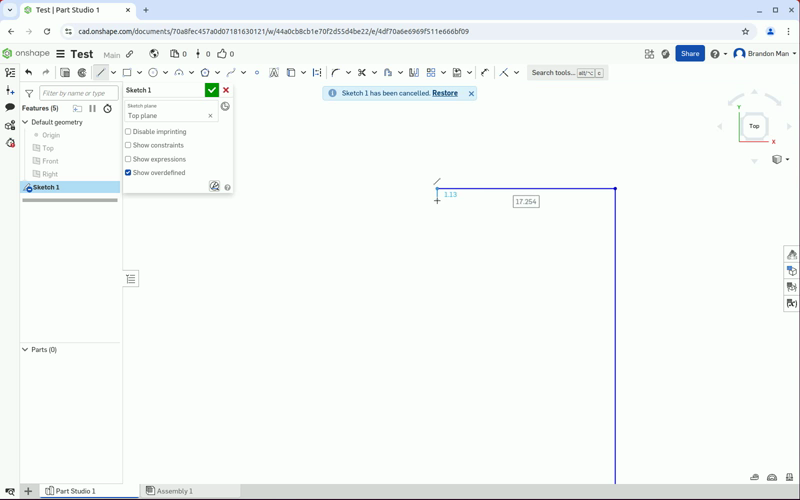
scroll(6)
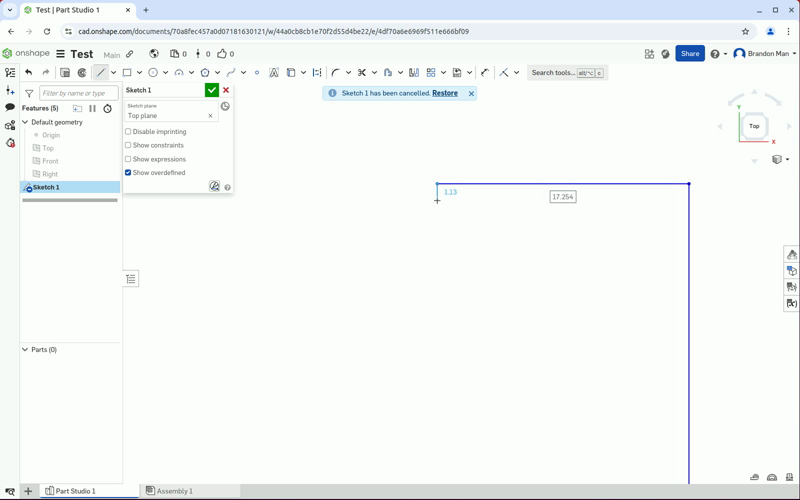
scroll(6)
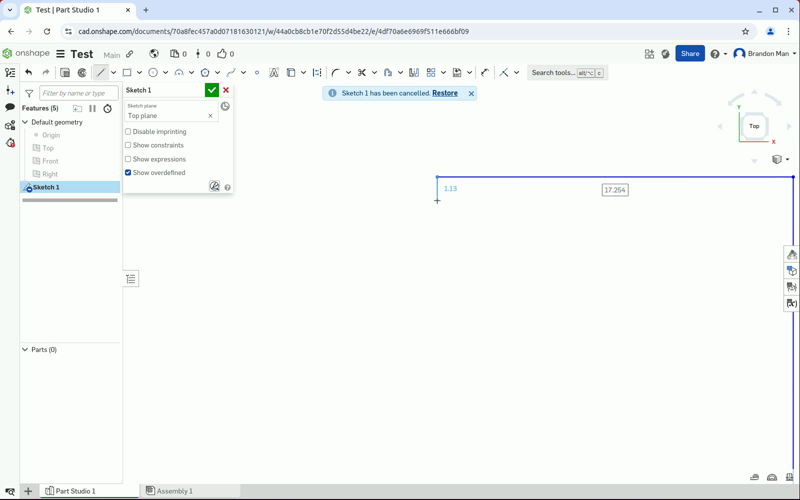
scroll(6)
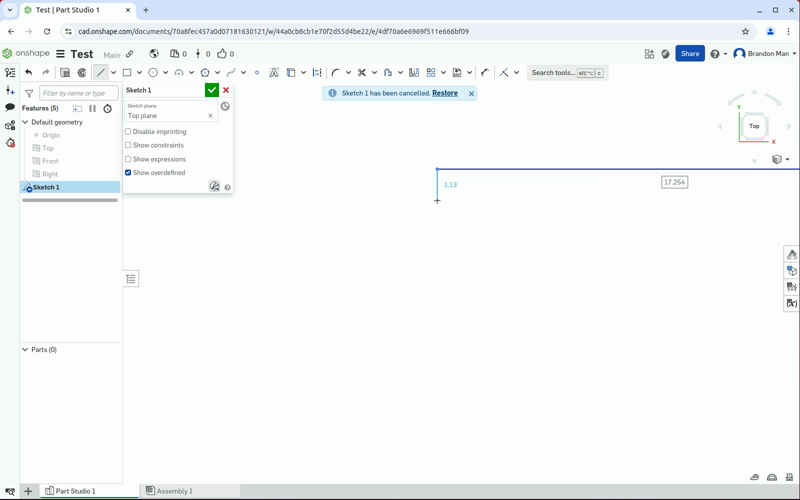
scroll(6)
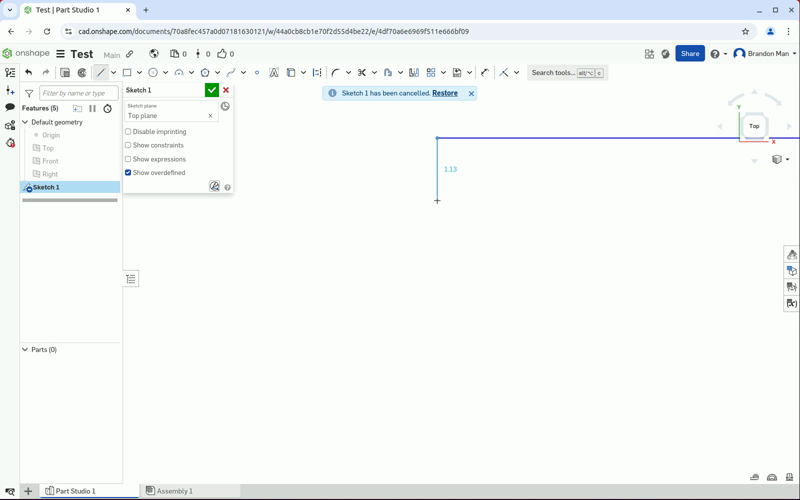
click(437, 200)
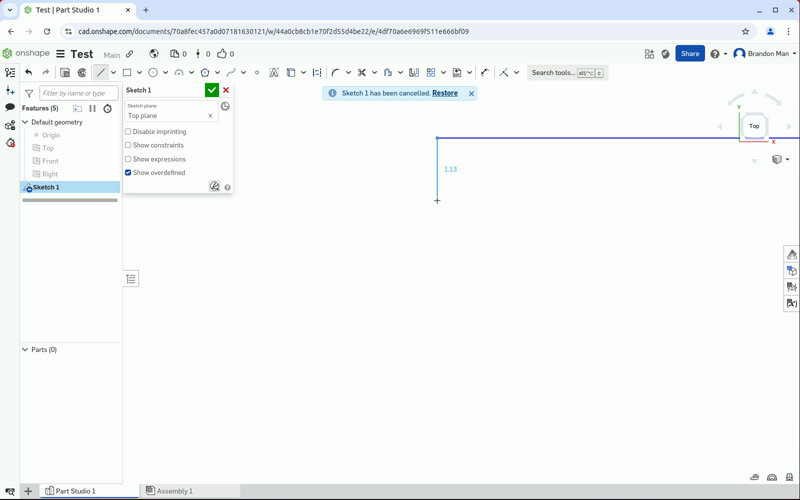
scroll(-6)
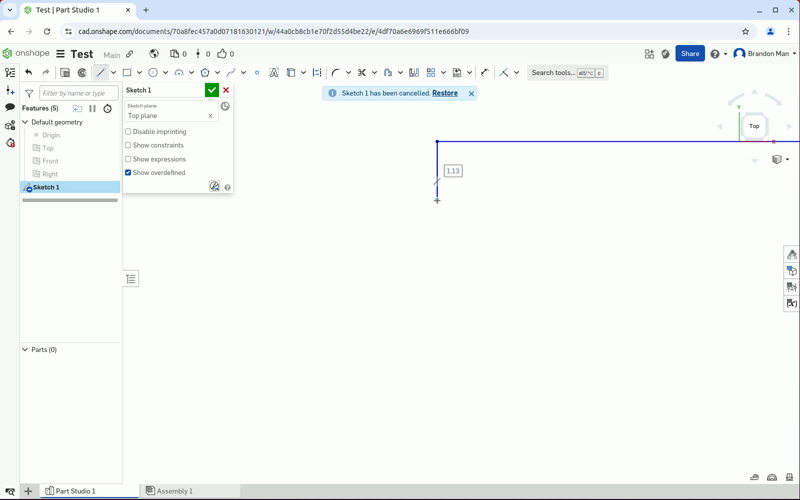
scroll(-6)
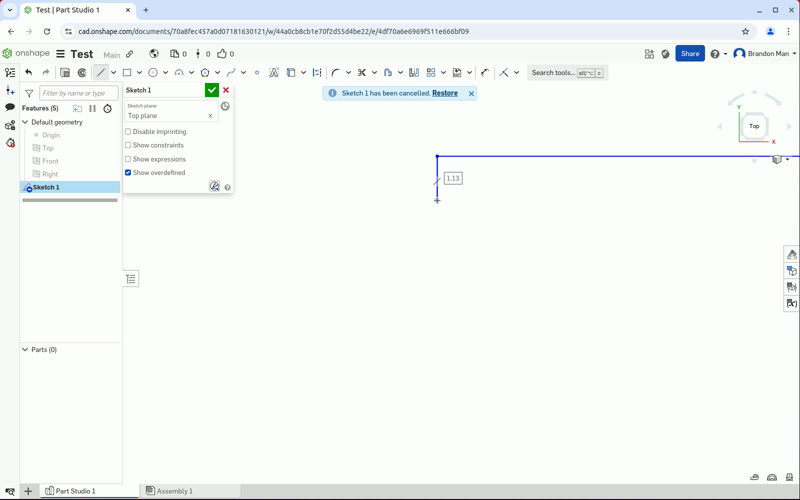
scroll(-6)
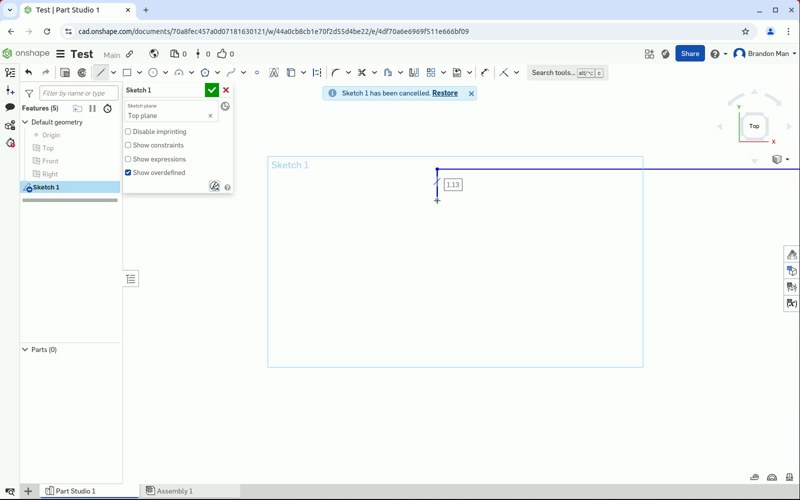
scroll(-6)
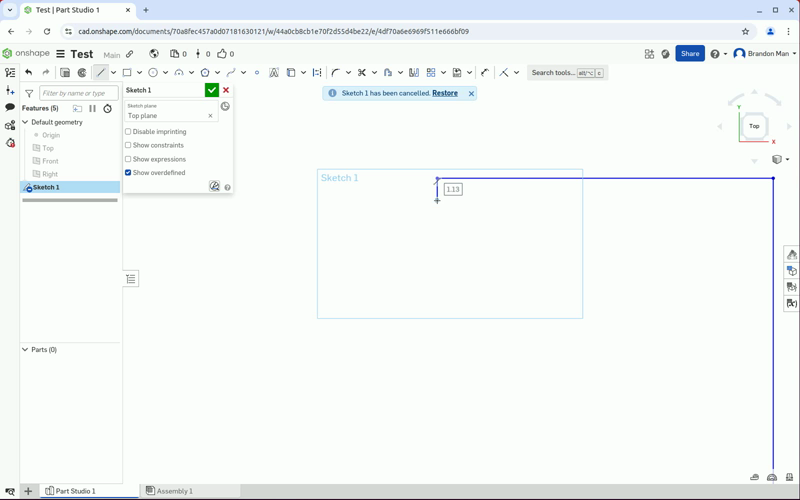
scroll(-6)
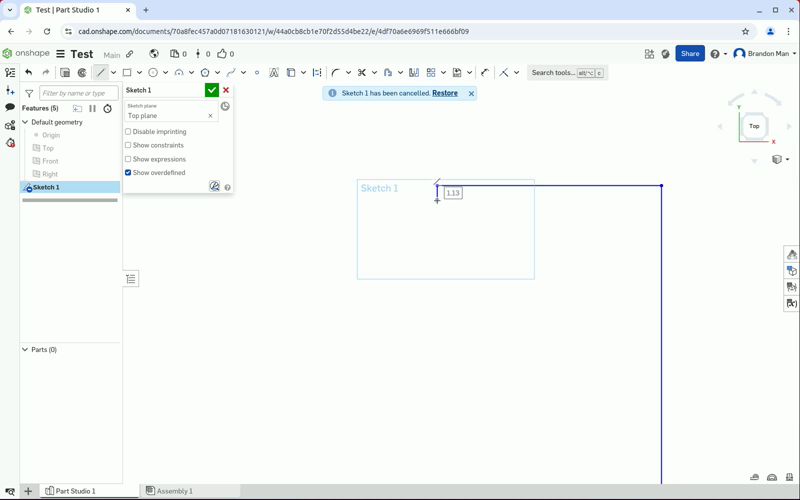
scroll(-6)
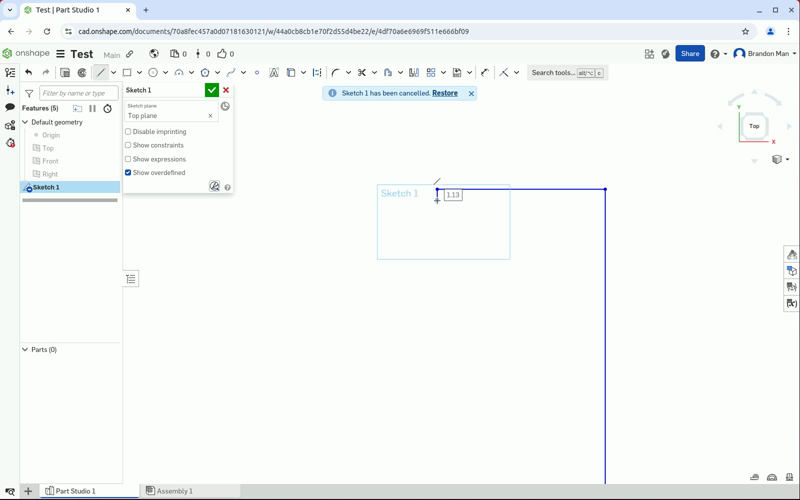
scroll(-6)
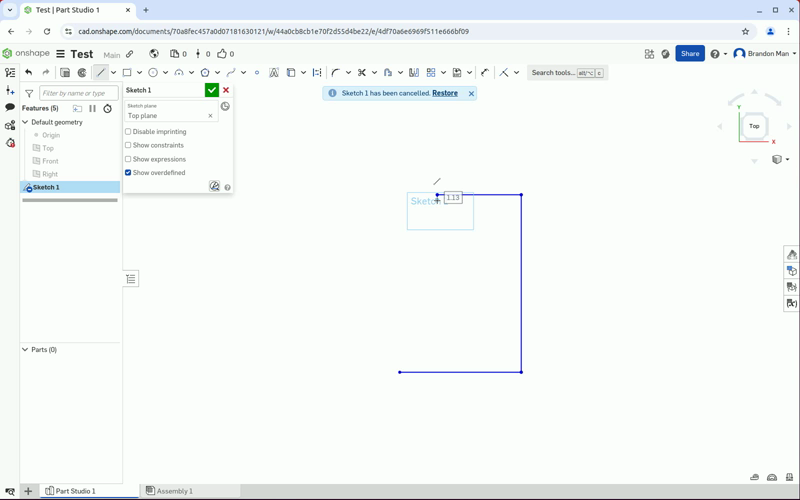
key_up(shift)
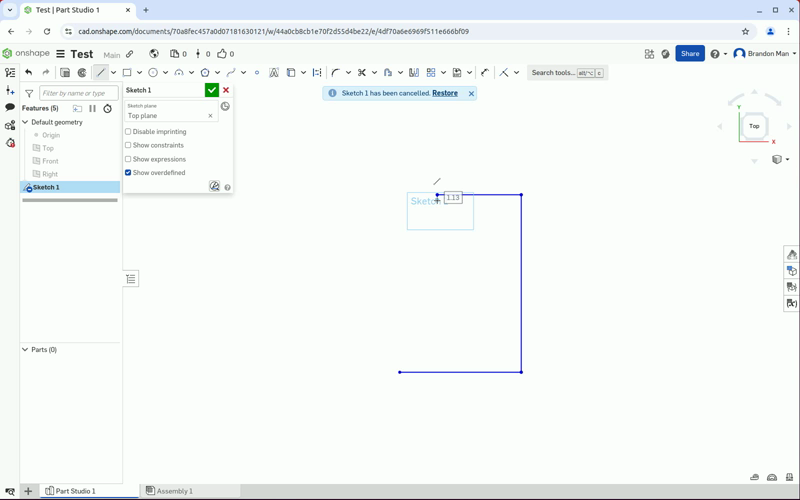
key_down(shift)
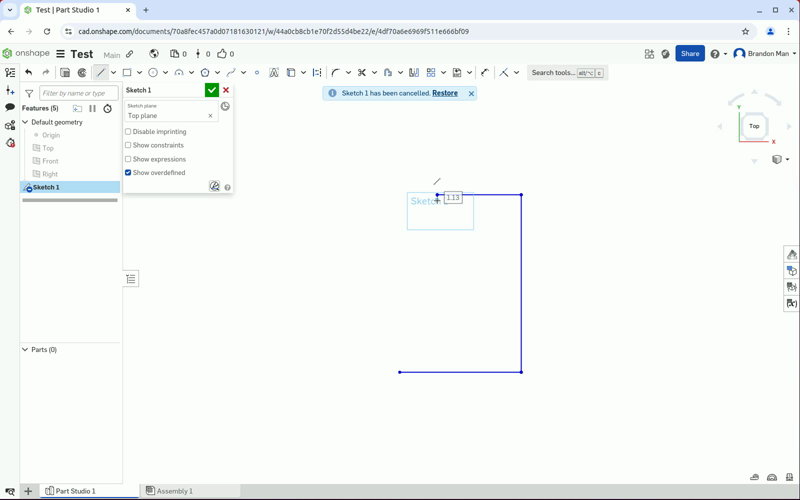
mouse_move(467, 200)
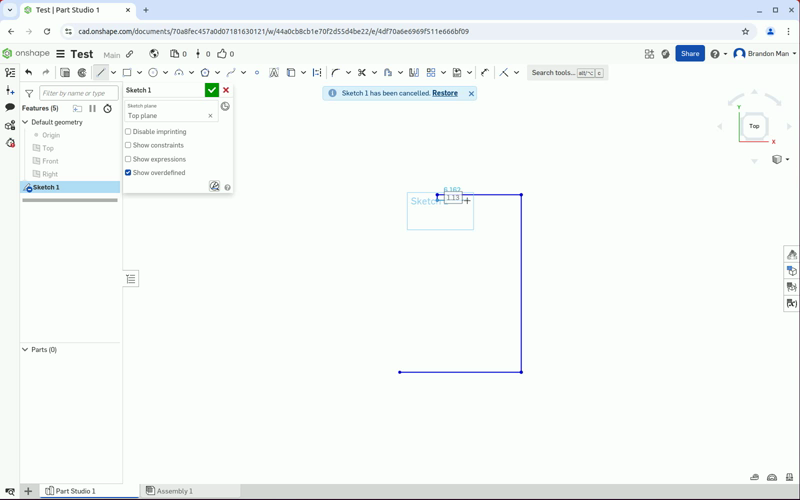
mouse_move(426, 200)
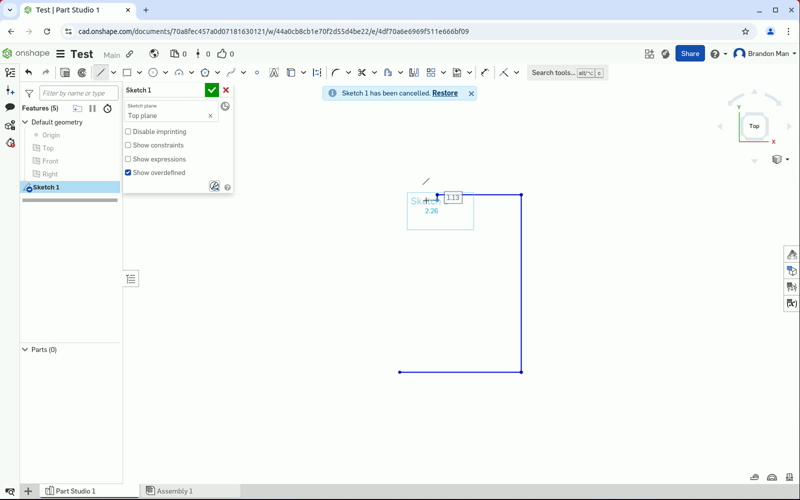
click(426, 200)
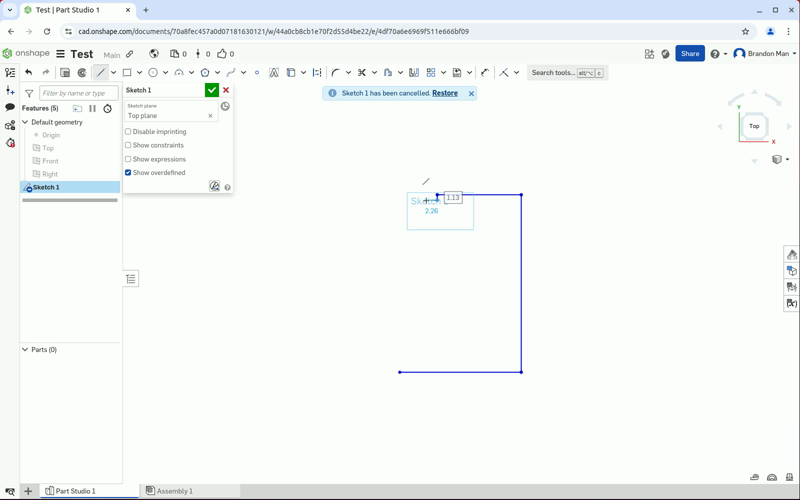
key_up(shift)
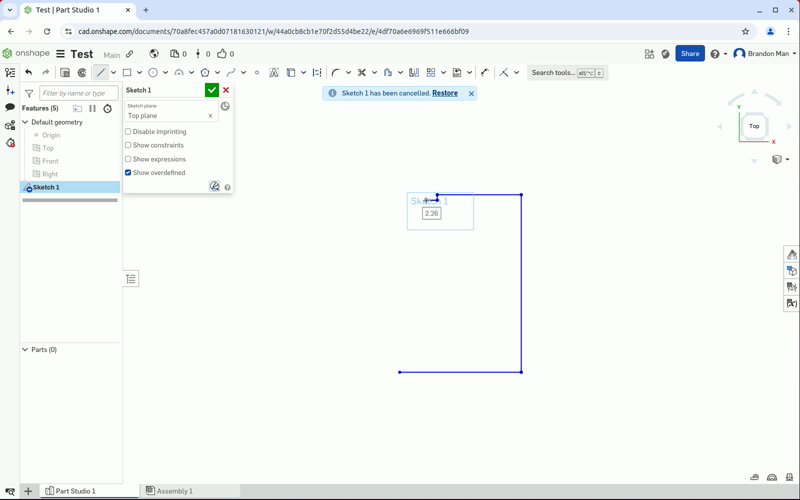
key_down(shift)
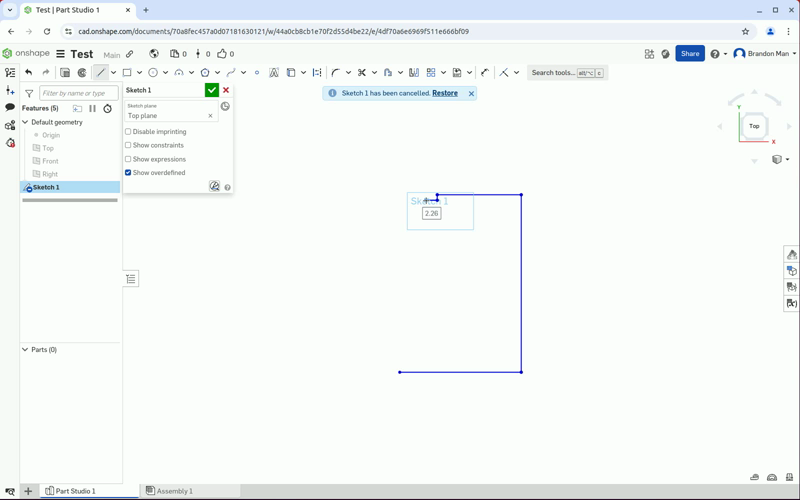
mouse_move(456, 200)
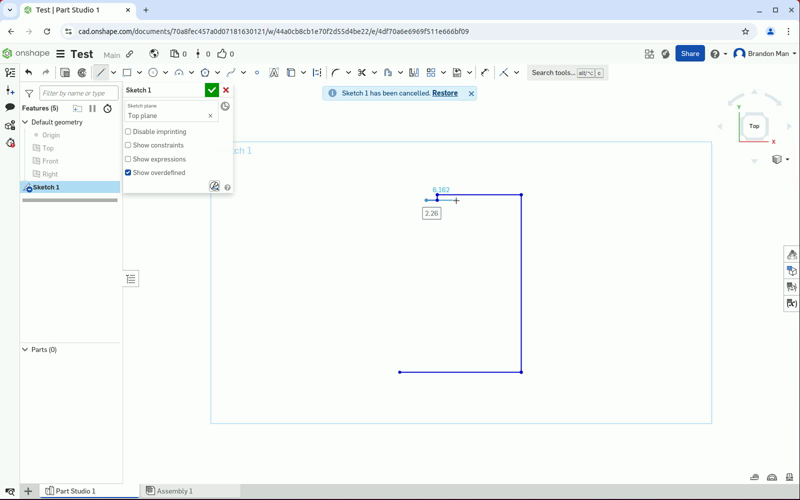
mouse_move(426, 194)
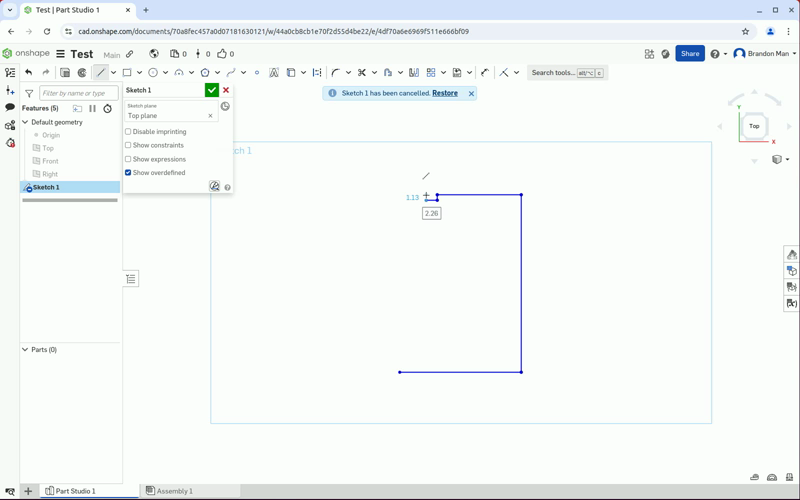
scroll(6)
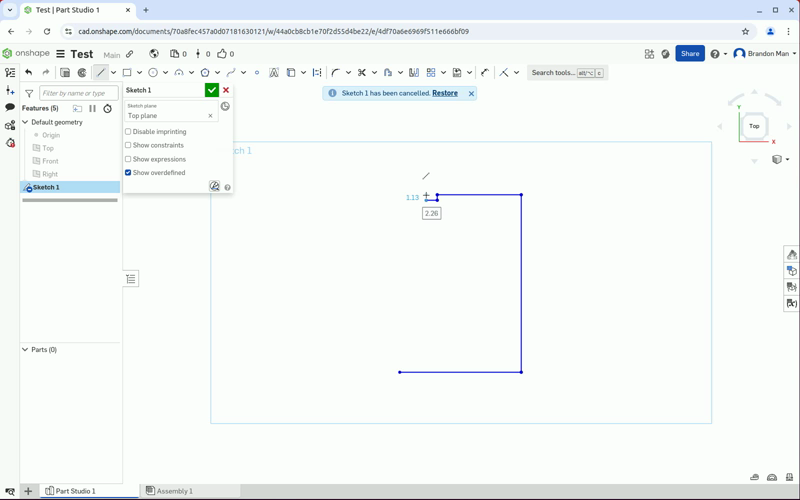
scroll(6)
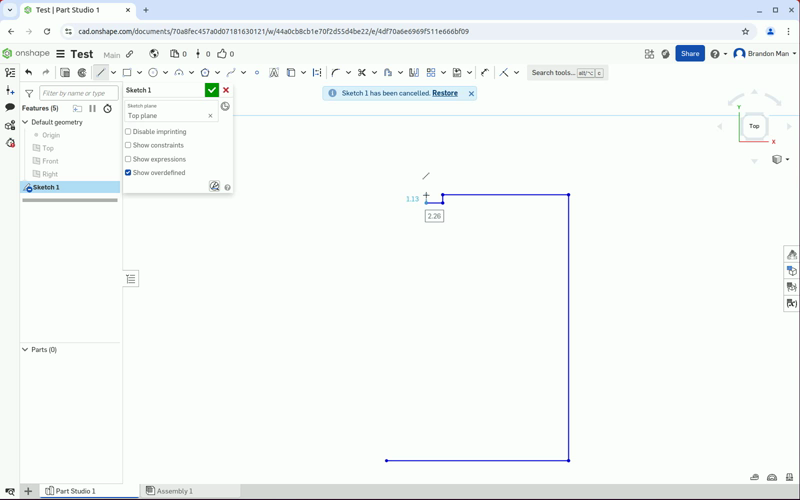
scroll(6)
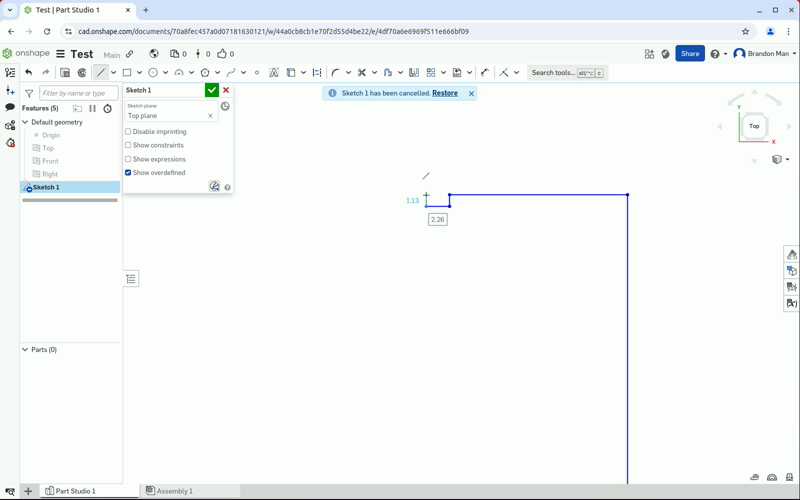
scroll(6)
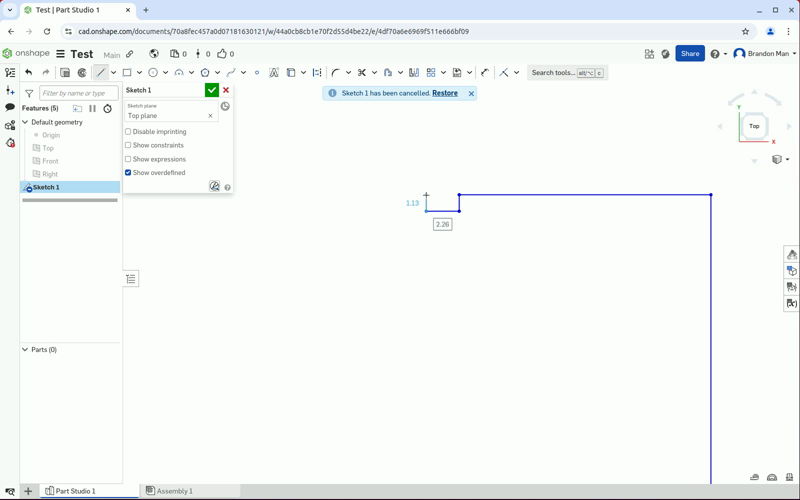
scroll(6)
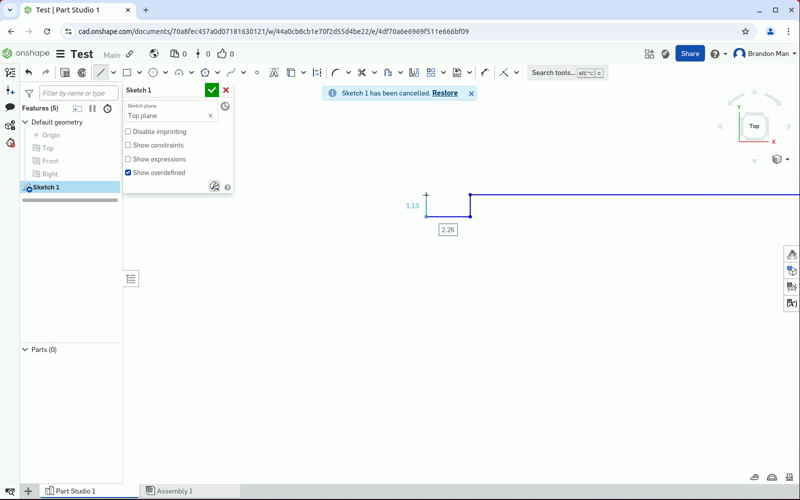
scroll(6)
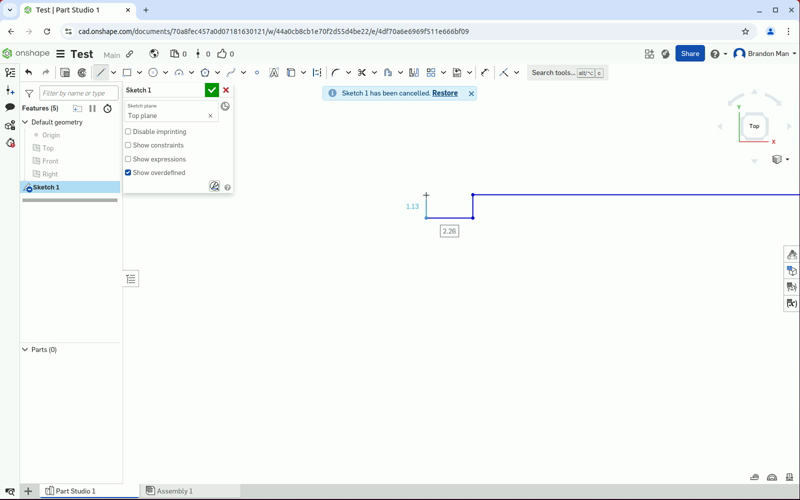
scroll(6)
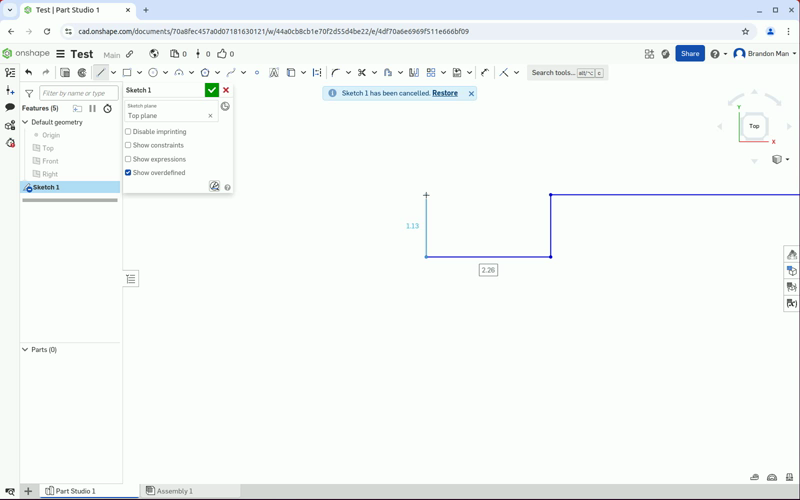
click(426, 194)
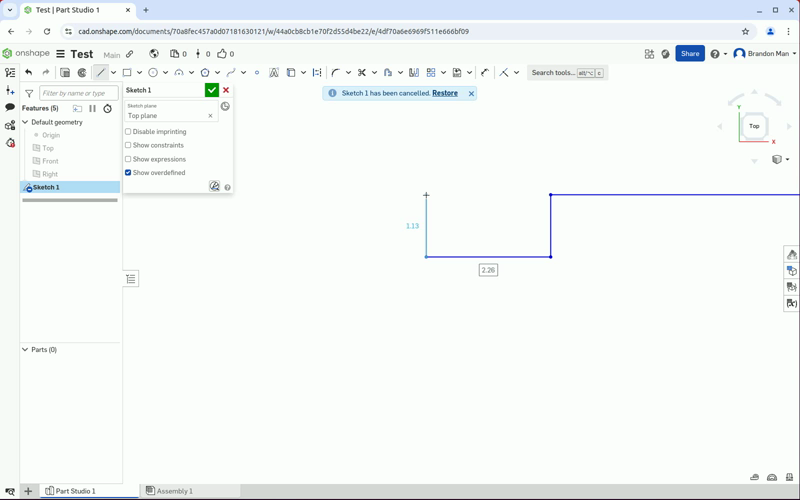
scroll(-6)
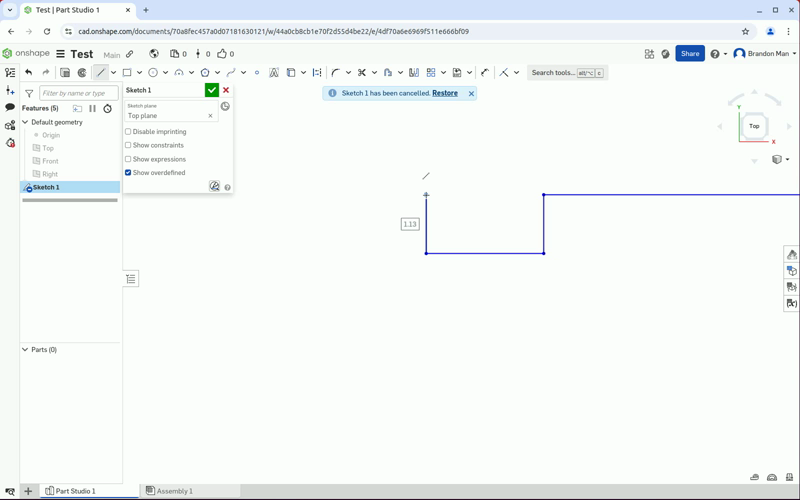
scroll(-6)
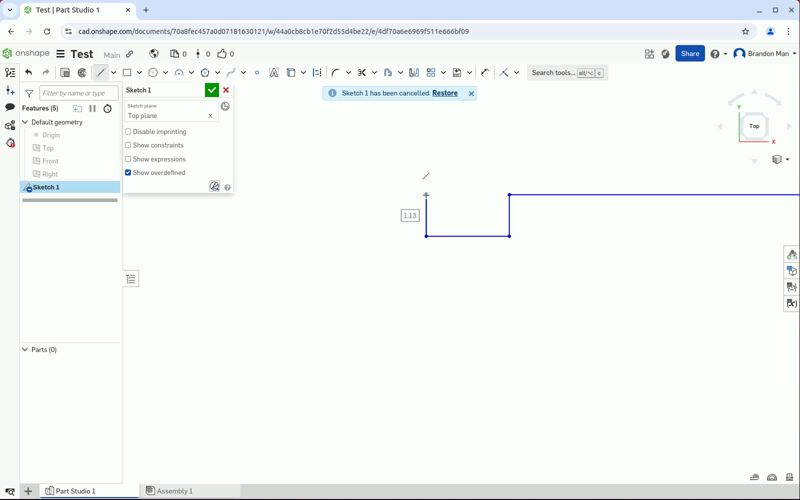
scroll(-6)
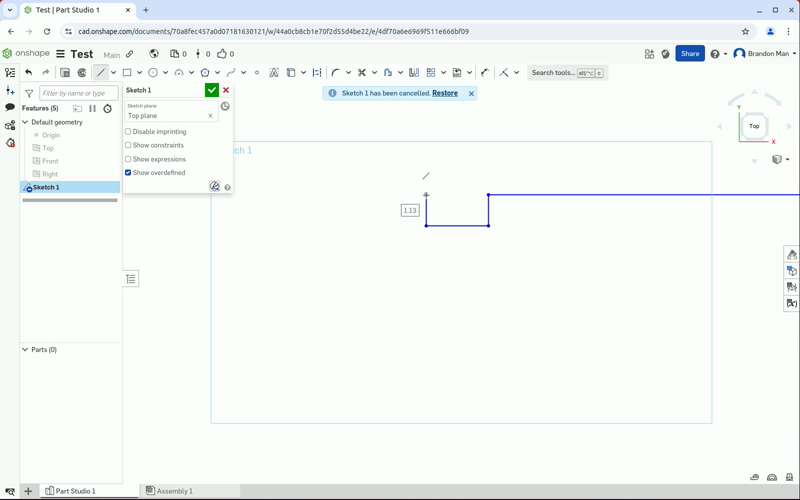
scroll(-6)
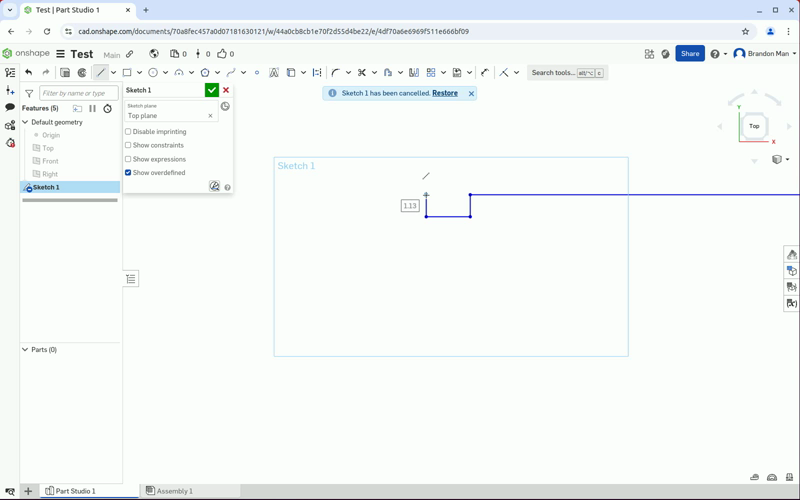
scroll(-6)
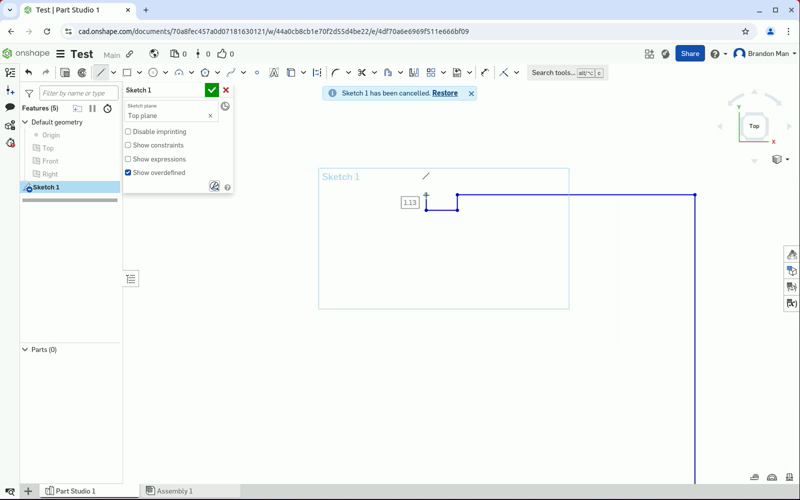
scroll(-6)
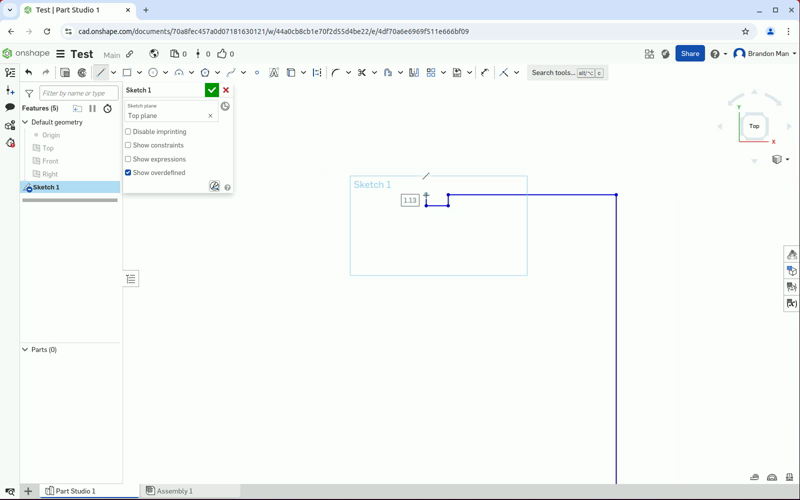
scroll(-6)
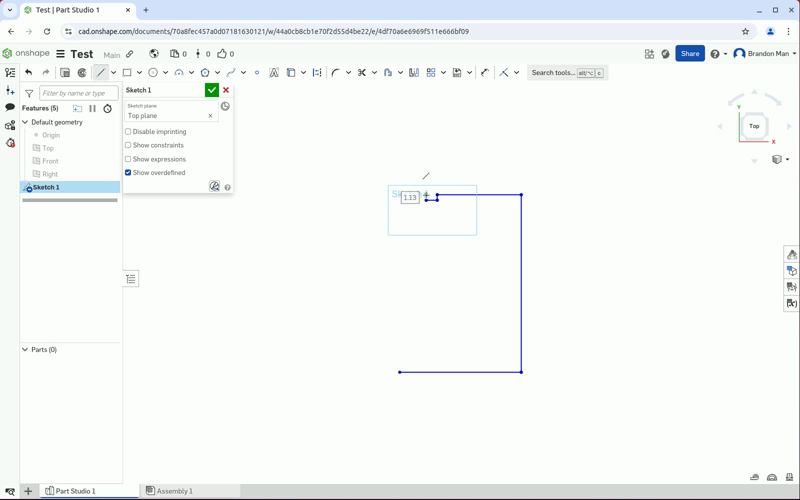
key_up(shift)
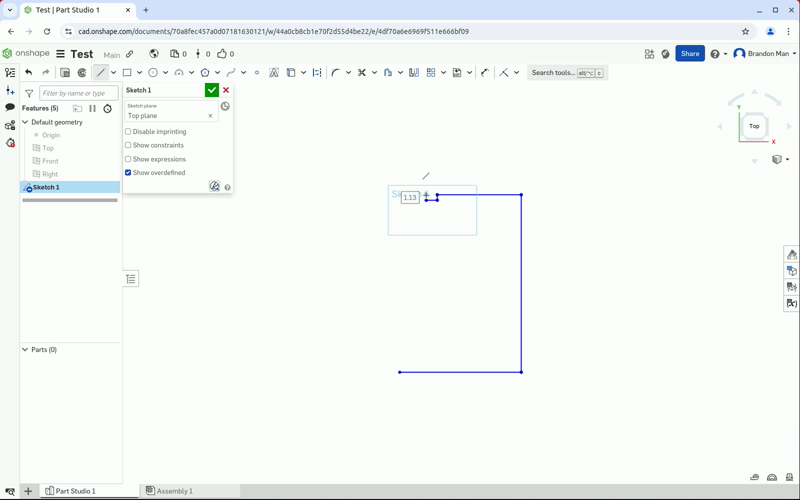
key_down(shift)
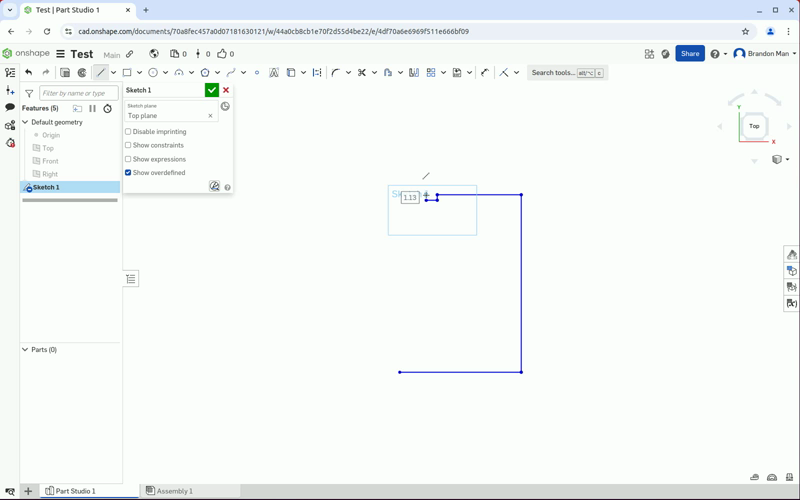
mouse_move(456, 194)
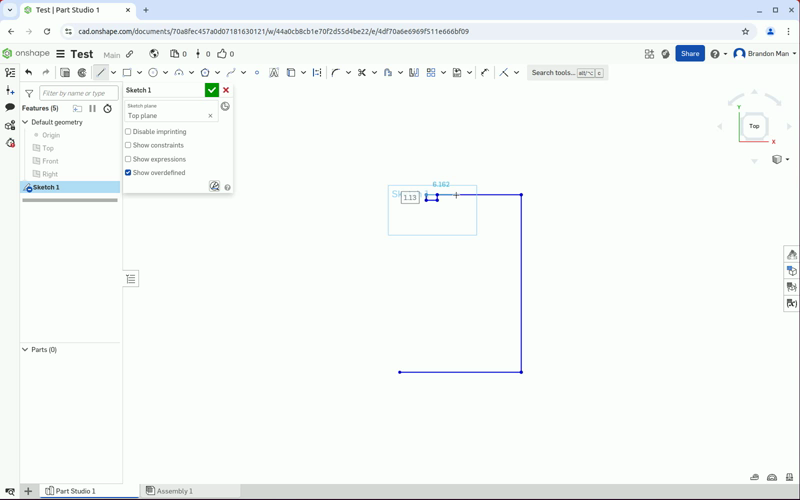
mouse_move(399, 194)
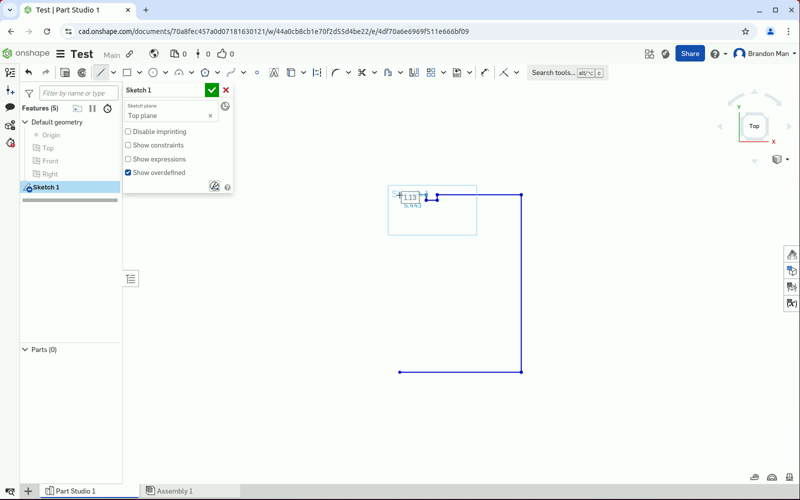
click(399, 194)
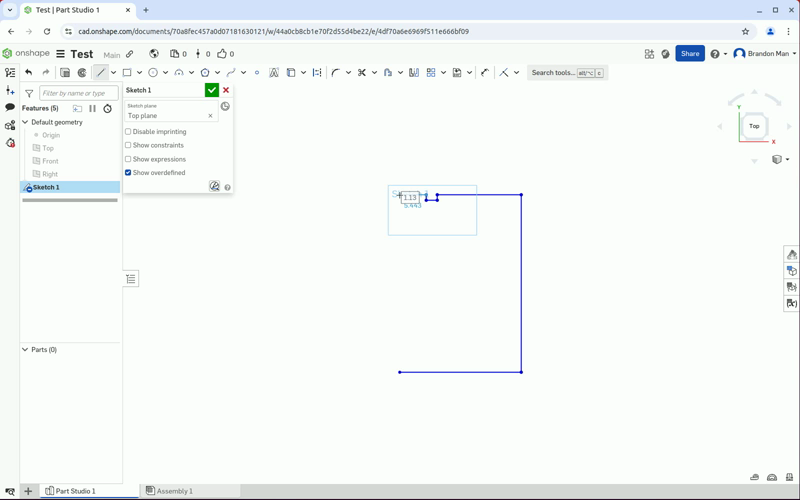
key_up(shift)
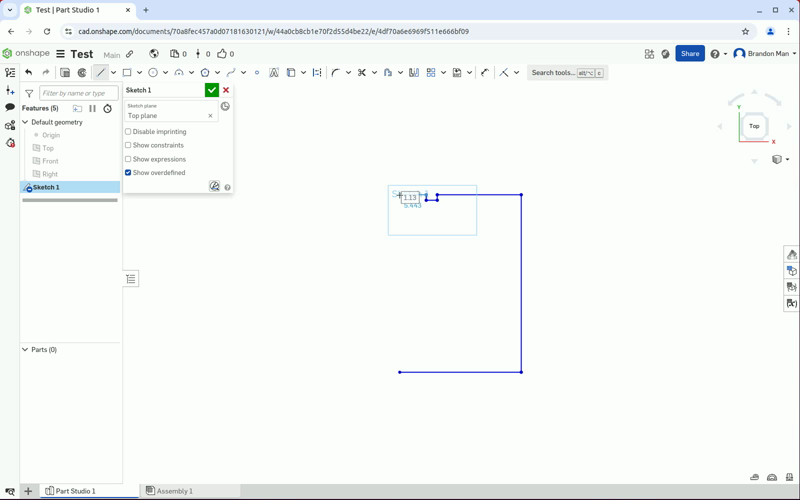
key_down(shift)
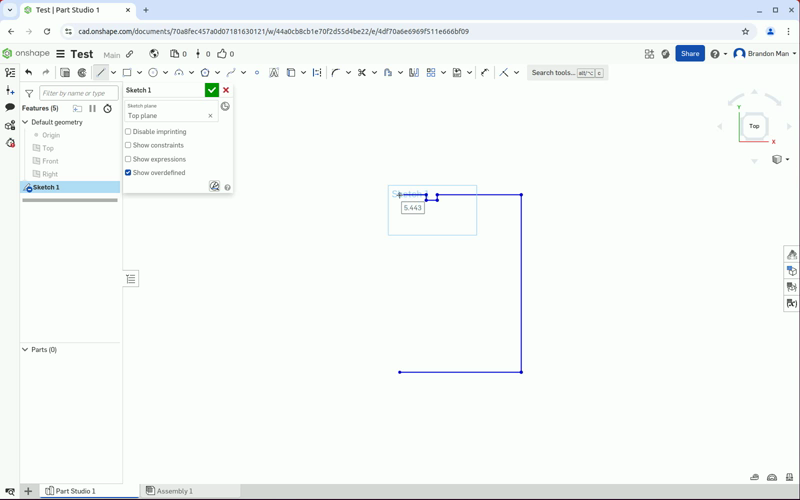
mouse_move(399, 372)
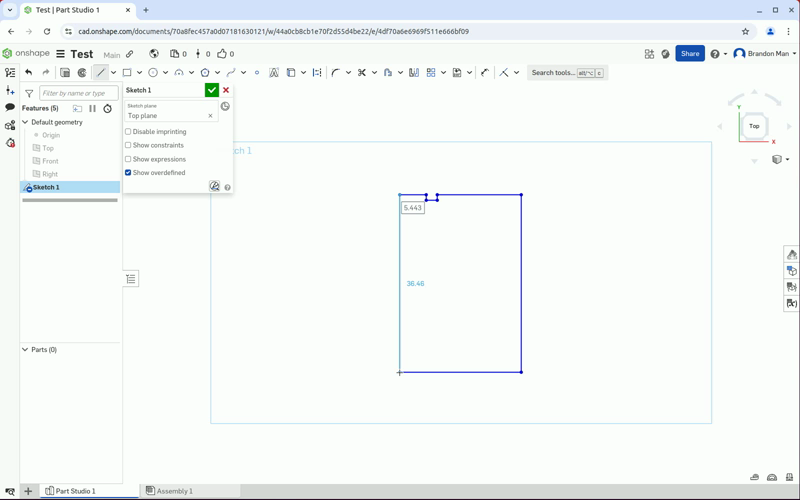
key_up(shift)
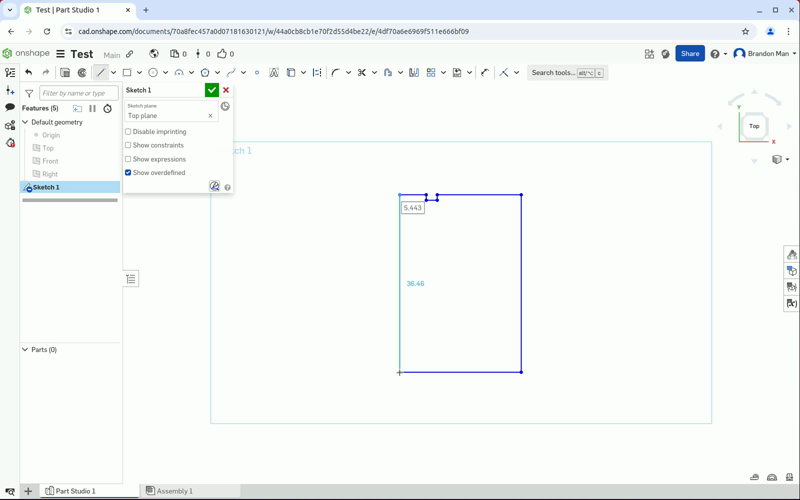
click(399, 372)
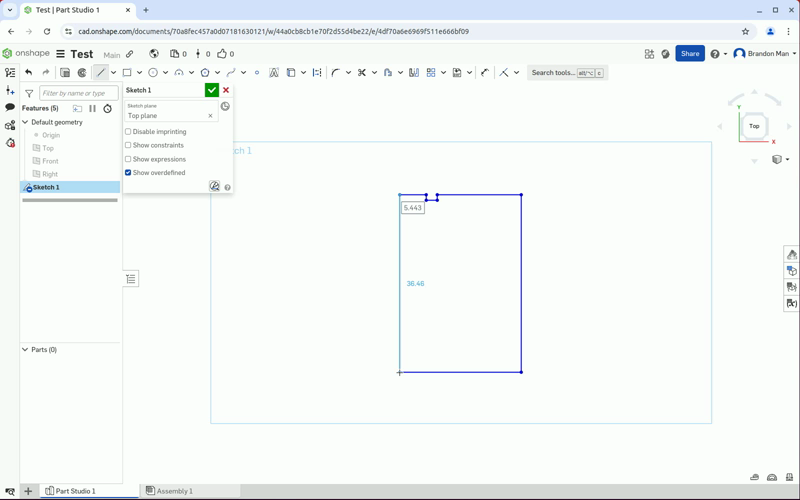
key(esc)
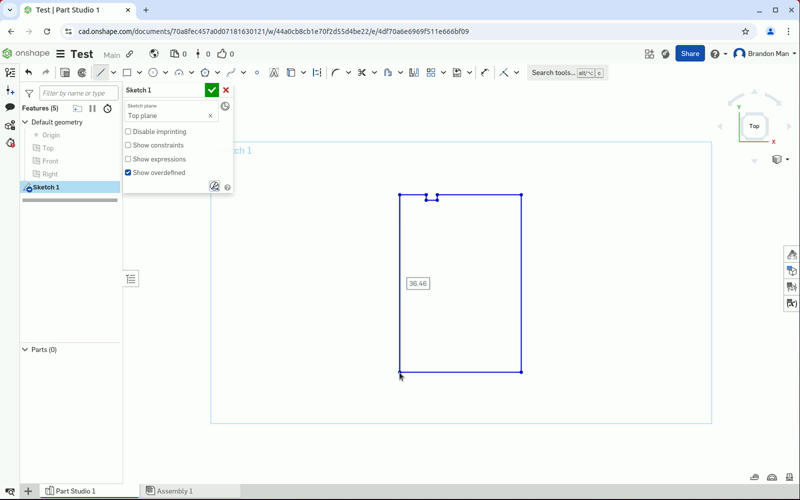
key(c)
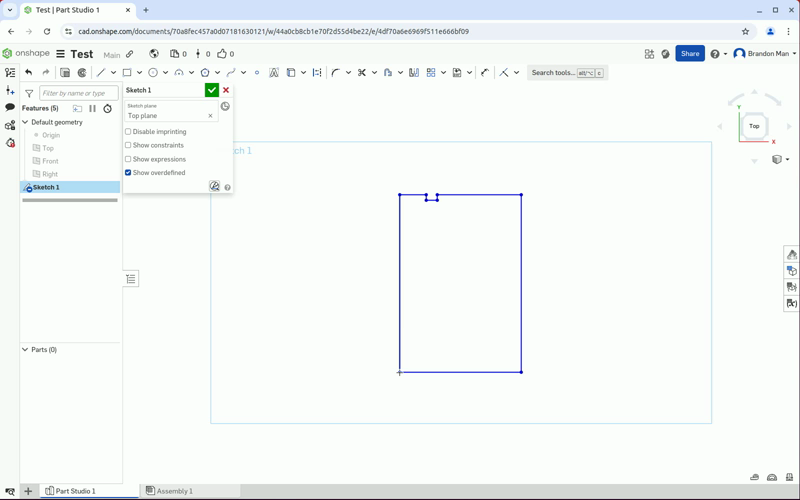
key_down(shift)
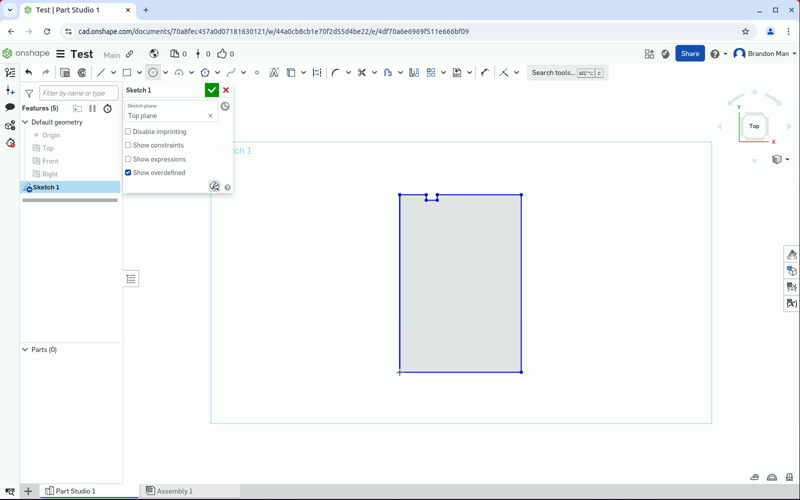
mouse_move(409, 362)
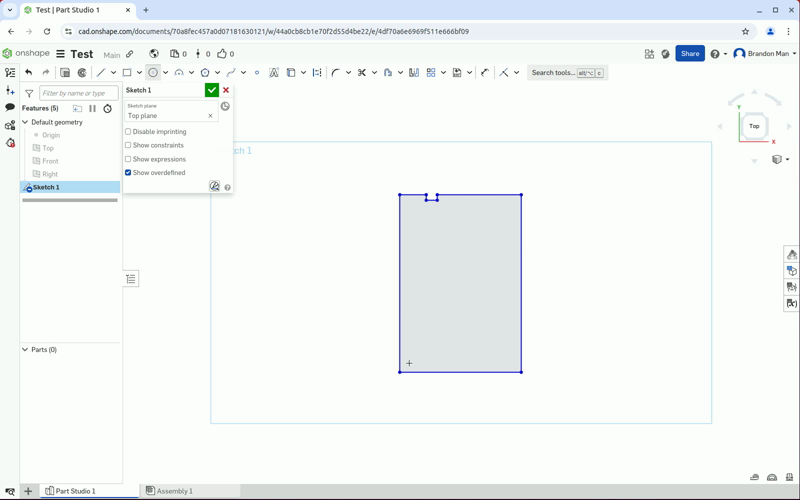
click(409, 362)
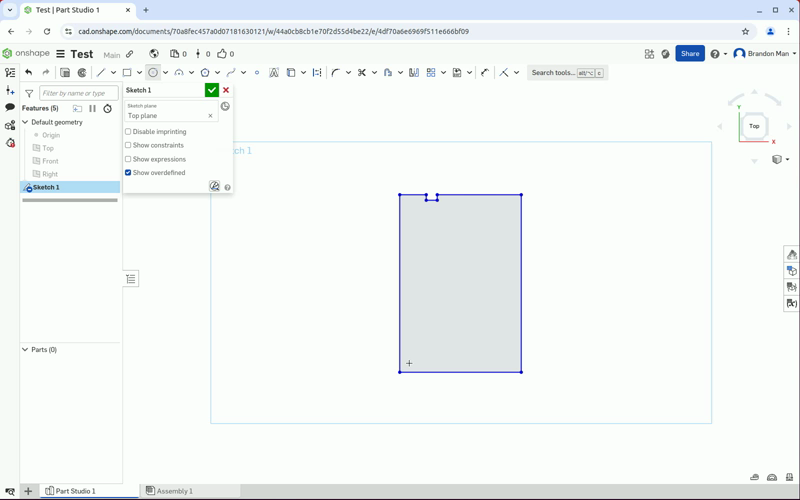
key_up(shift)
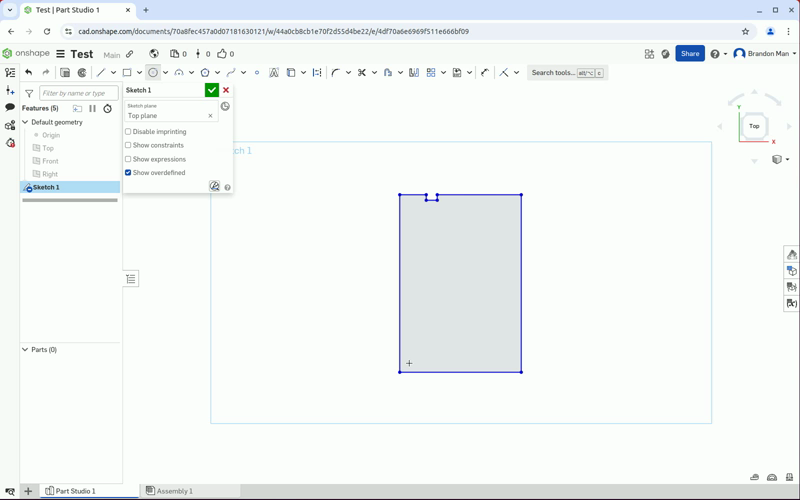
mouse_move(412, 362)
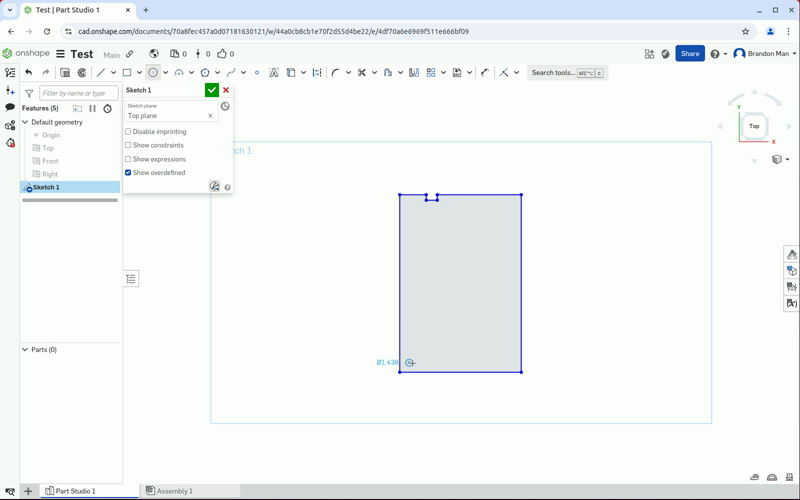
click(412, 362)
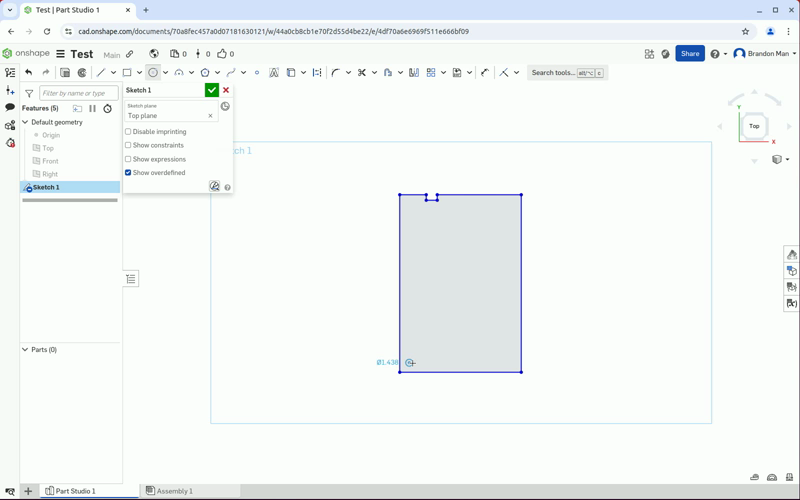
key(esc)
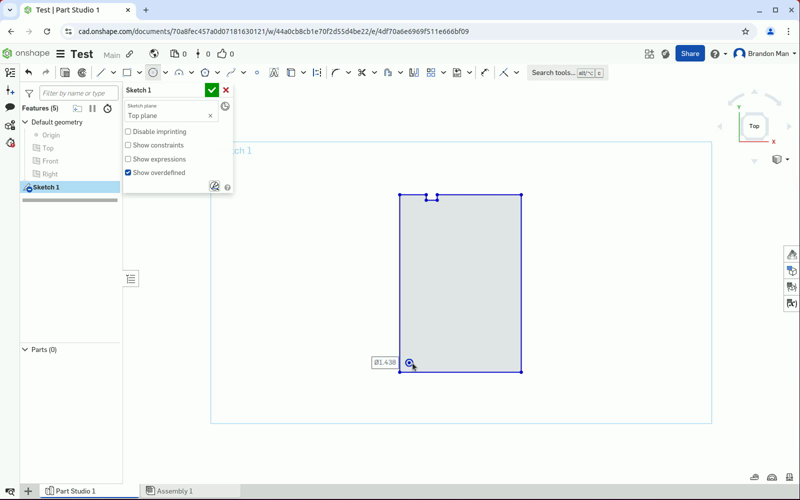
key(c)
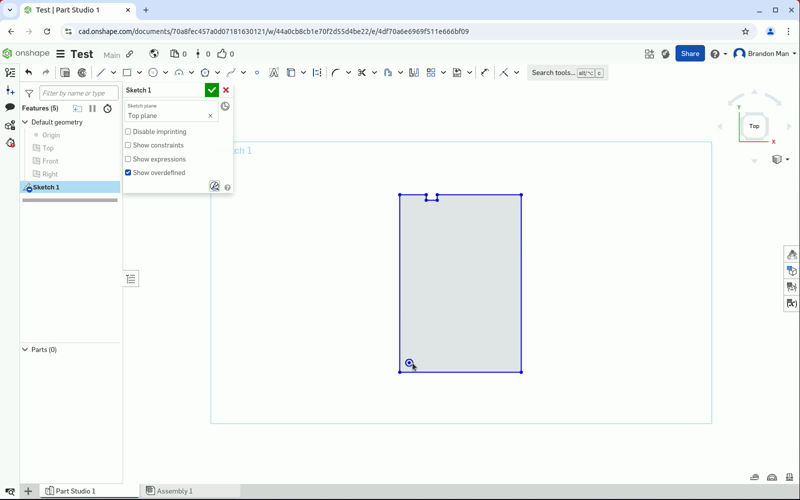
key_down(shift)
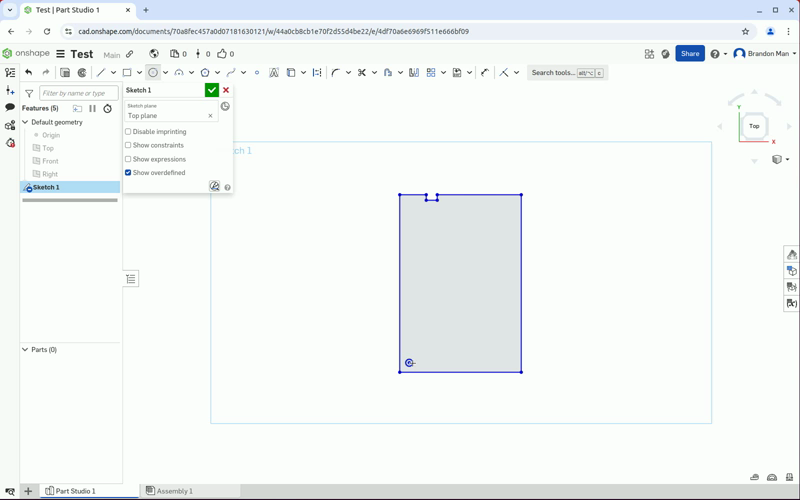
mouse_move(409, 204)
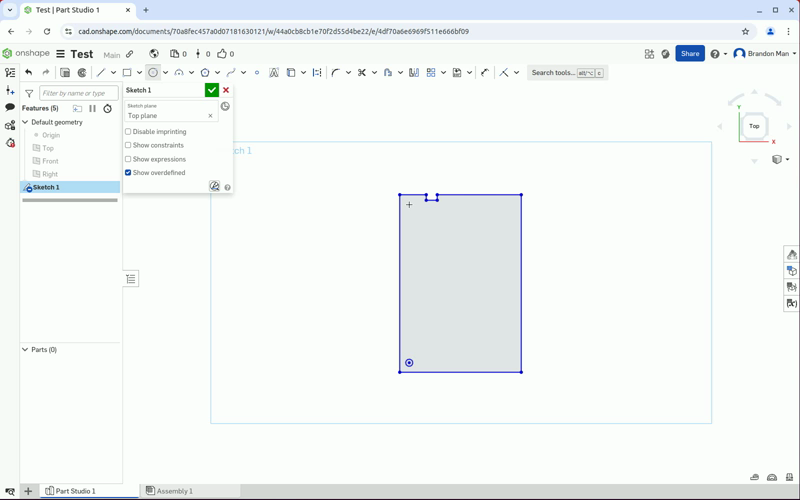
click(409, 204)
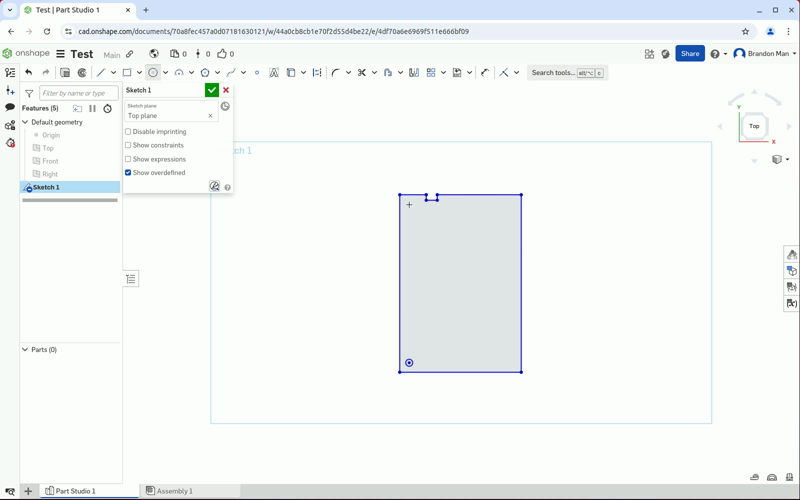
key_up(shift)
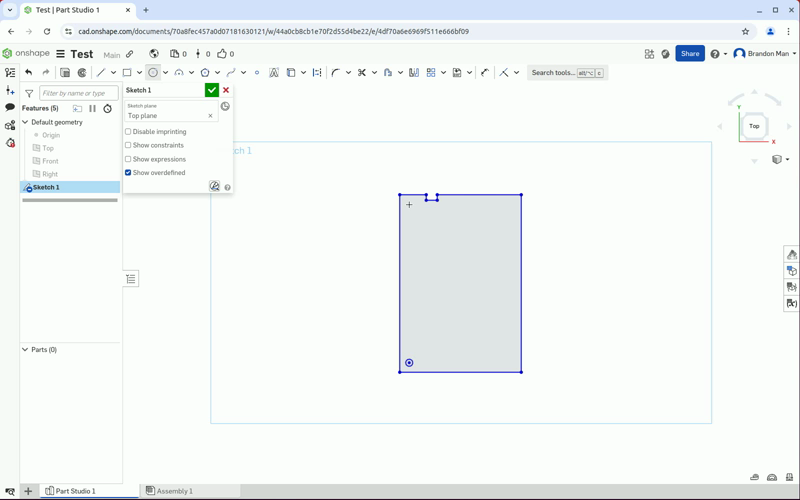
mouse_move(412, 204)
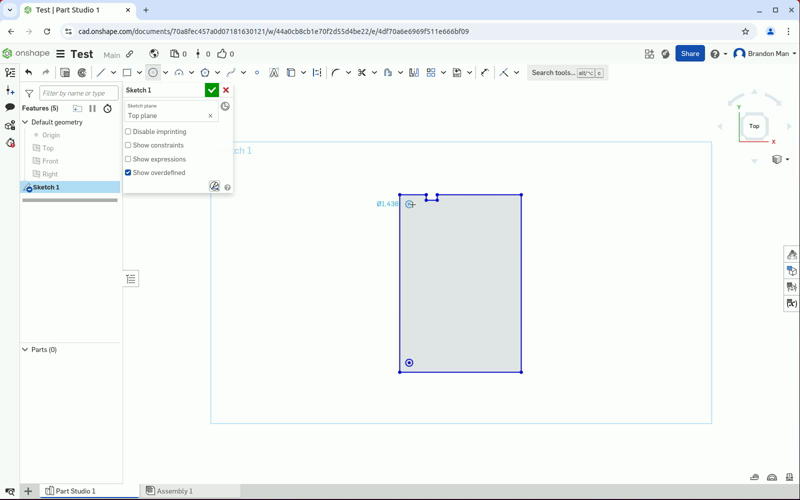
click(412, 204)
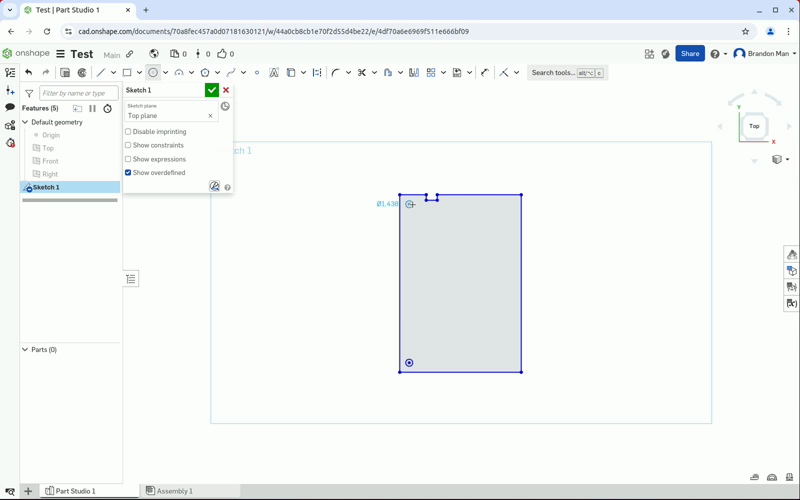
key(esc)
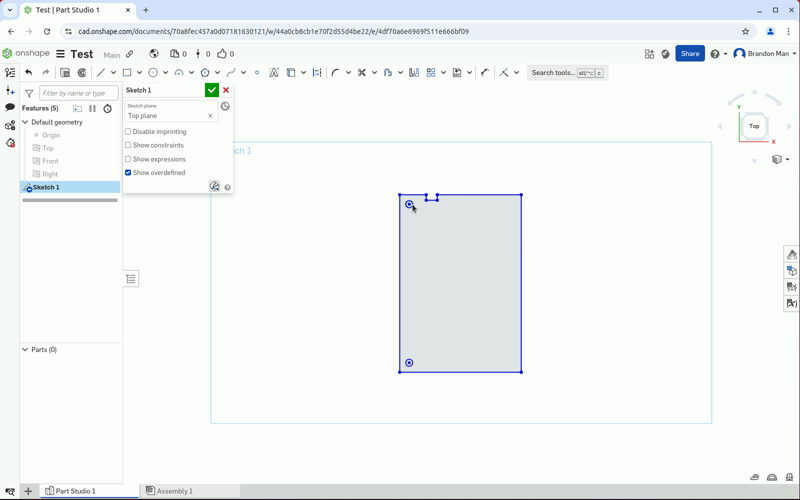
key(c)
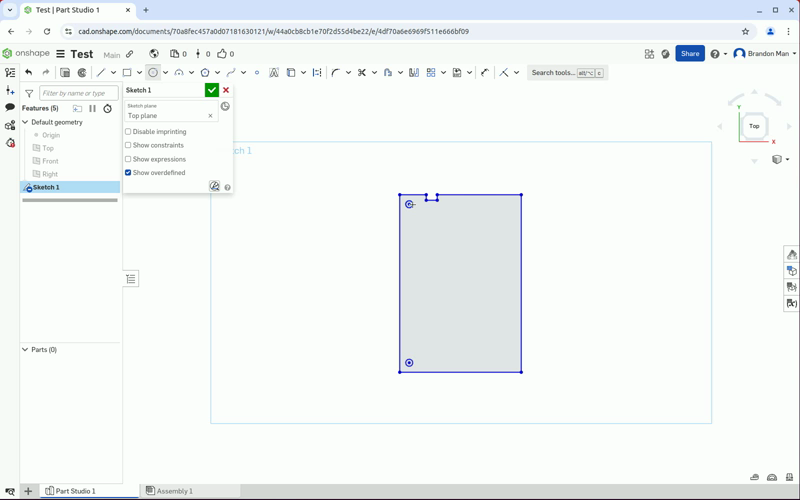
key_down(shift)
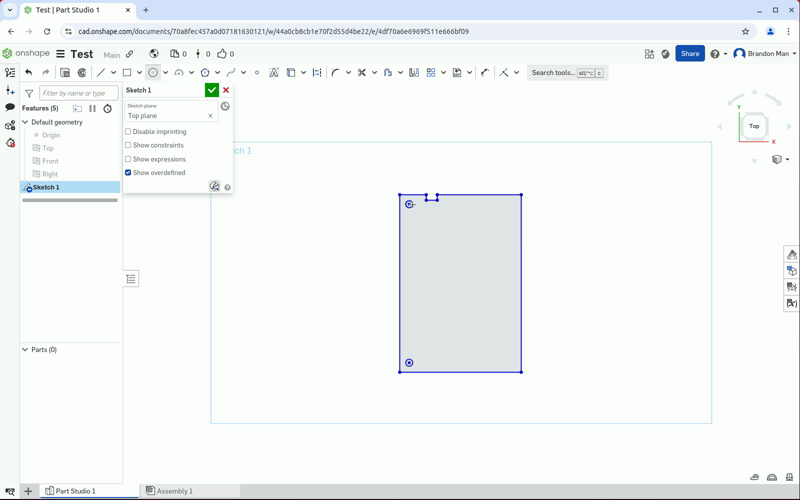
mouse_move(513, 362)
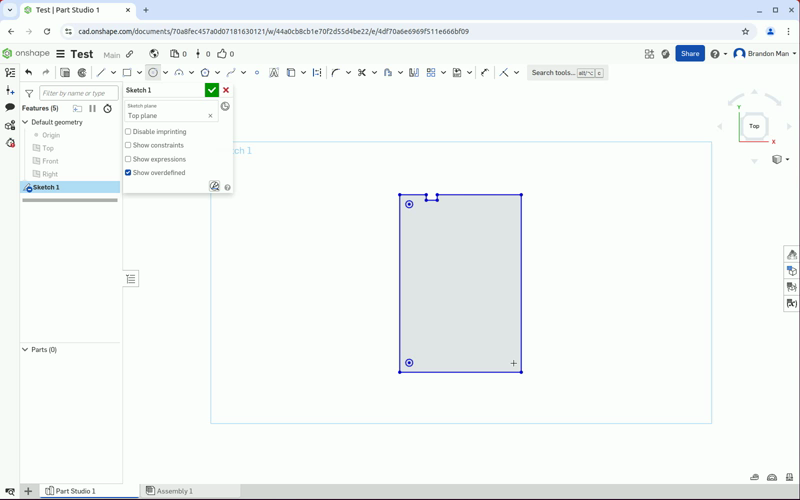
click(513, 362)
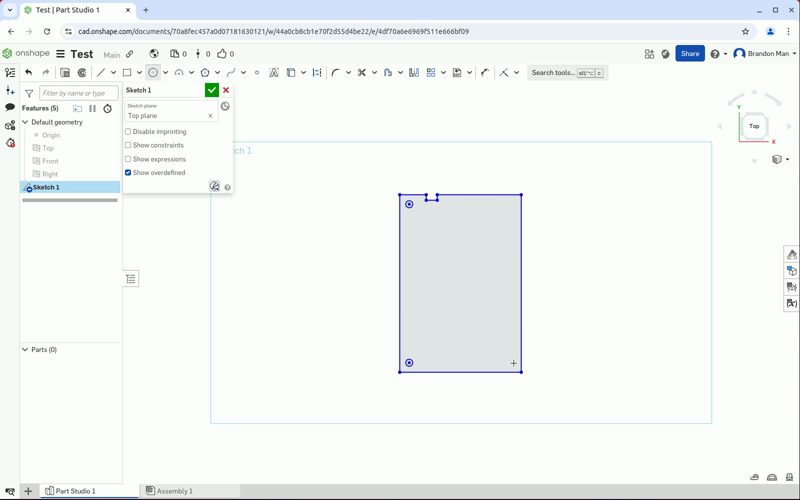
key_up(shift)
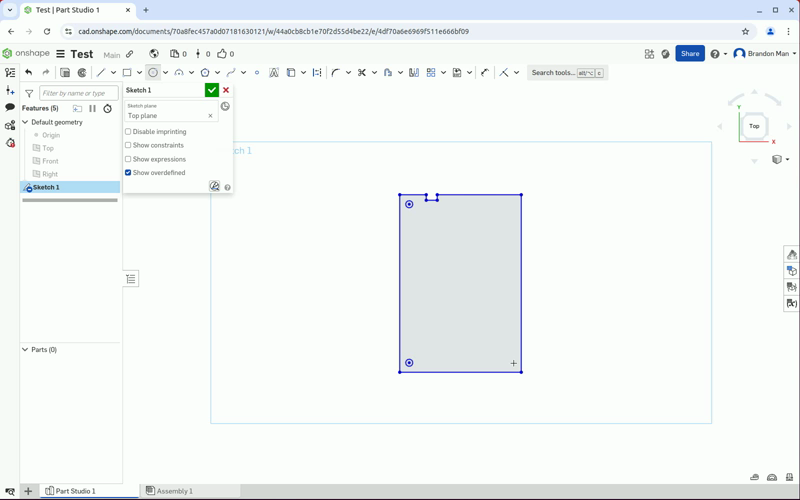
mouse_move(517, 362)
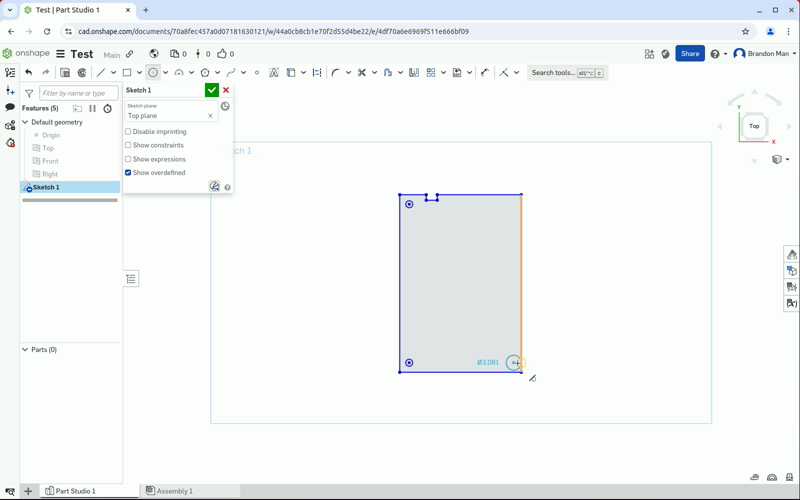
click(517, 362)
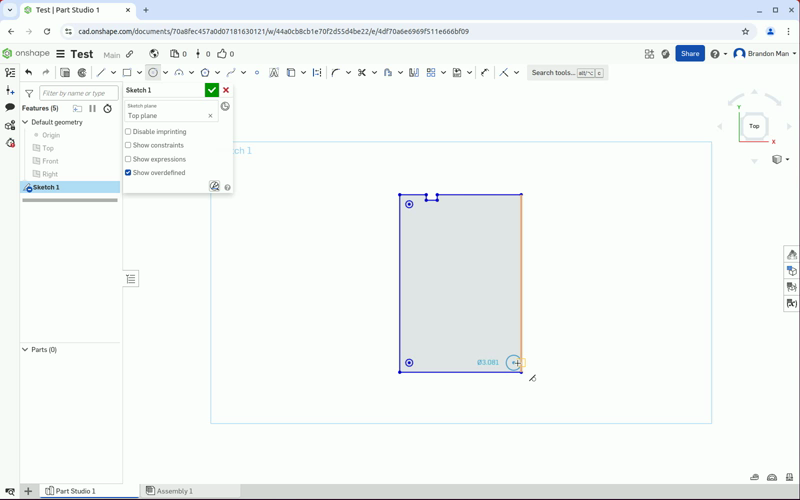
key(esc)
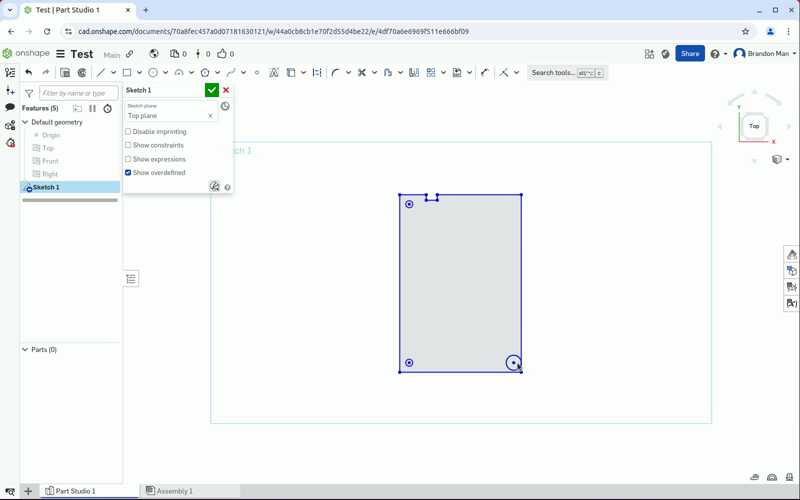
key(c)
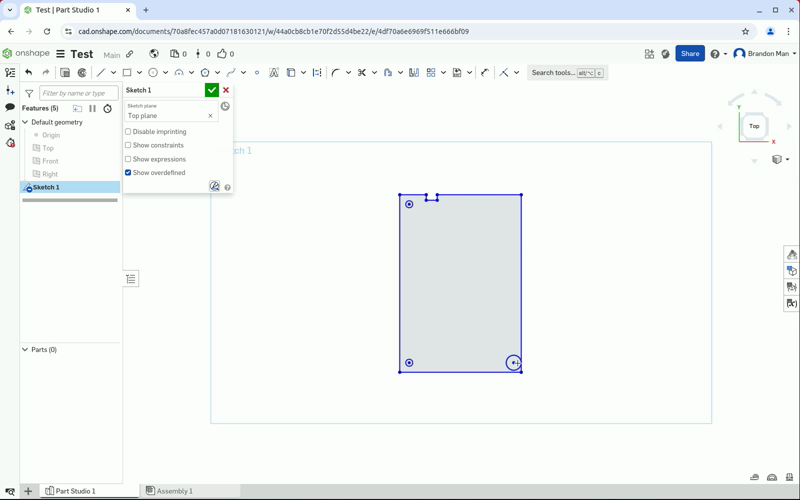
key_down(shift)
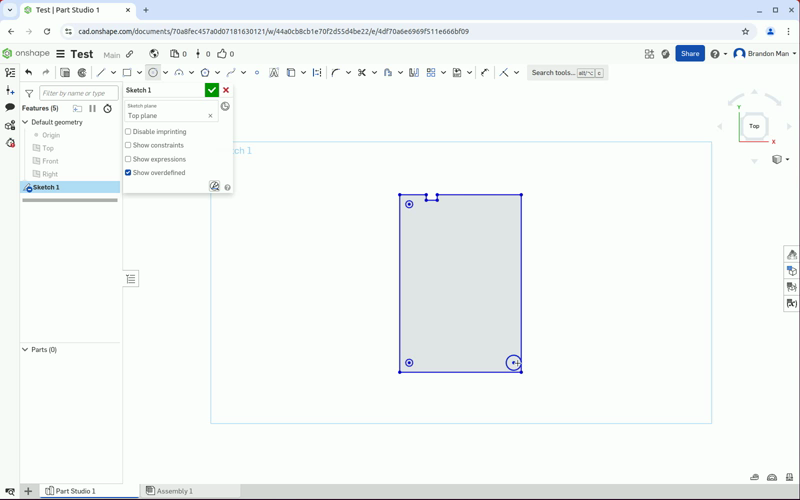
mouse_move(513, 204)
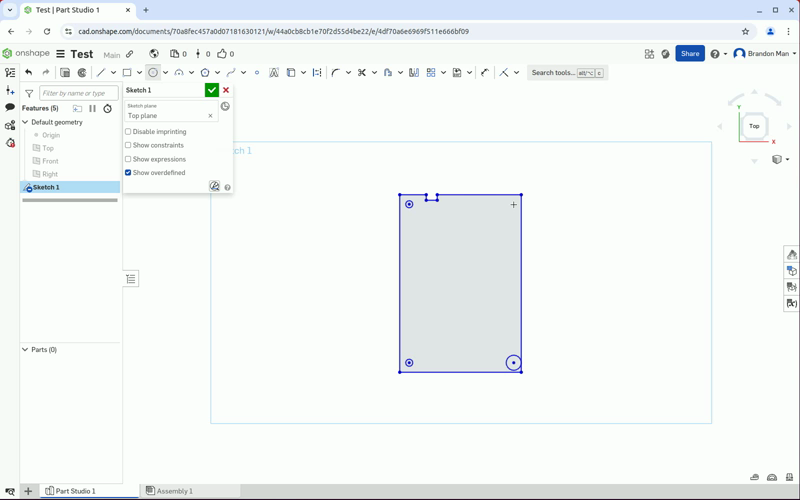
click(513, 204)
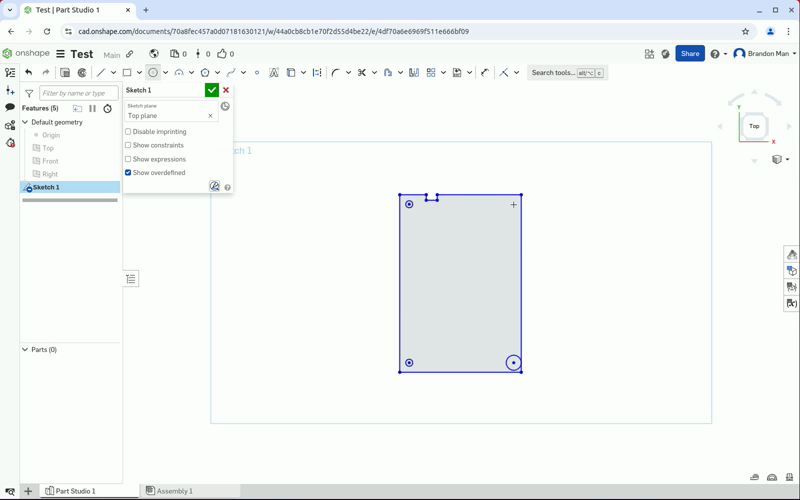
key_up(shift)
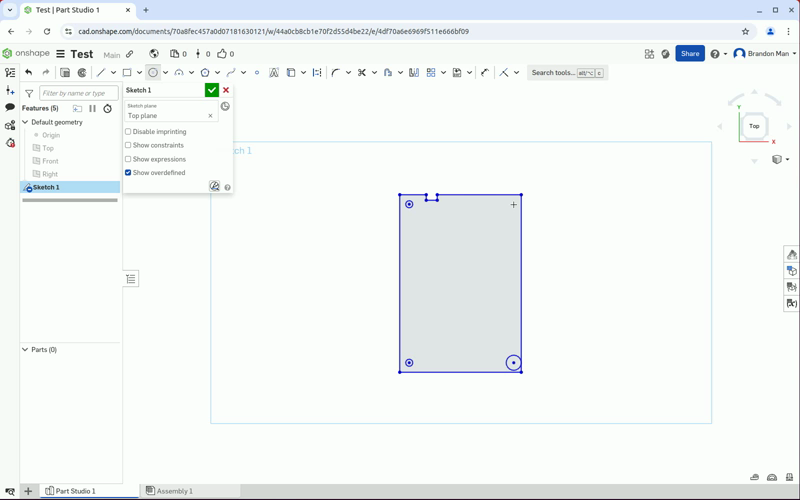
mouse_move(517, 204)
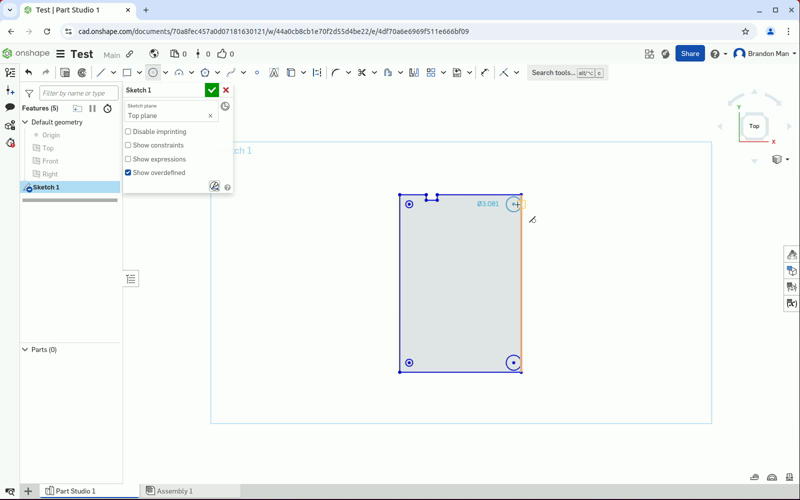
click(517, 204)
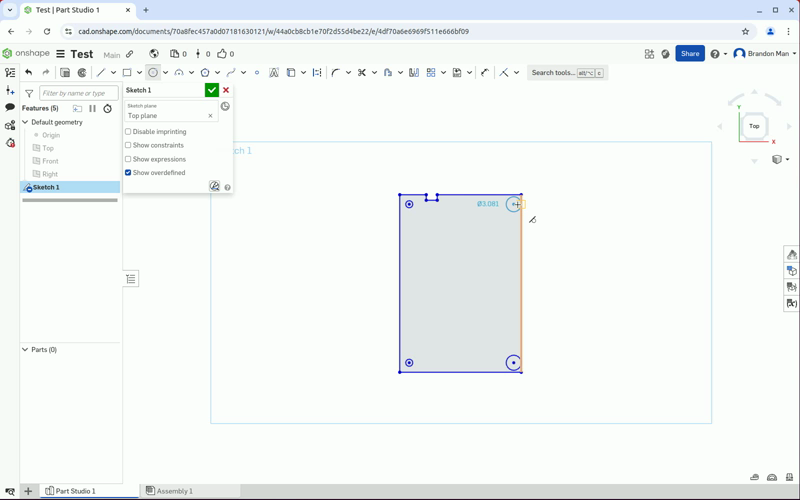
key(esc)
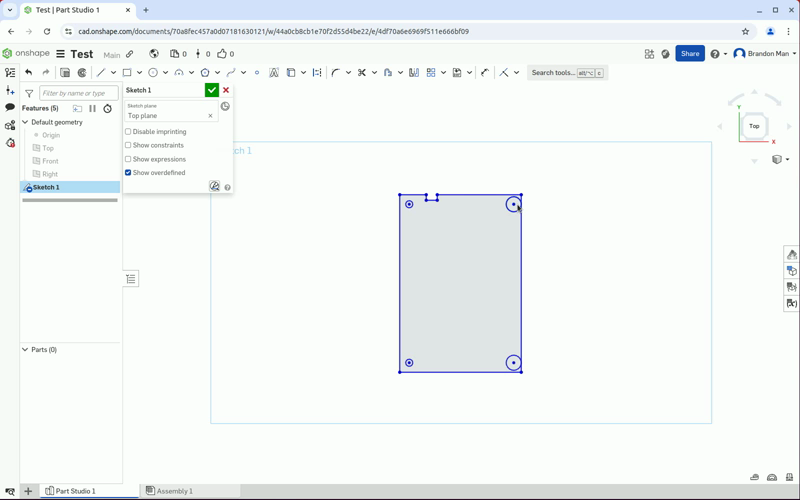
mouse_move(464, 267)
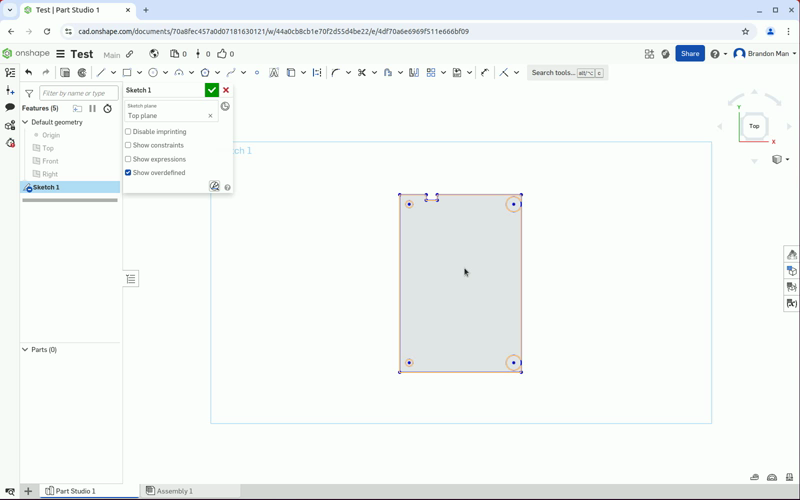
click(464, 267)
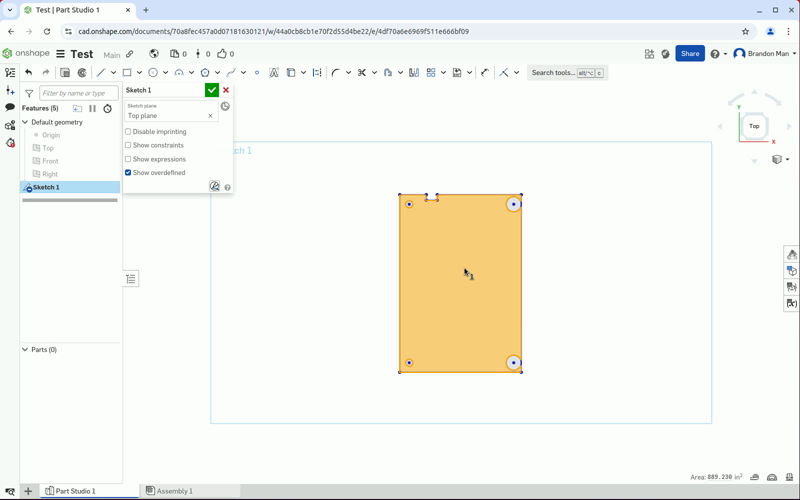
mouse_move(73, 352)
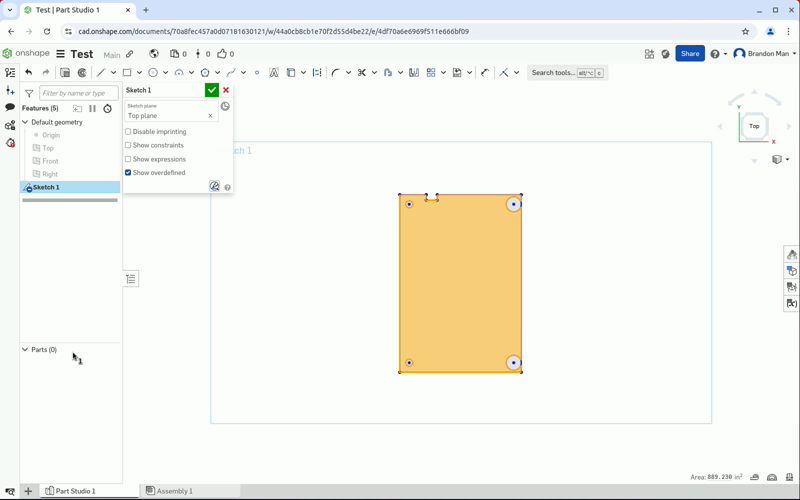
key(shift+y)
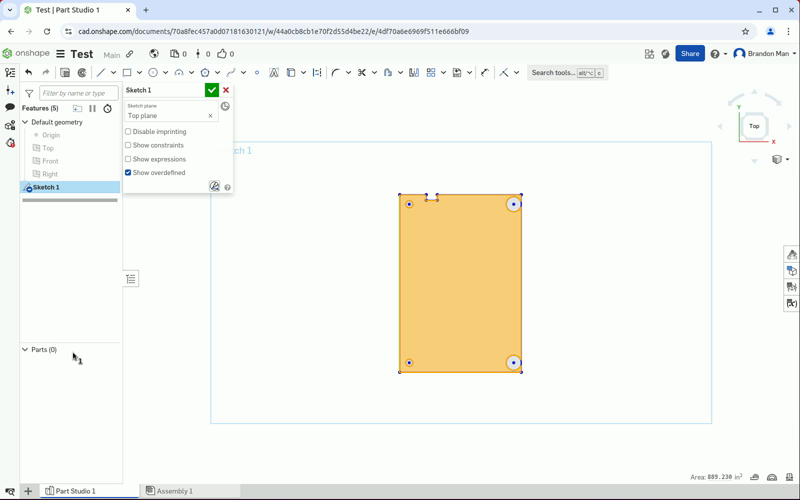
key(shift+e)
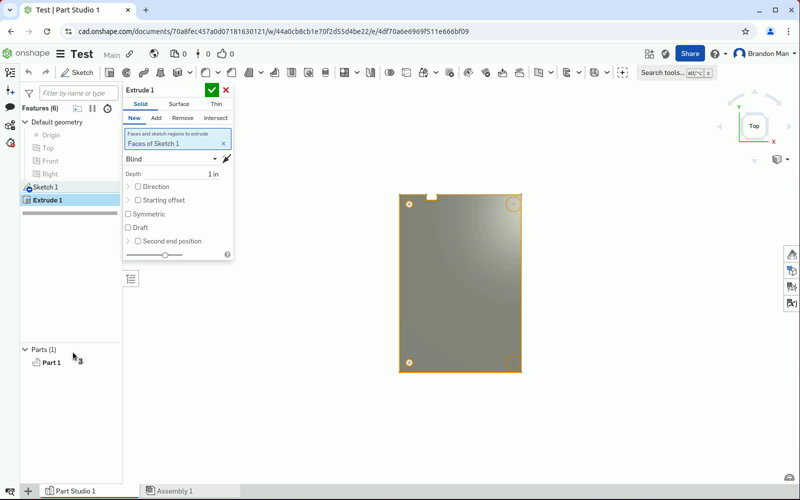
mouse_move(143, 106)
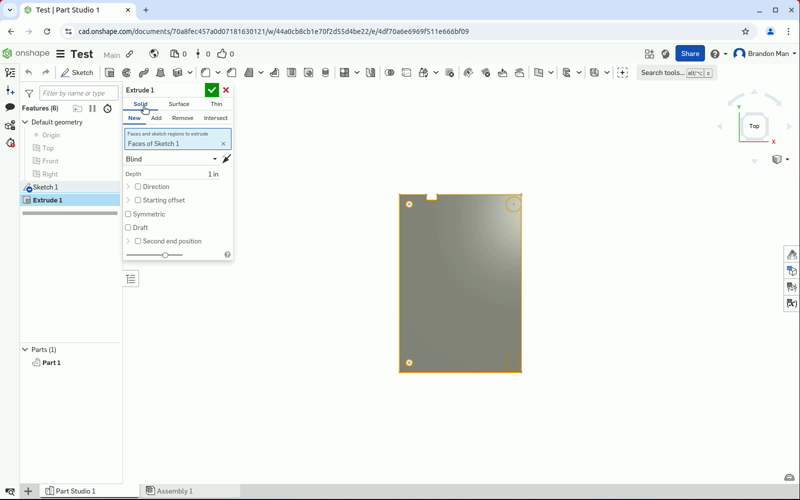
click(143, 106)
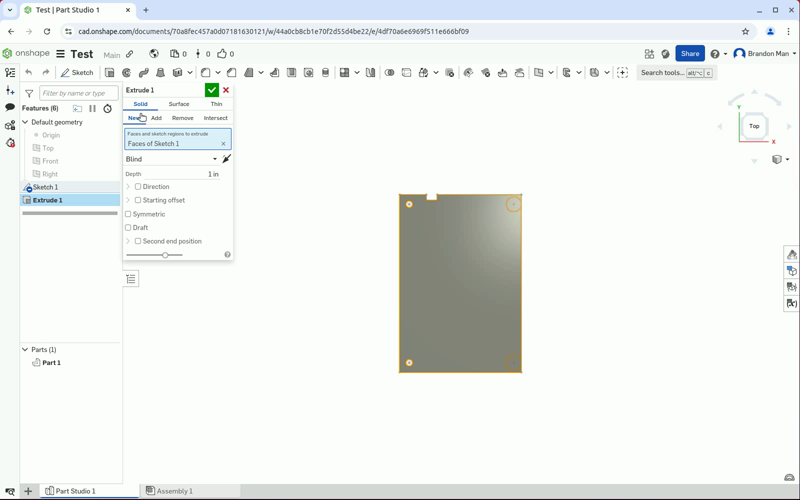
mouse_move(137, 120)
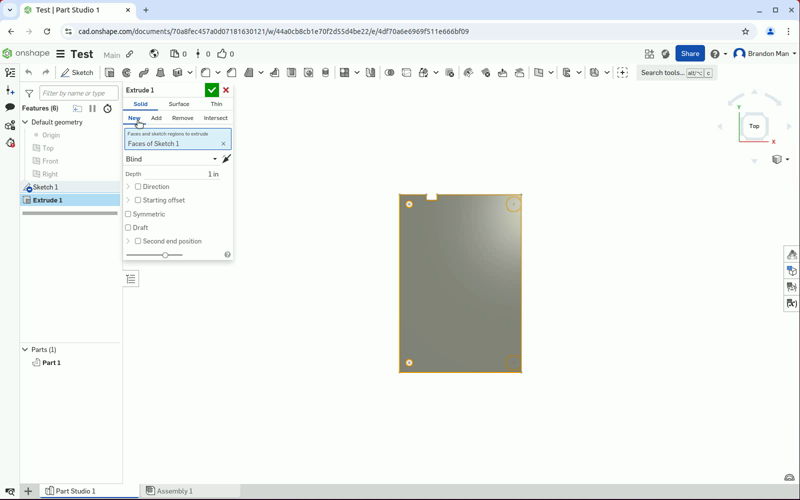
click(137, 120)
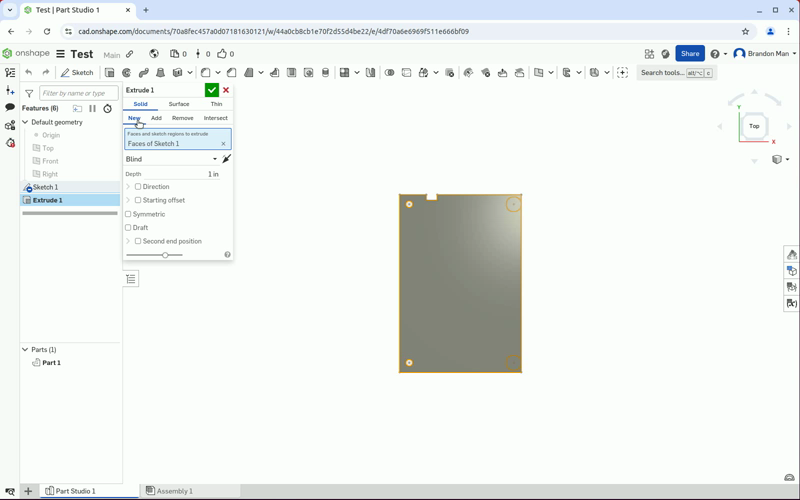
key(tab, 4)
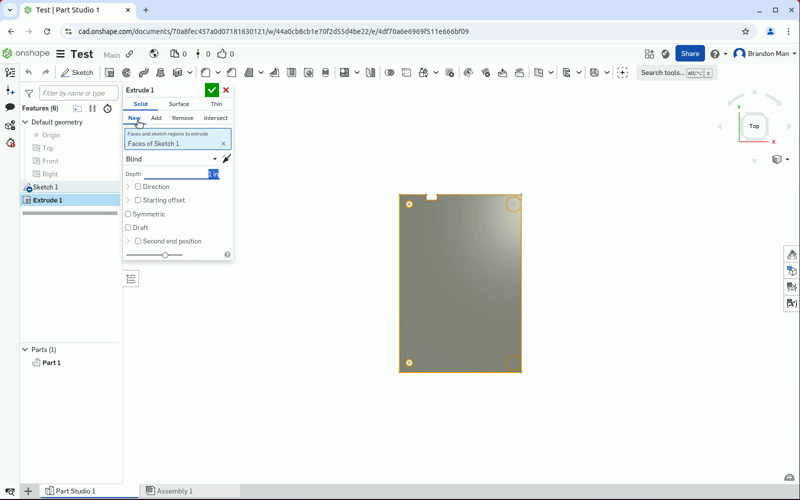
text(0.722)
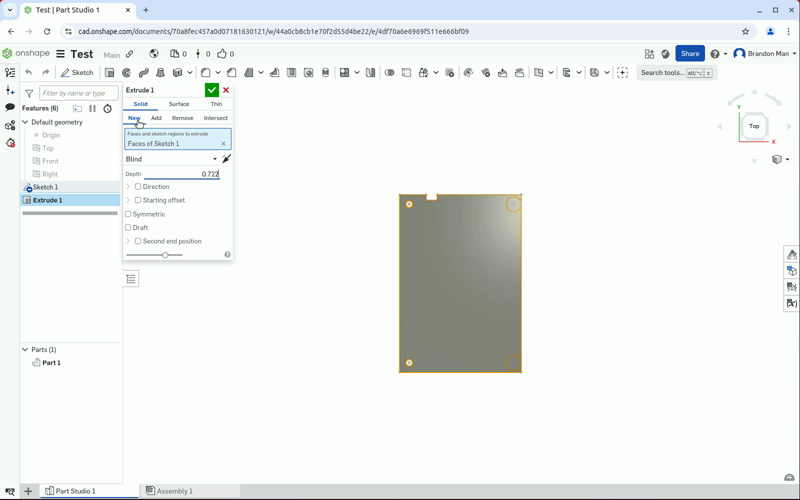
key(enter)
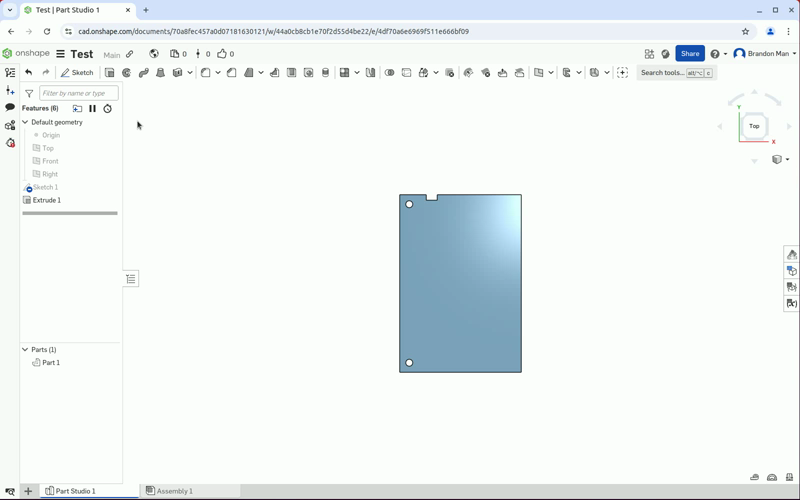
key(shift+h)
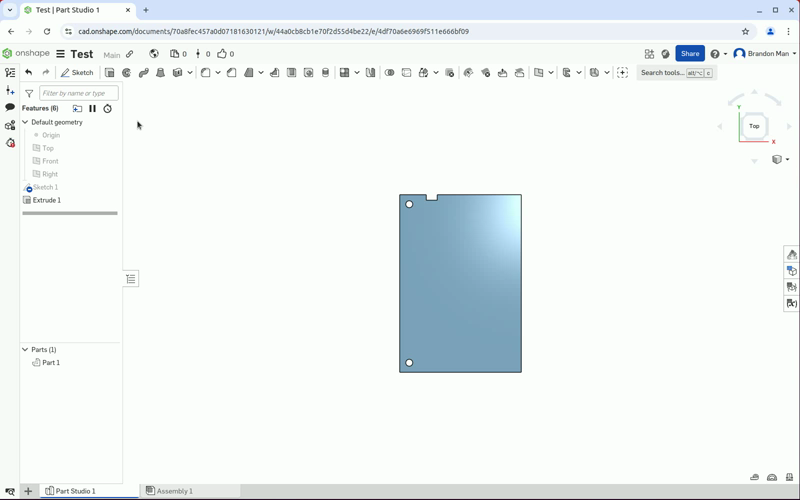
key(shift+h)
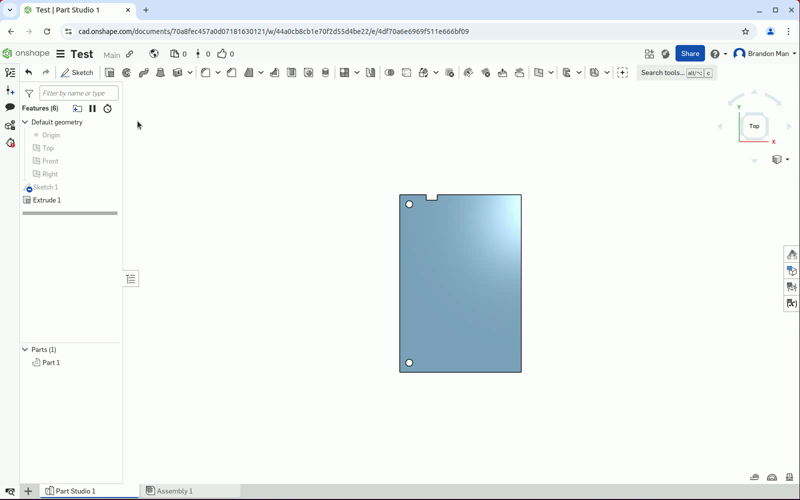
mouse_move(73, 189)
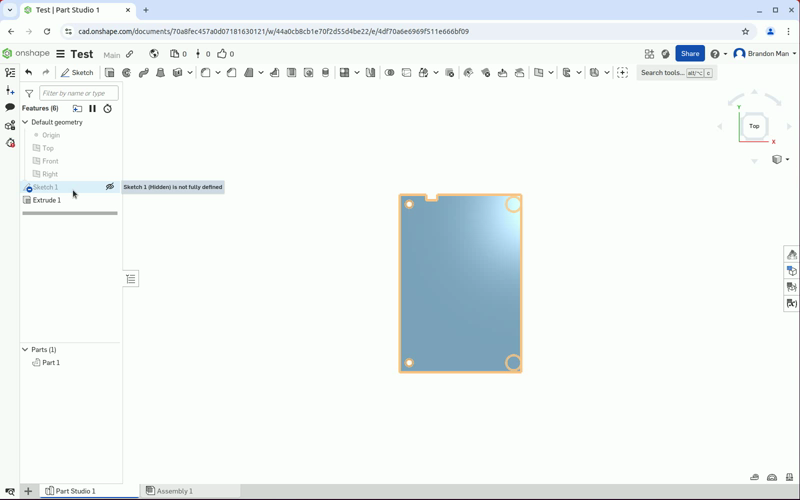
click(73, 189)
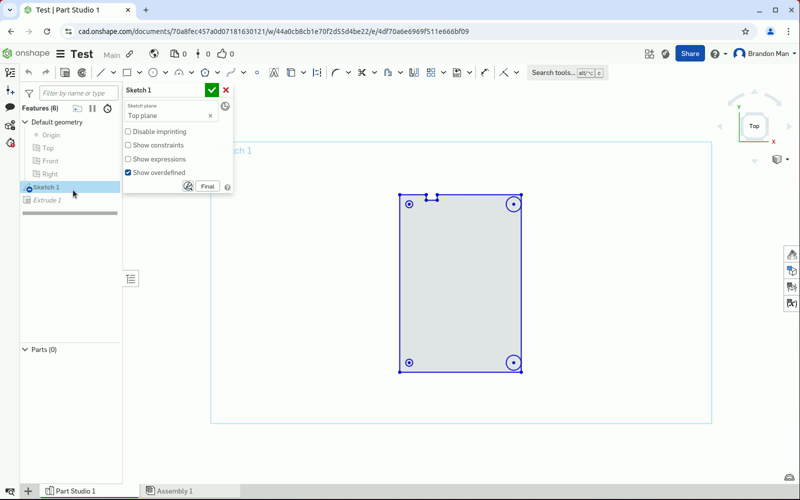
mouse_move(229, 92)
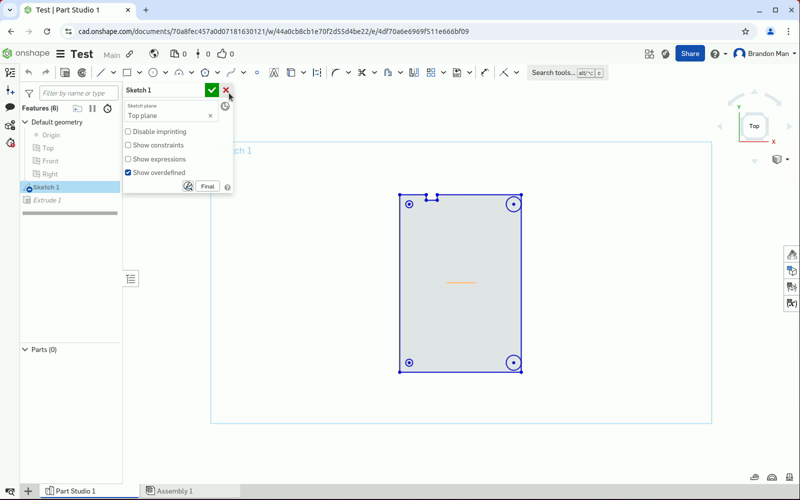
click(229, 92)
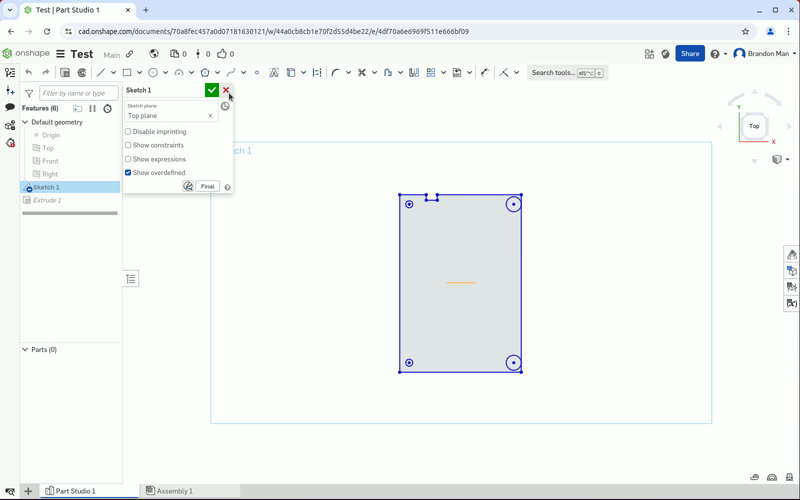
key(shift+s)
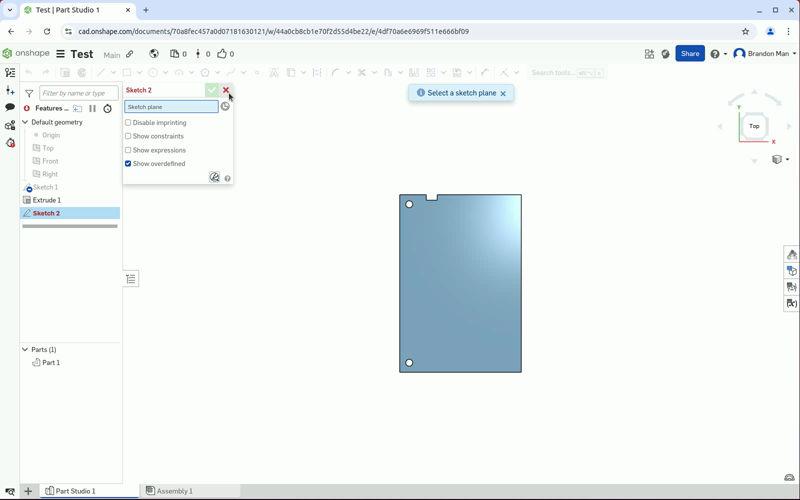
mouse_move(73, 150)
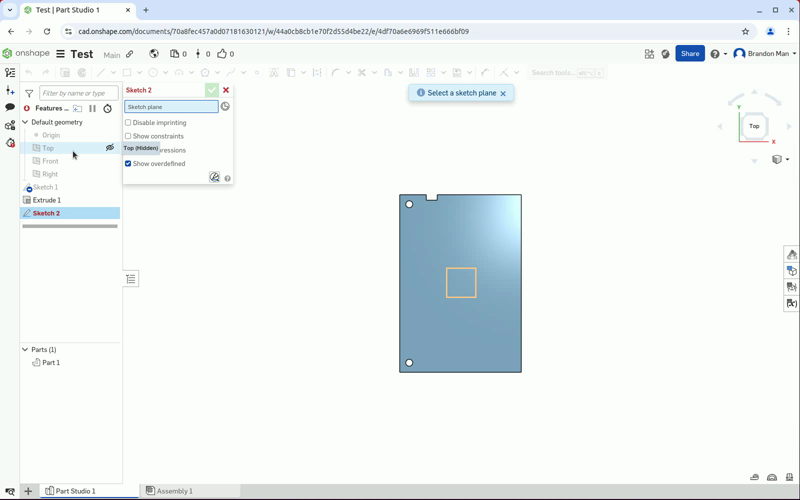
click(73, 150)
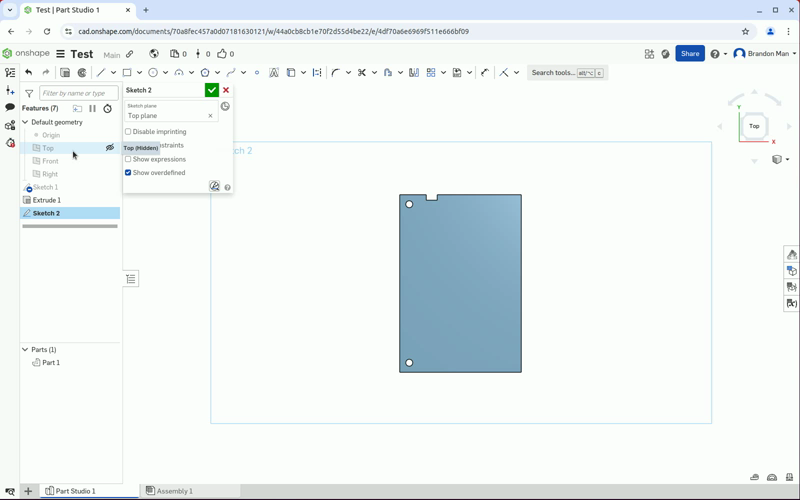
mouse_move(73, 352)
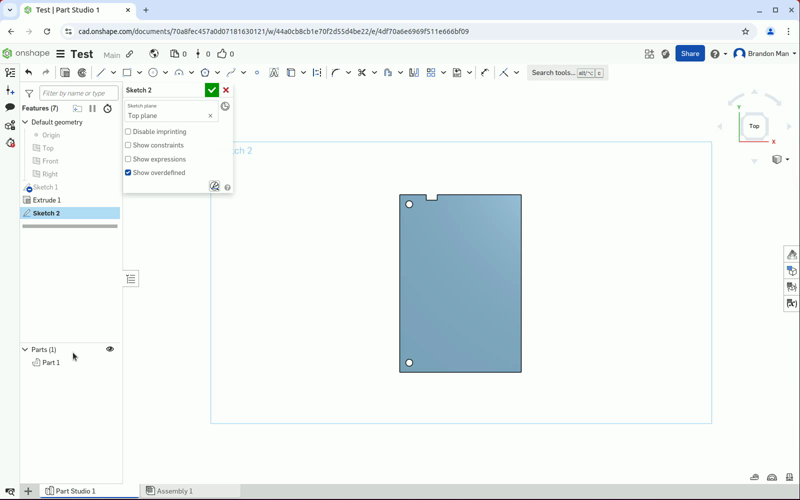
key(y)
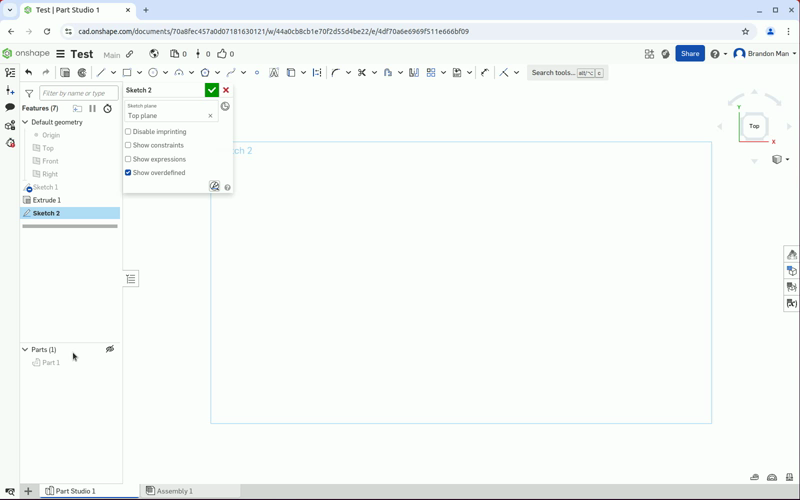
key(l)
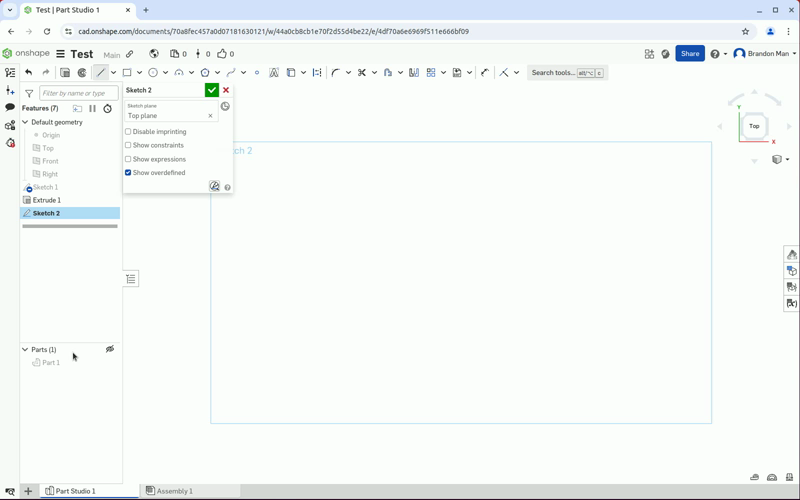
key_down(shift)
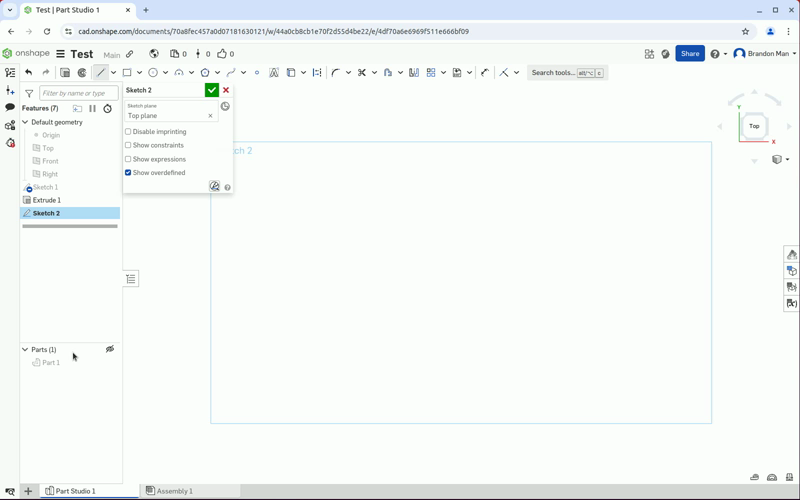
mouse_move(425, 198)
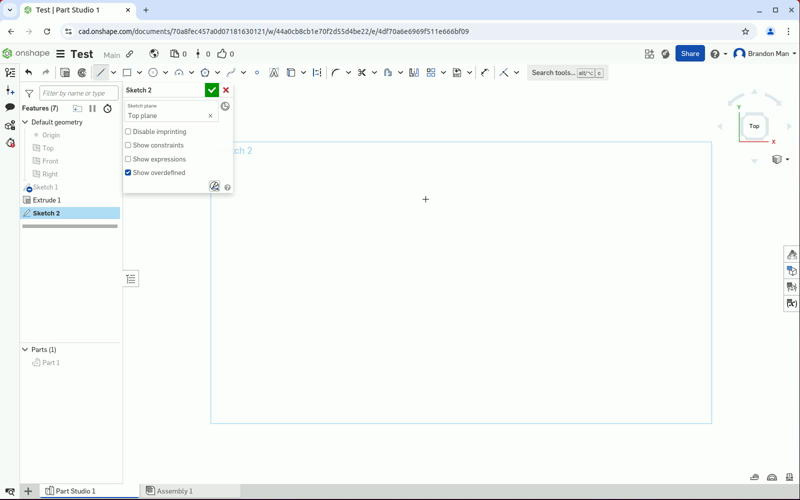
click(425, 198)
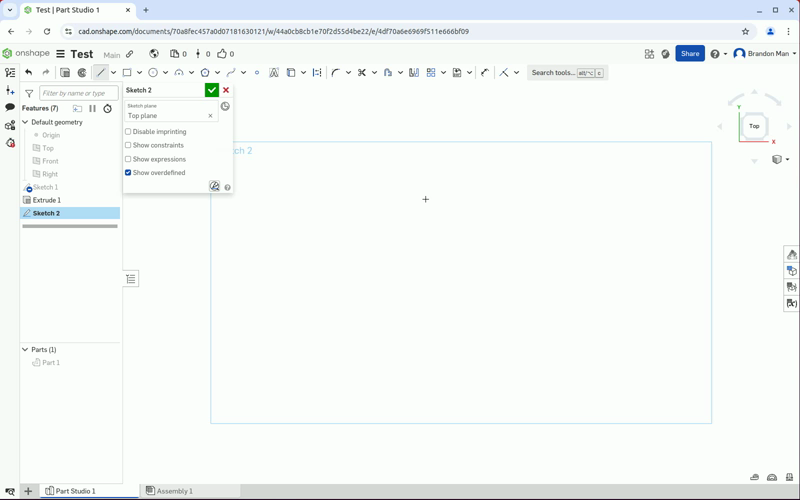
key_up(shift)
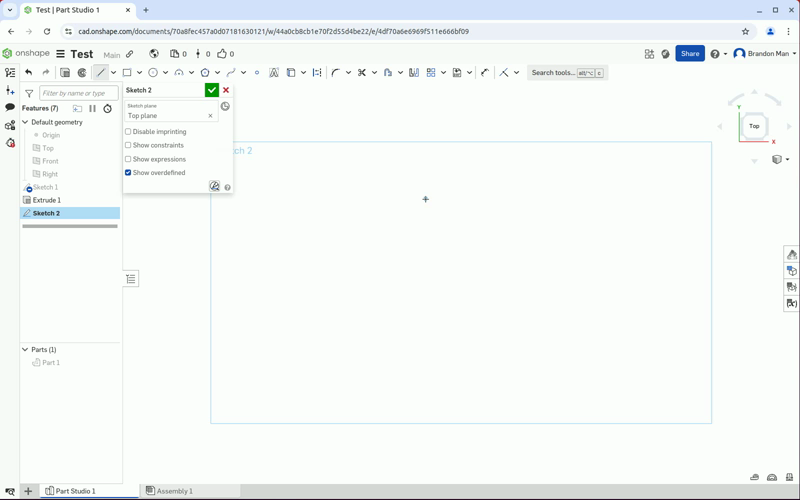
key_down(shift)
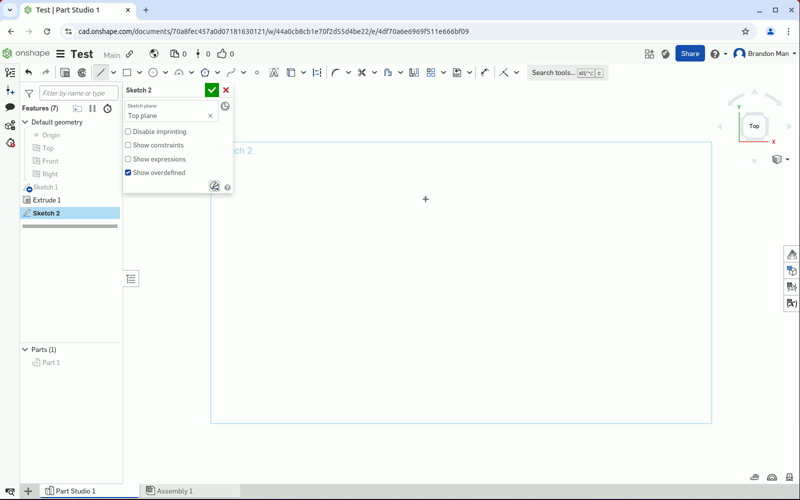
mouse_move(455, 198)
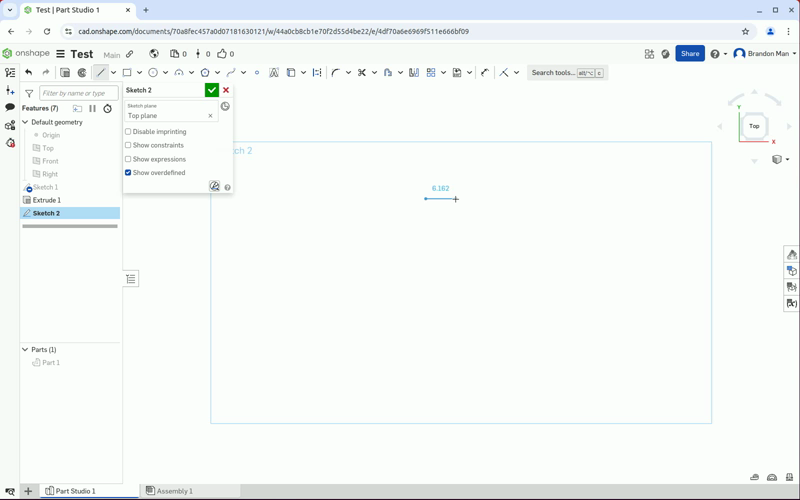
mouse_move(437, 198)
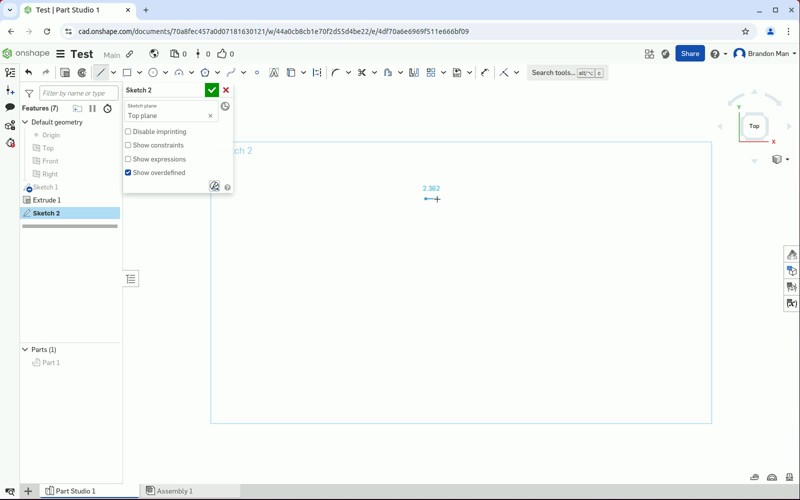
click(437, 198)
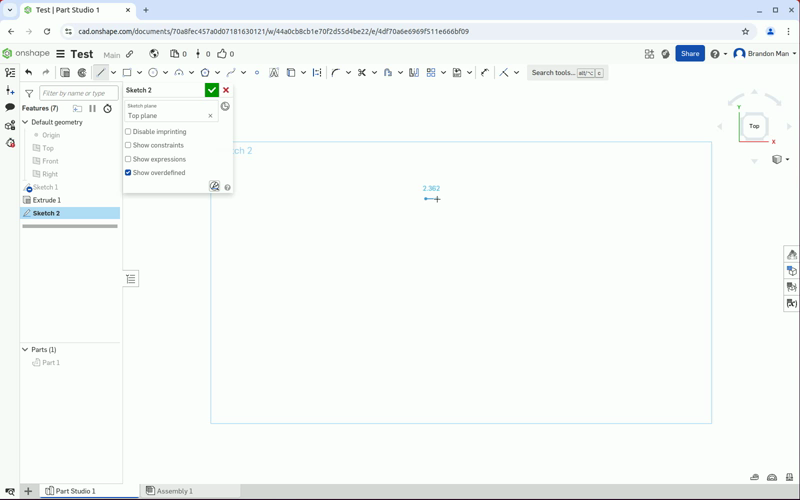
key_up(shift)
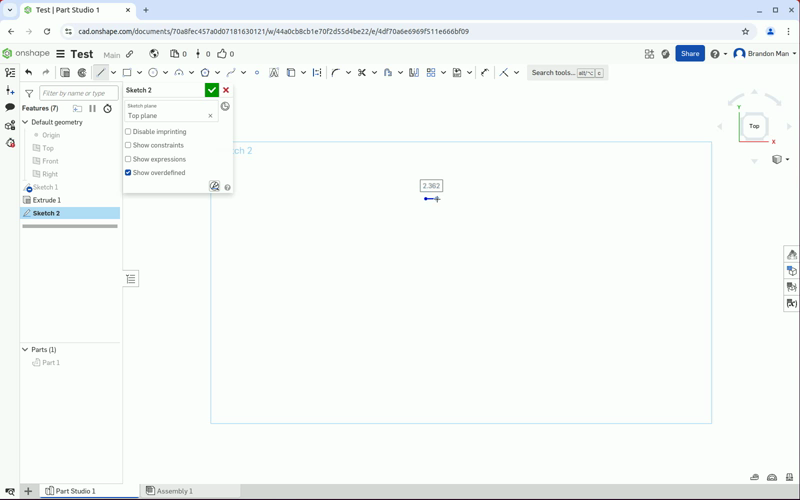
key_down(shift)
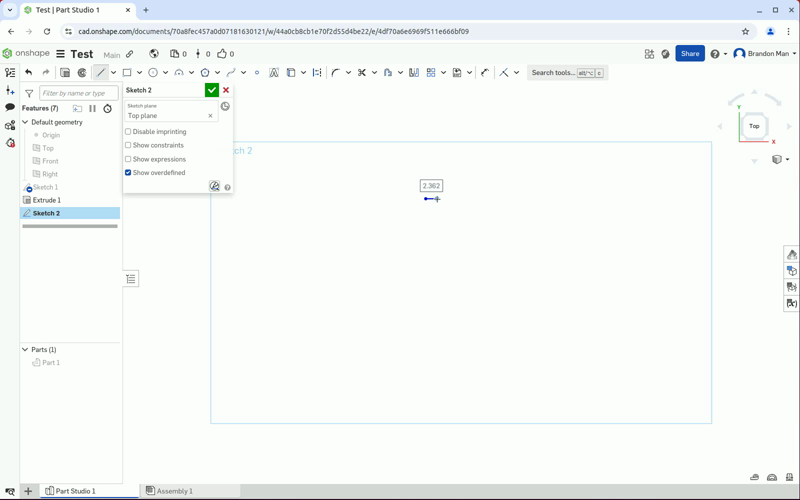
mouse_move(467, 198)
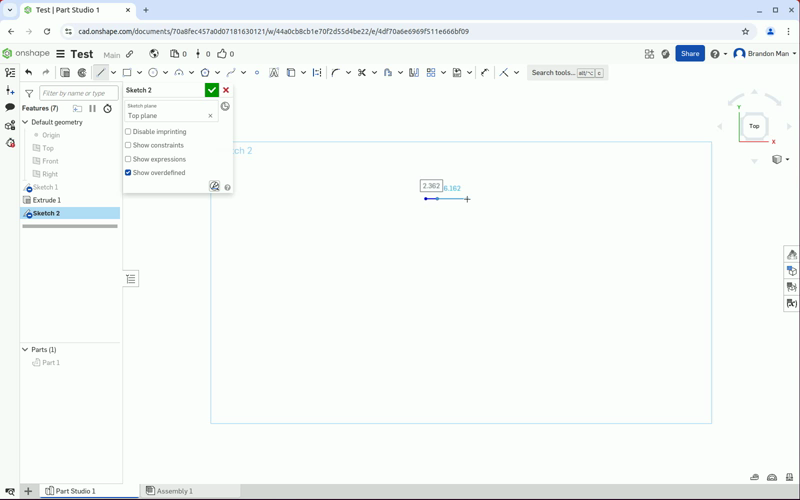
mouse_move(437, 193)
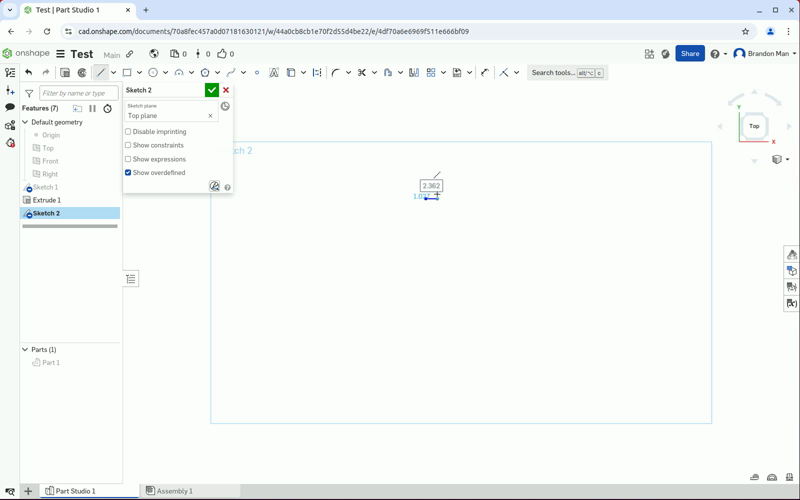
scroll(6)
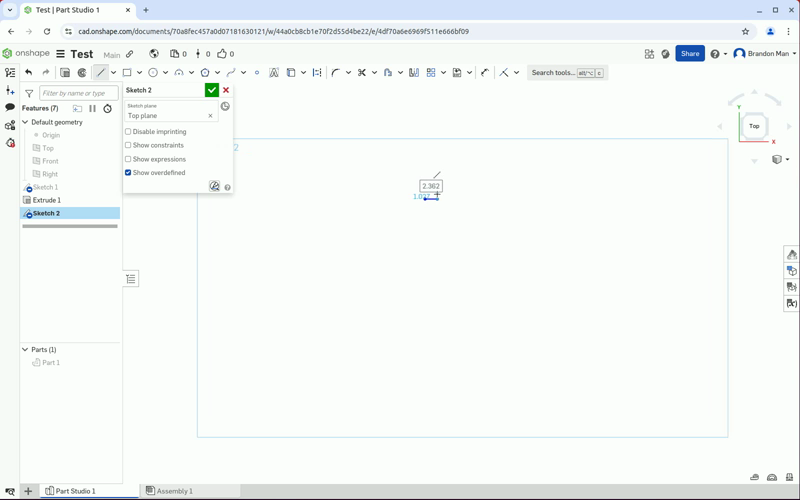
scroll(6)
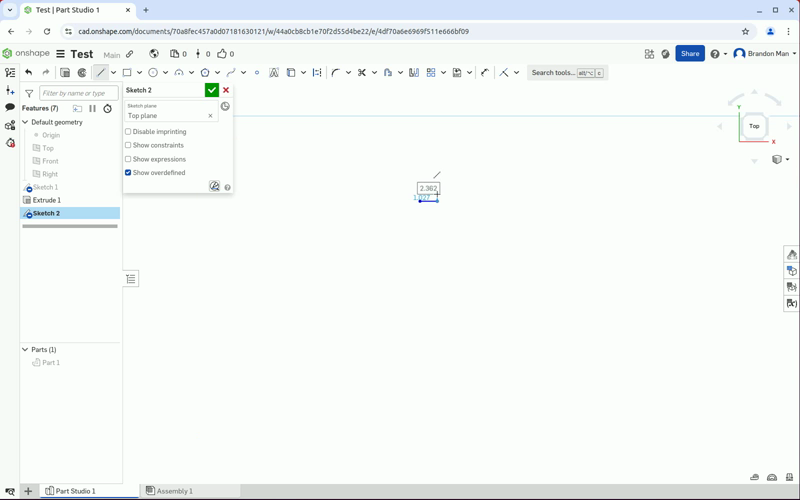
scroll(6)
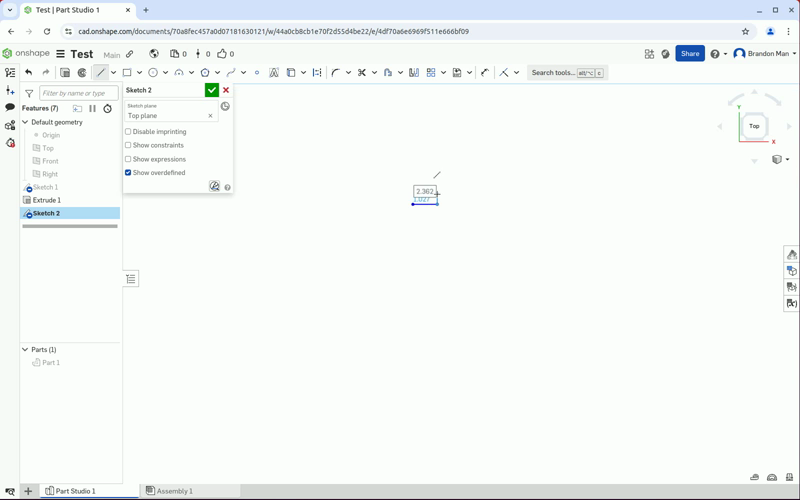
scroll(6)
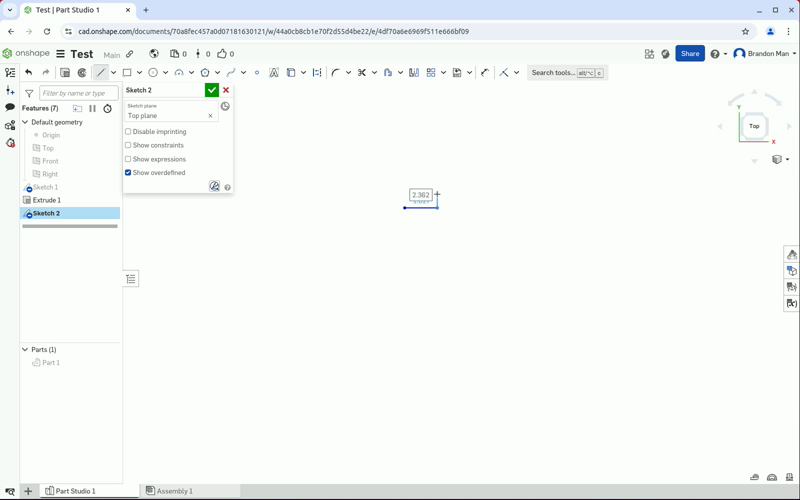
scroll(6)
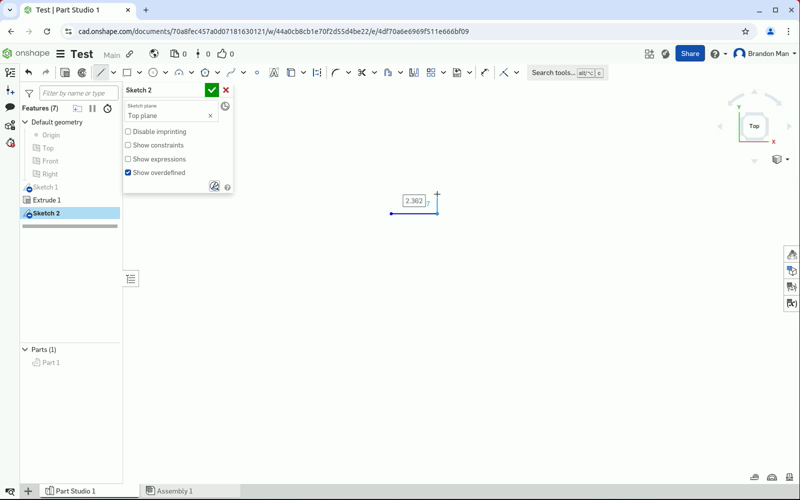
scroll(6)
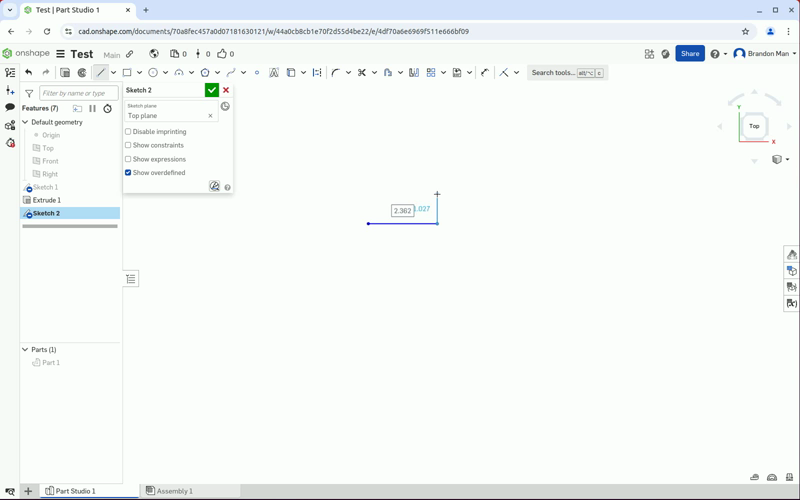
scroll(6)
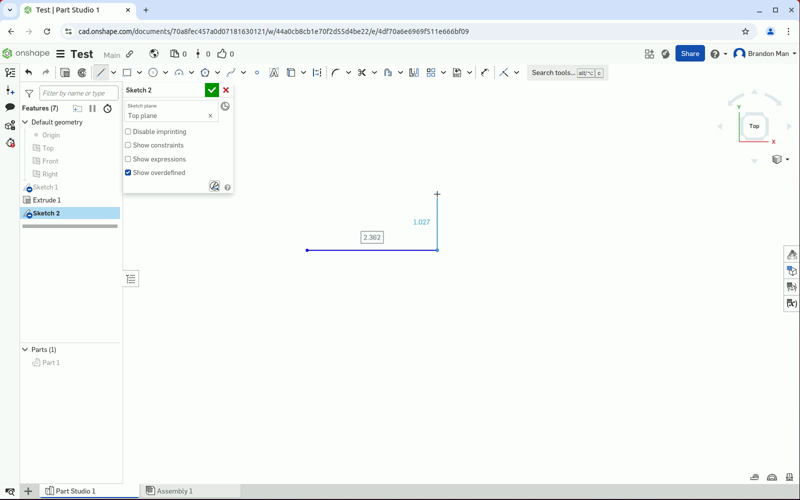
click(437, 193)
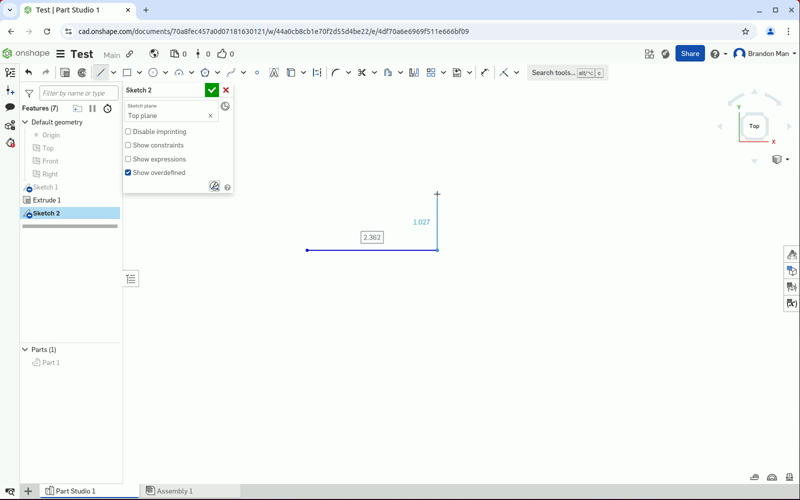
scroll(-6)
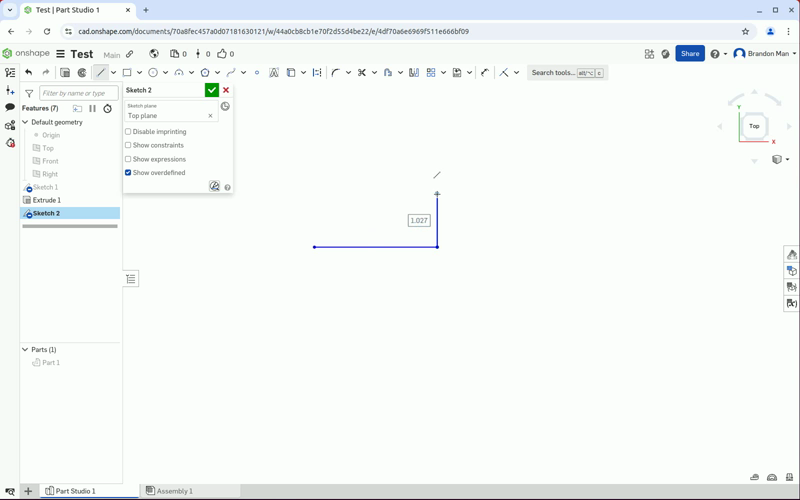
scroll(-6)
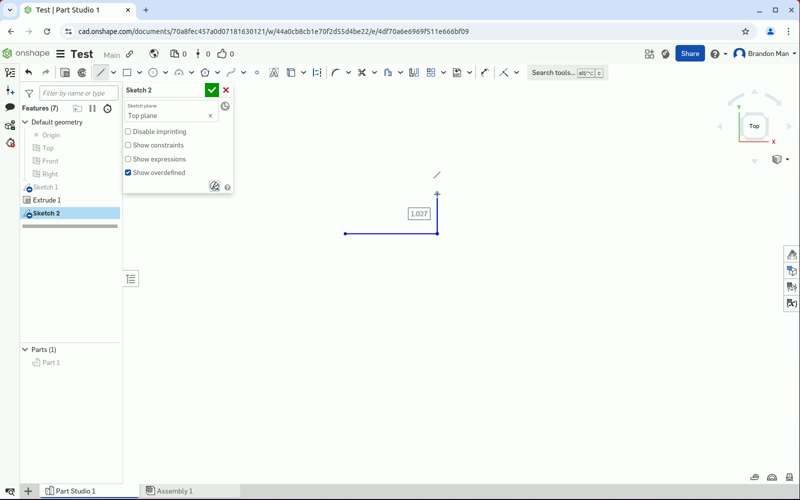
scroll(-6)
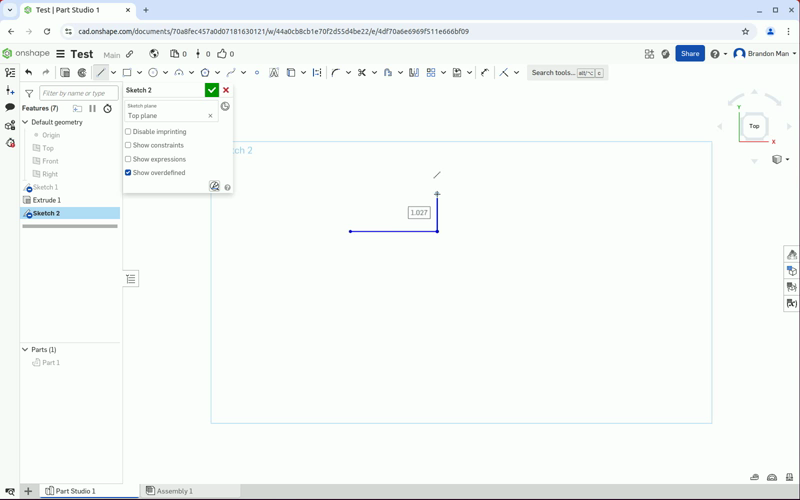
scroll(-6)
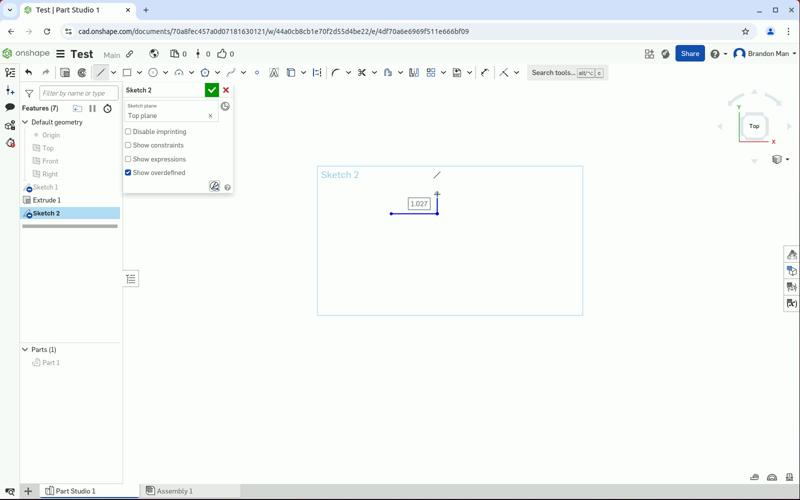
scroll(-6)
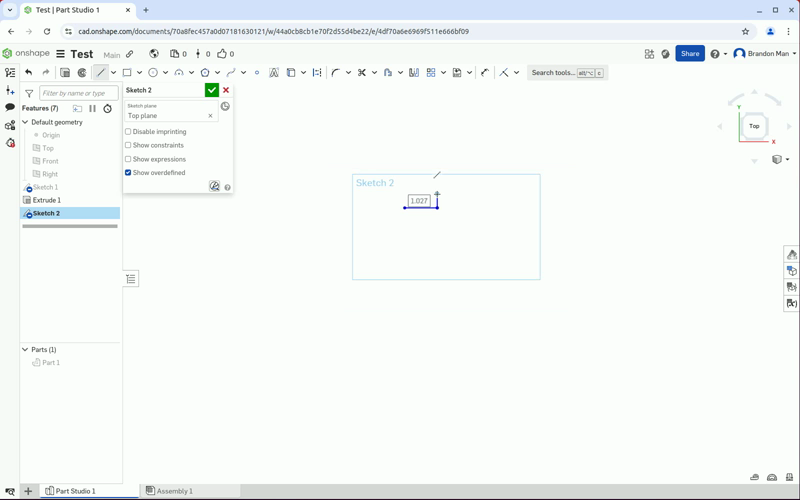
scroll(-6)
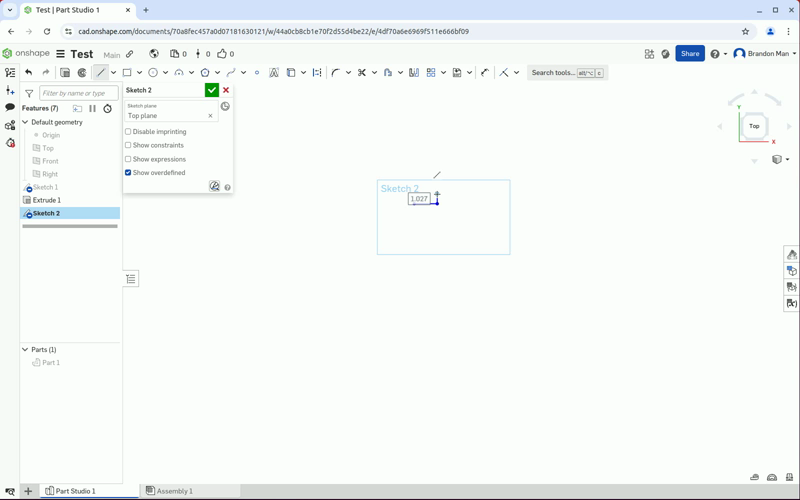
scroll(-6)
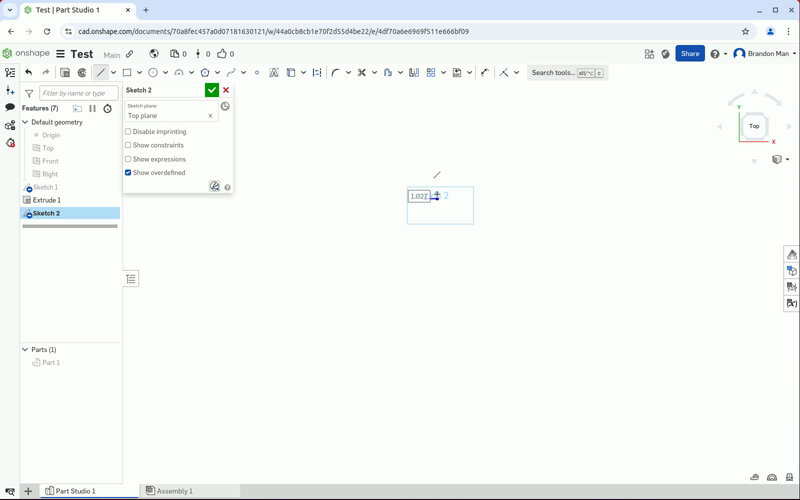
key_up(shift)
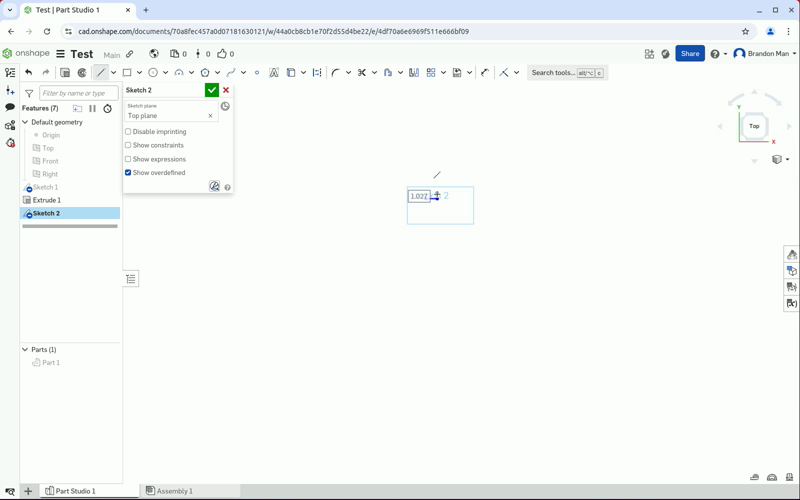
key_down(shift)
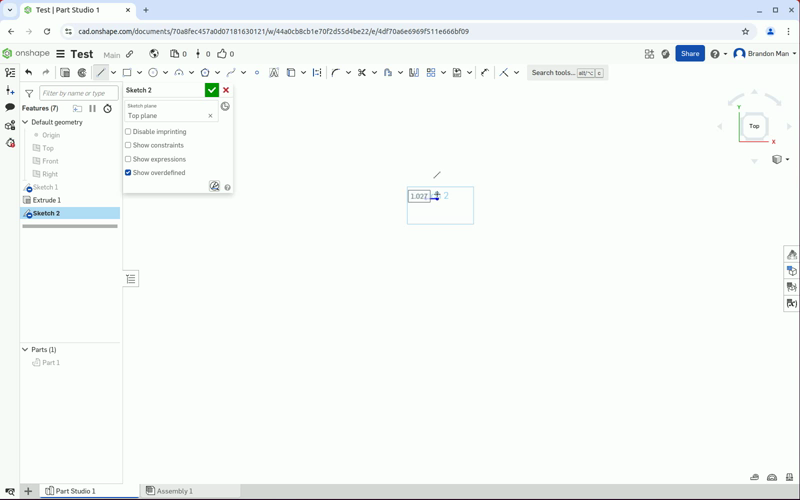
mouse_move(467, 193)
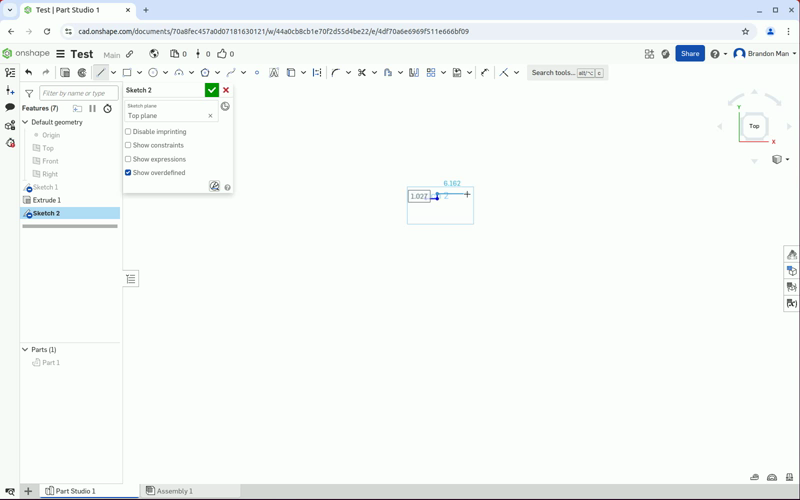
mouse_move(425, 193)
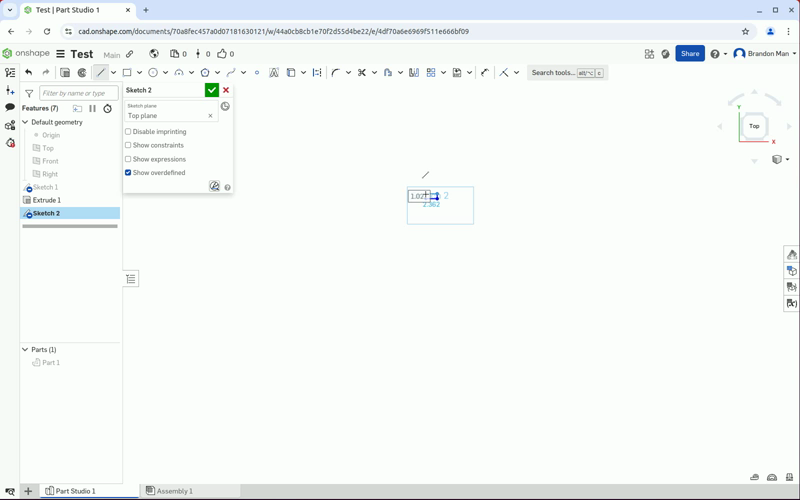
click(425, 193)
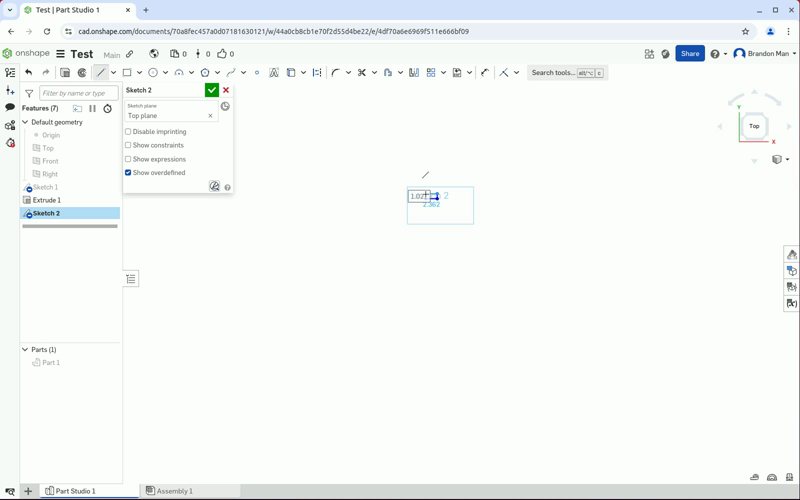
key_up(shift)
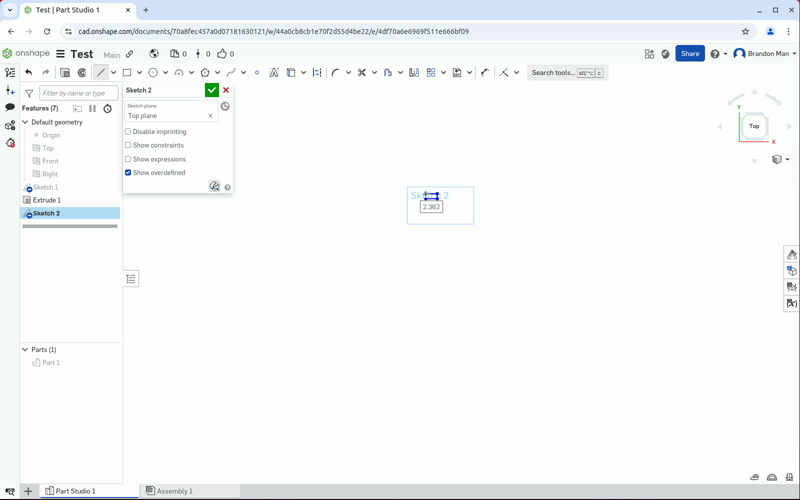
mouse_move(455, 193)
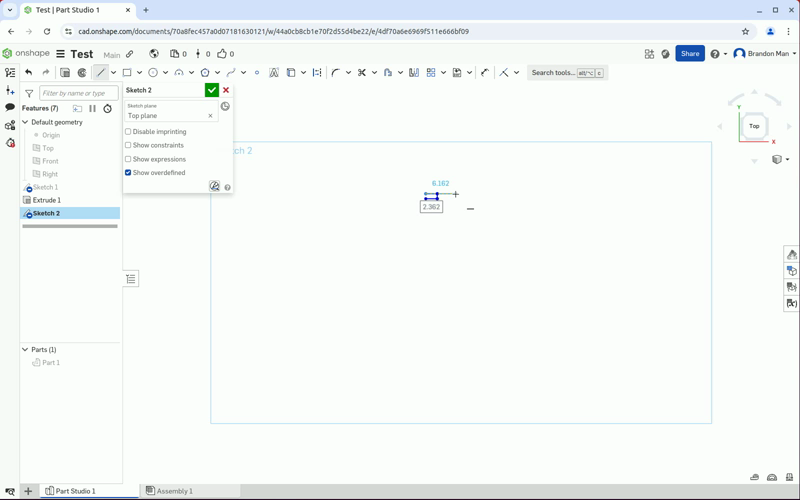
key_down(shift)
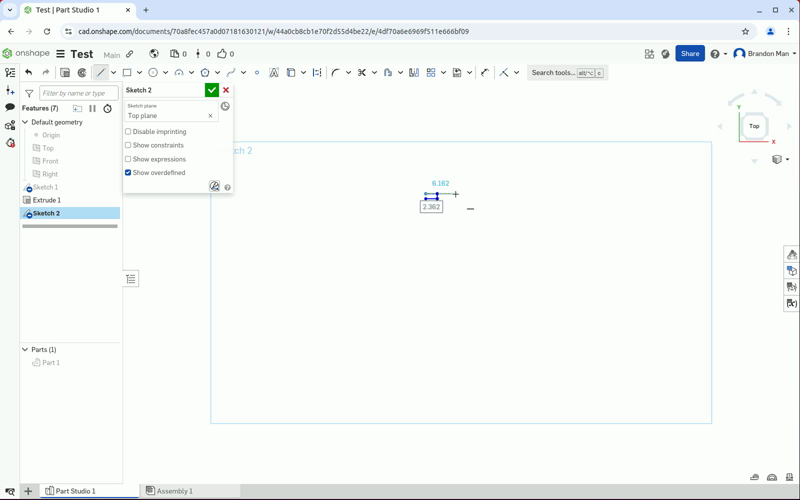
mouse_move(425, 198)
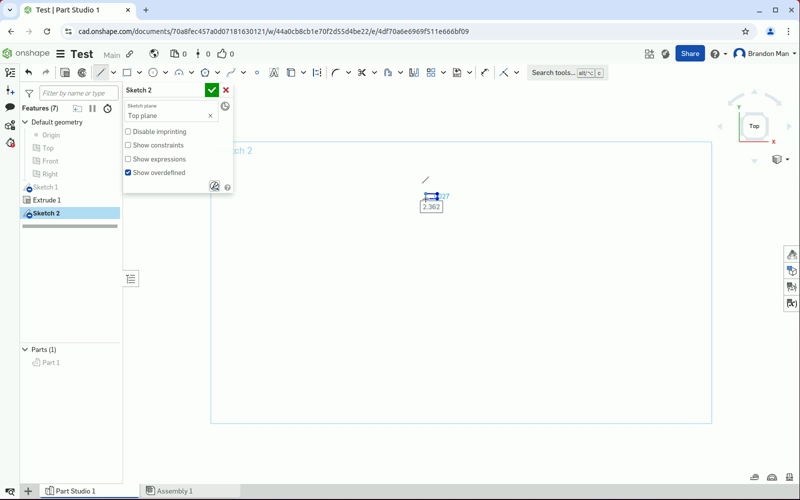
scroll(6)
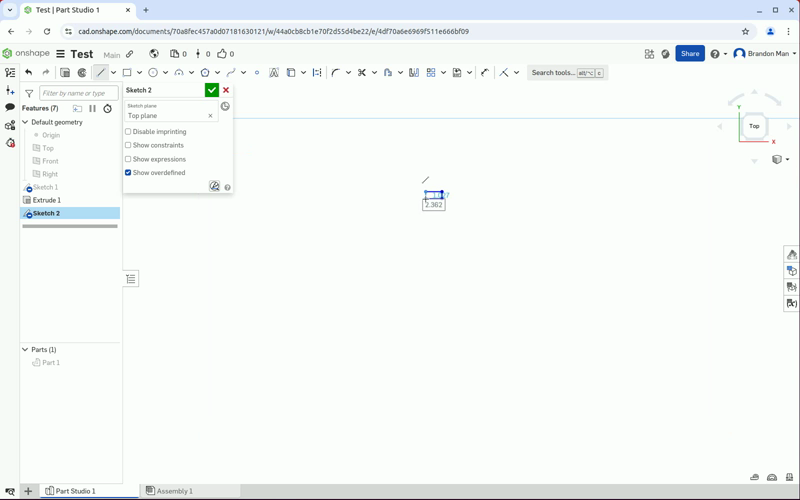
scroll(6)
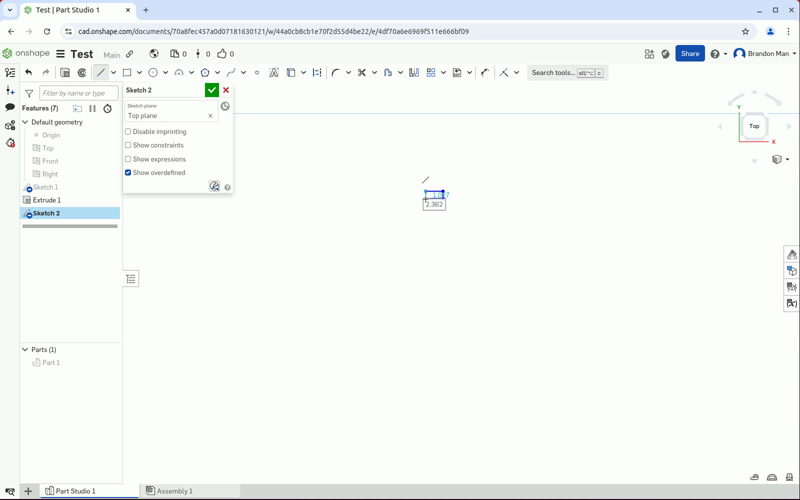
scroll(6)
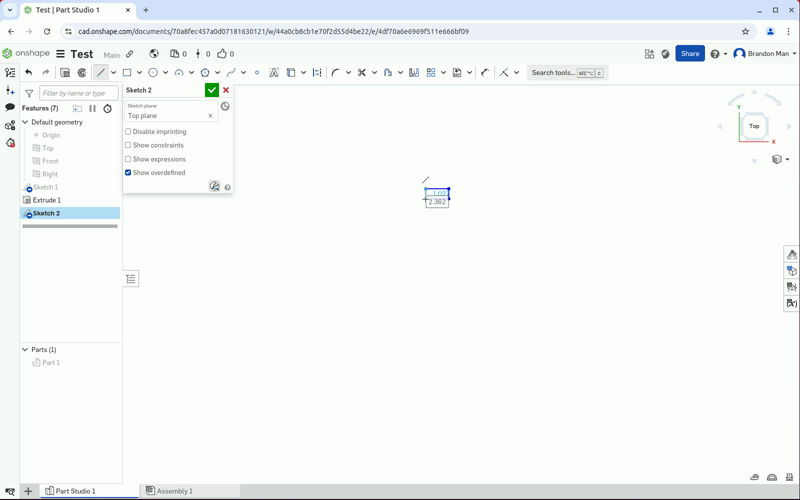
scroll(6)
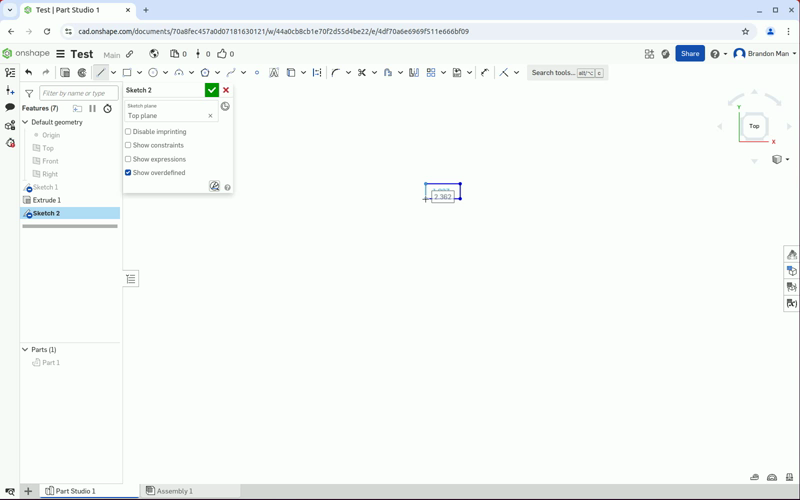
scroll(6)
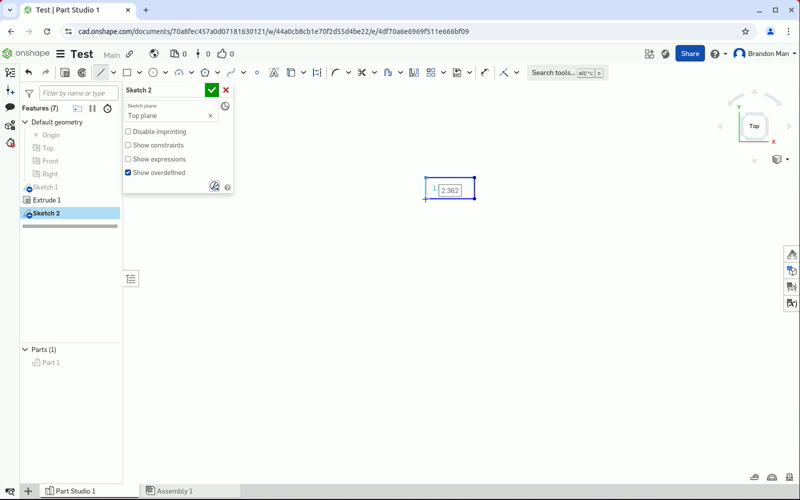
scroll(6)
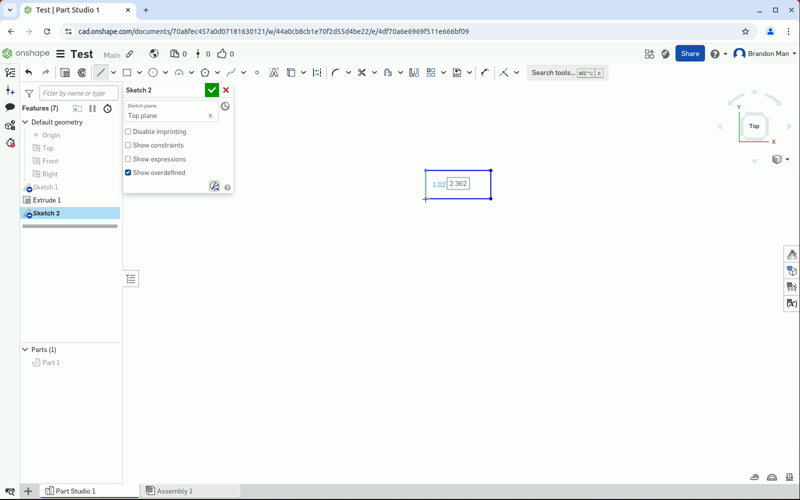
scroll(6)
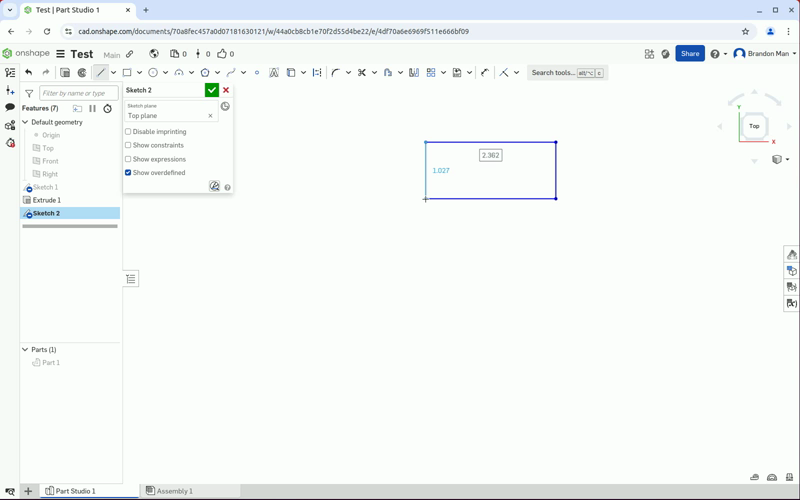
key_up(shift)
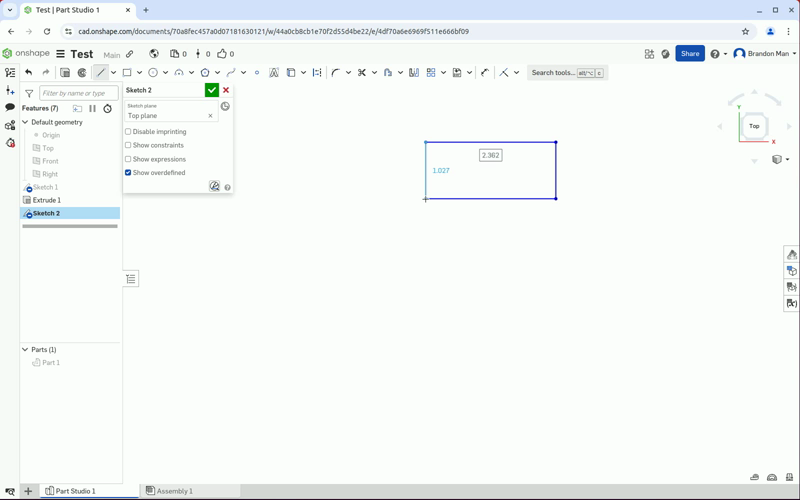
click(425, 198)
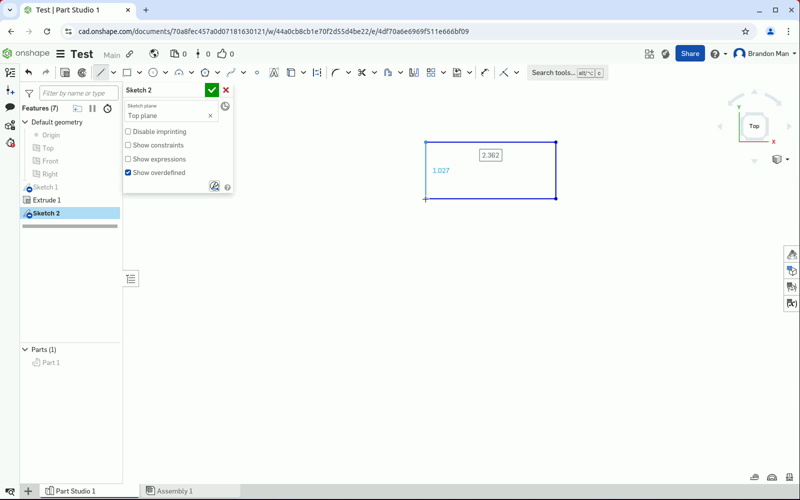
scroll(-6)
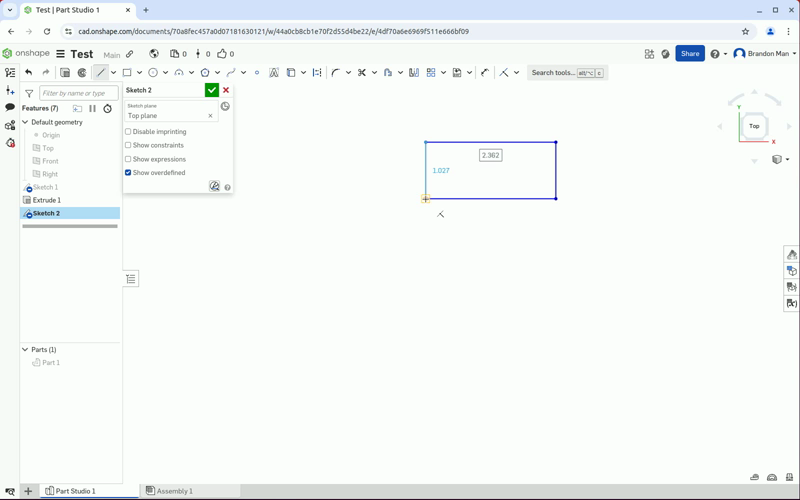
scroll(-6)
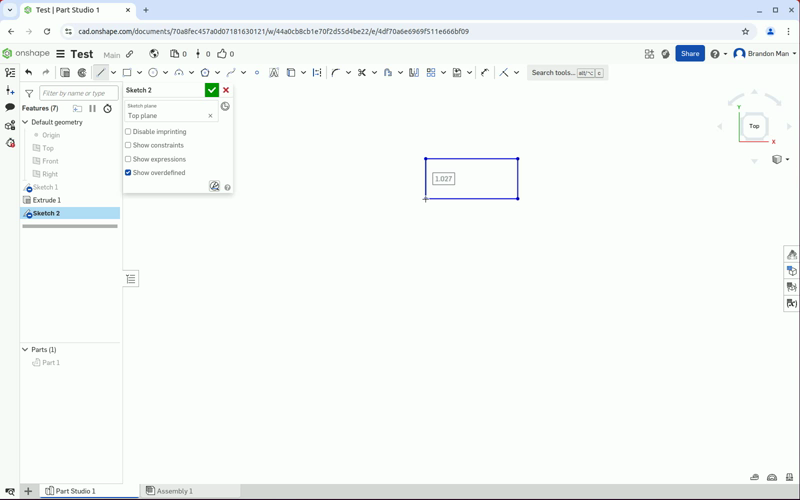
scroll(-6)
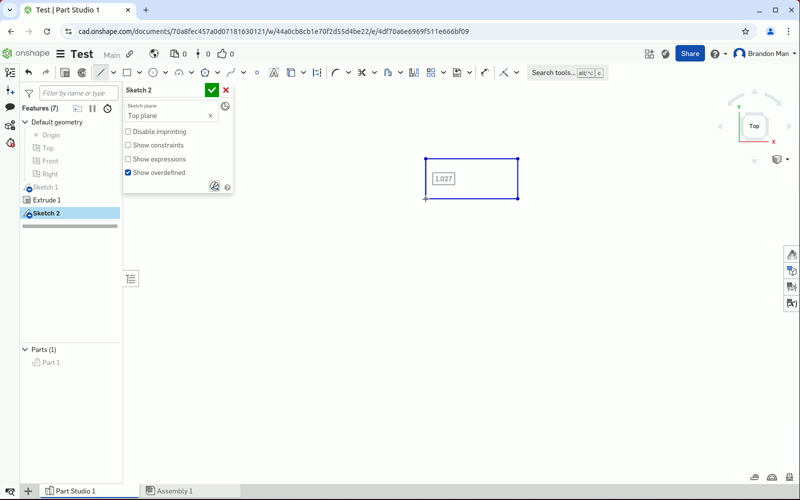
scroll(-6)
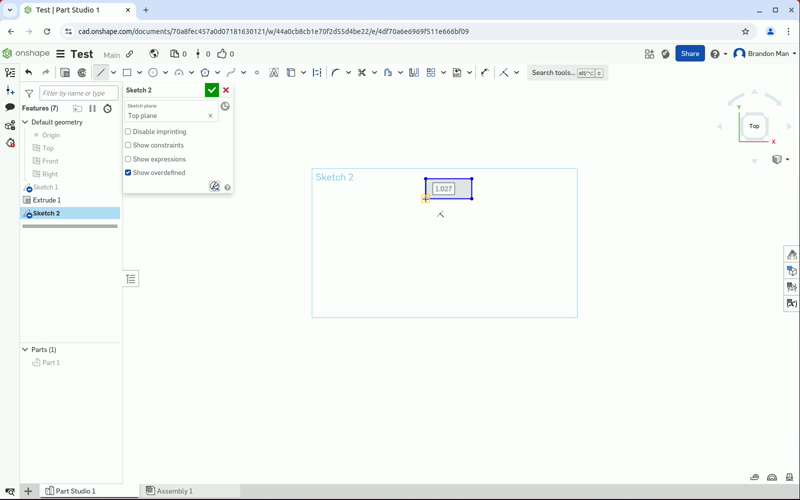
scroll(-6)
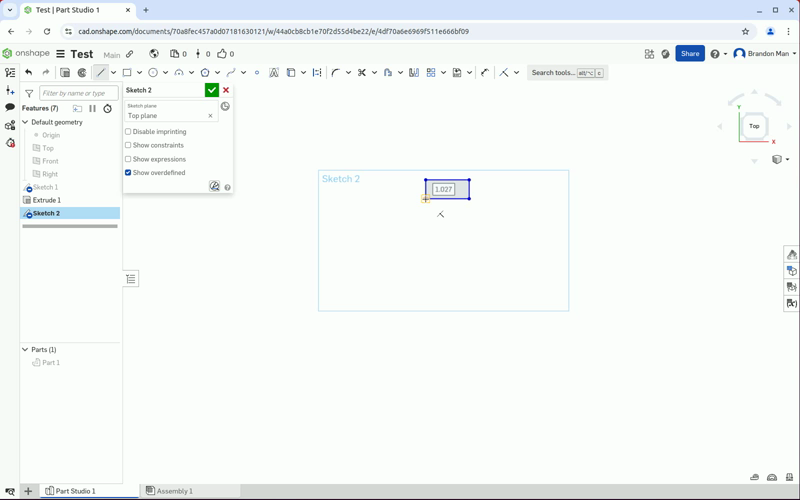
scroll(-6)
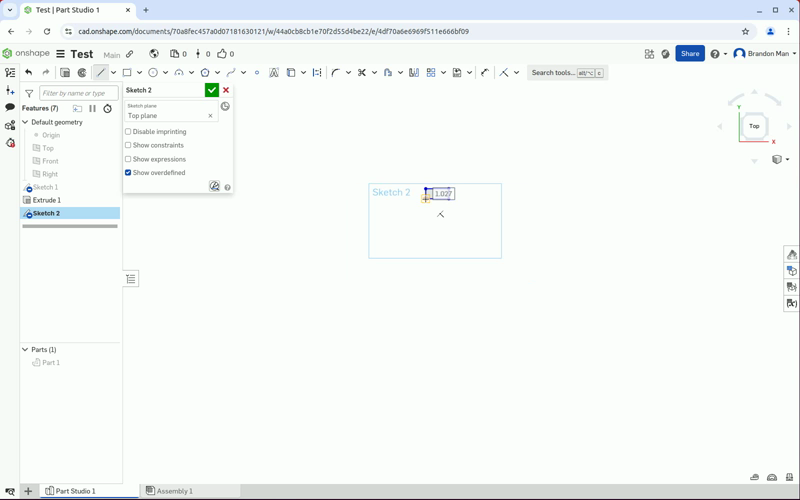
scroll(-6)
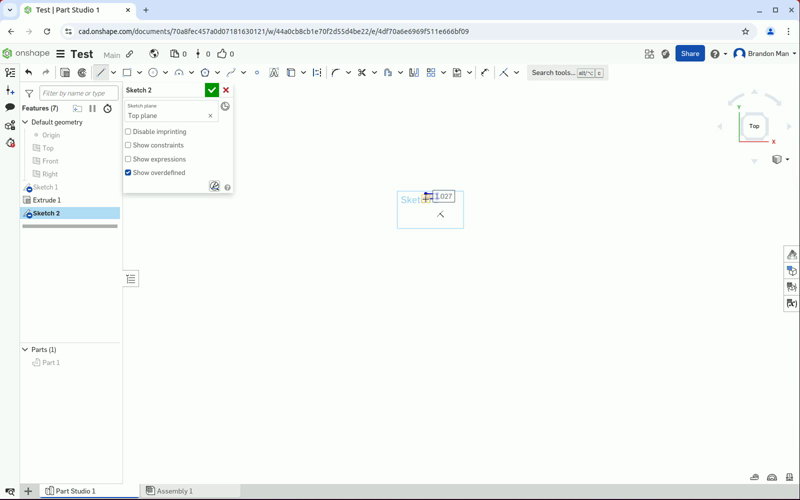
key(esc)
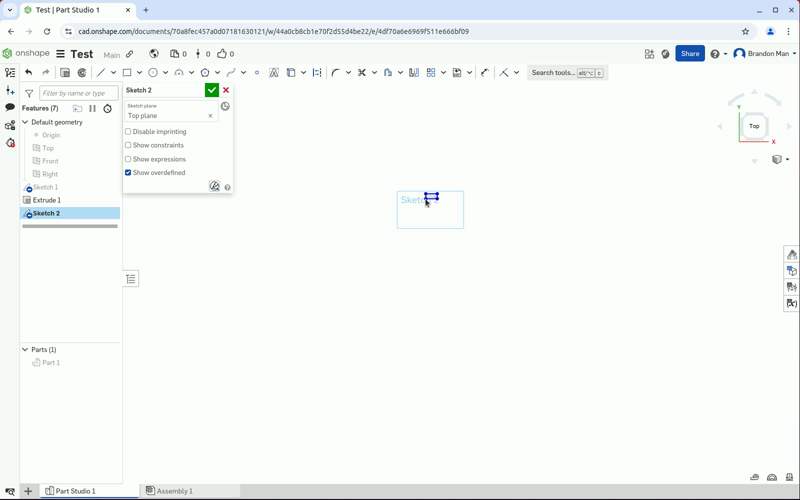
mouse_move(434, 197)
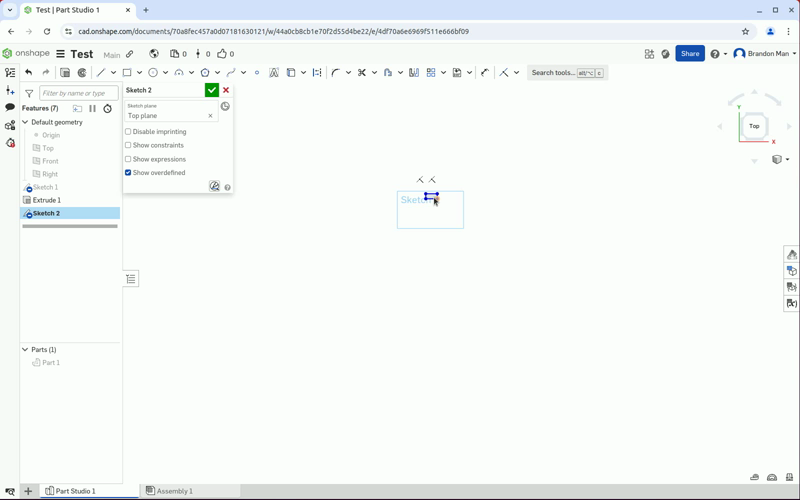
scroll(6)
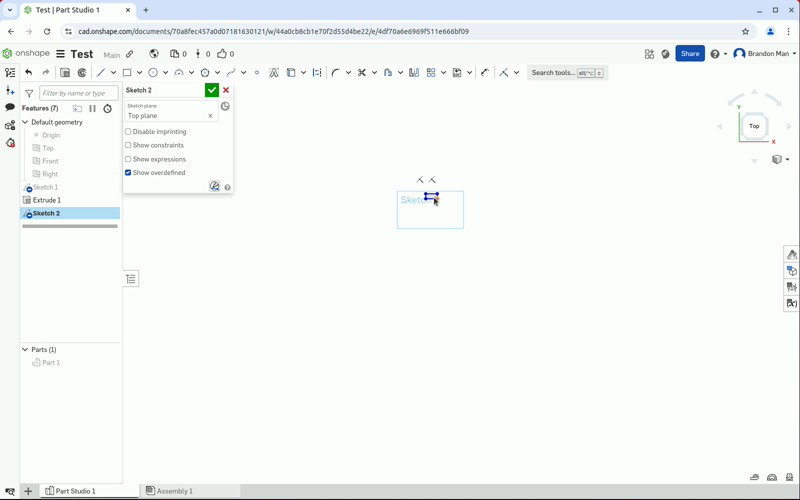
scroll(6)
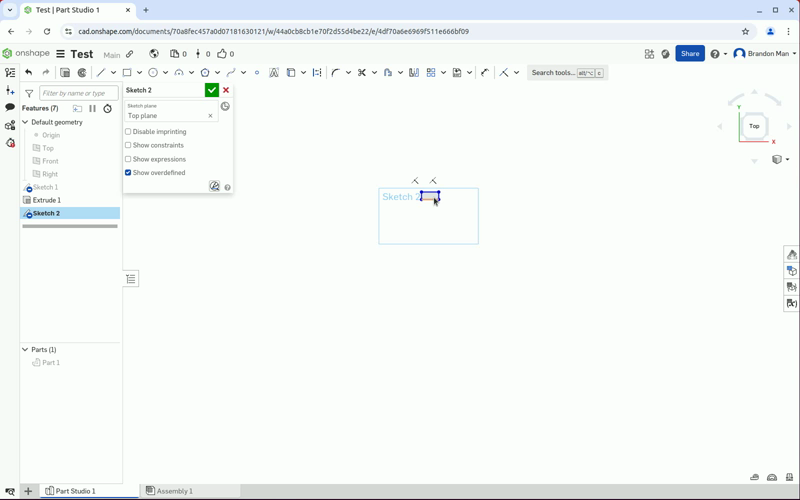
scroll(6)
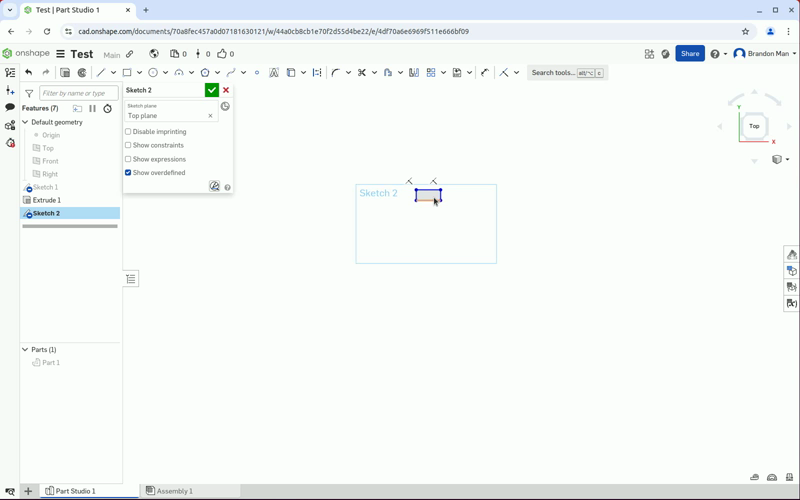
scroll(6)
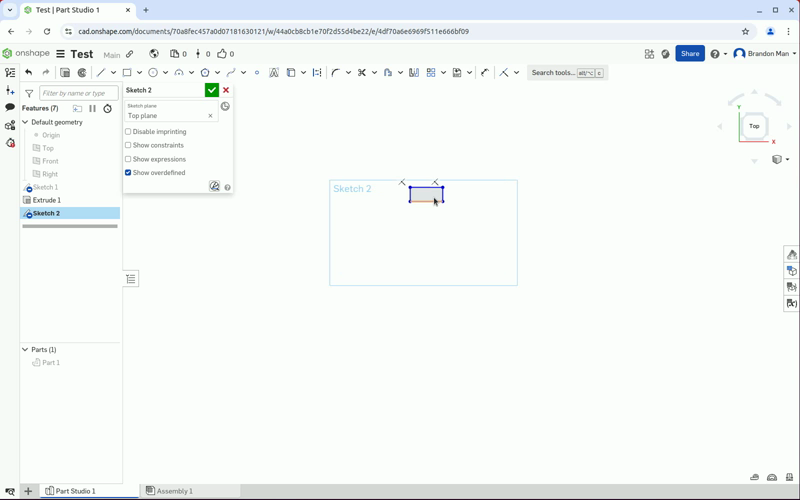
scroll(6)
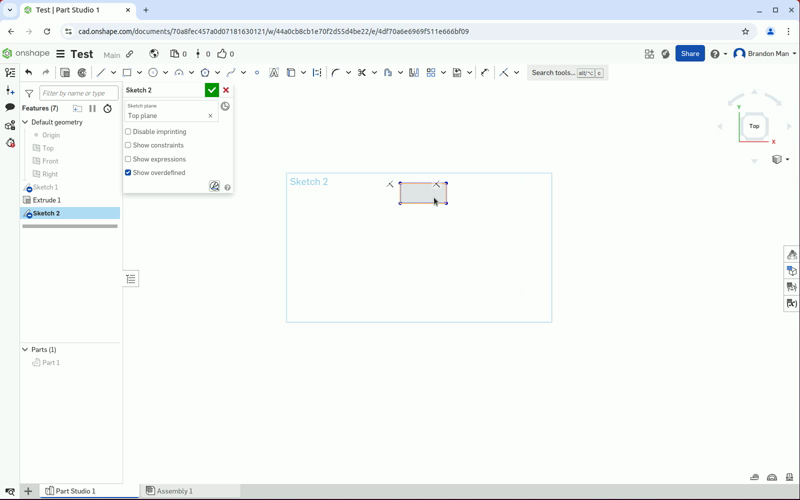
scroll(6)
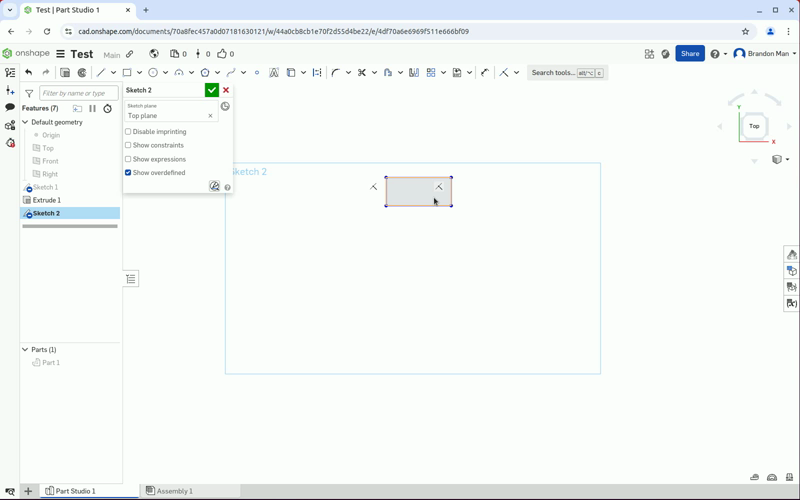
scroll(6)
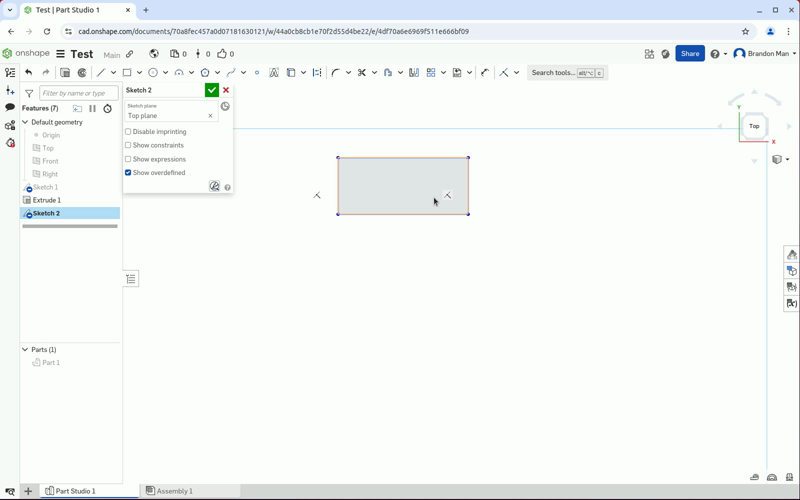
click(434, 197)
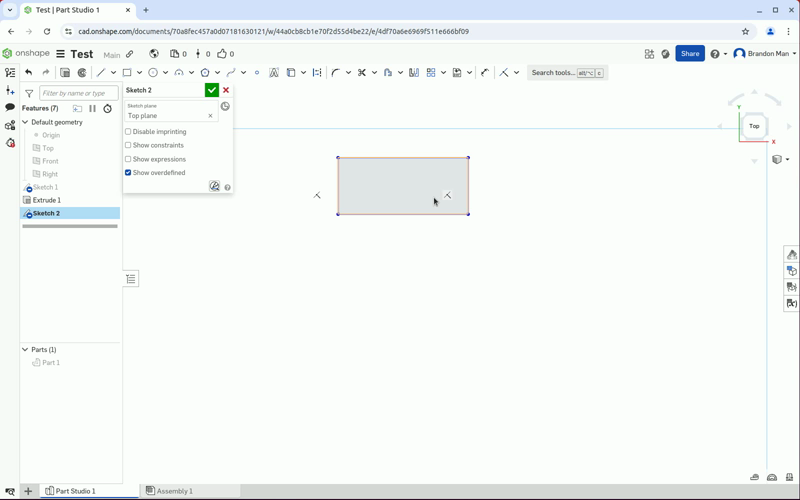
scroll(-6)
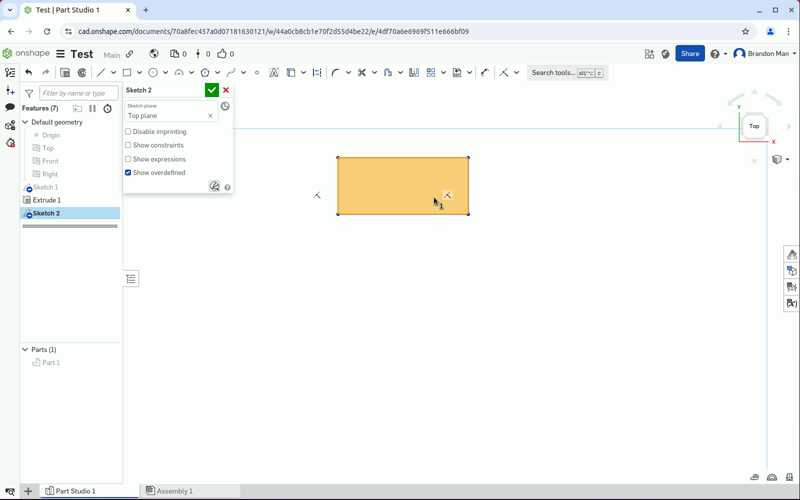
scroll(-6)
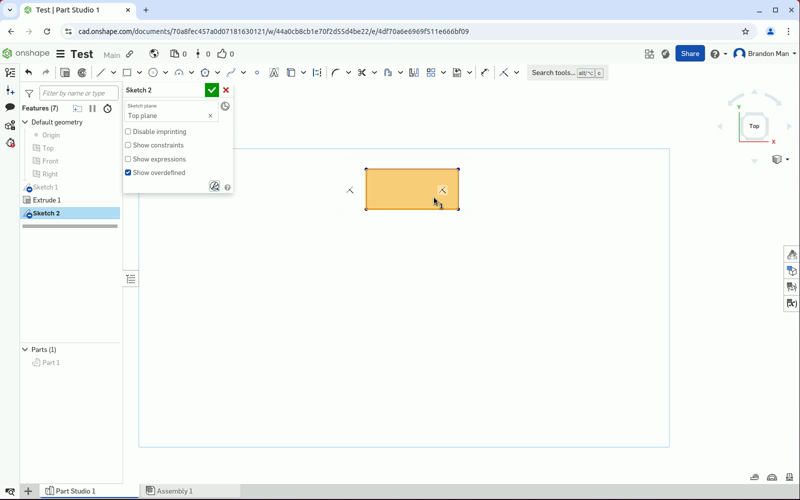
scroll(-6)
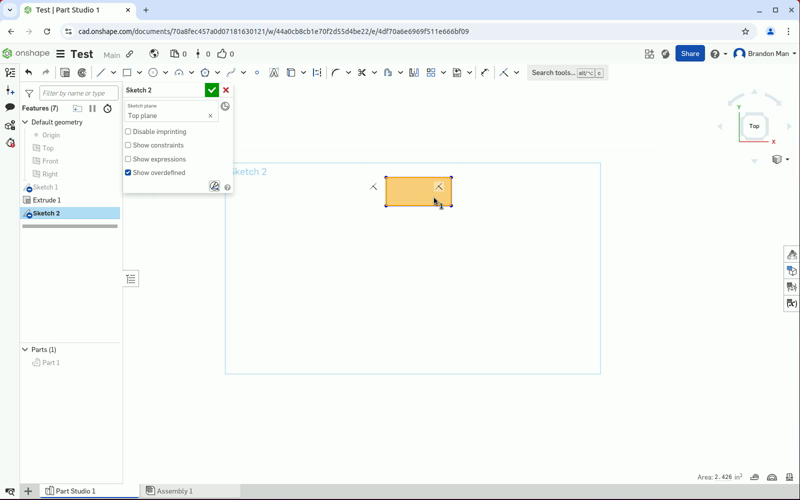
scroll(-6)
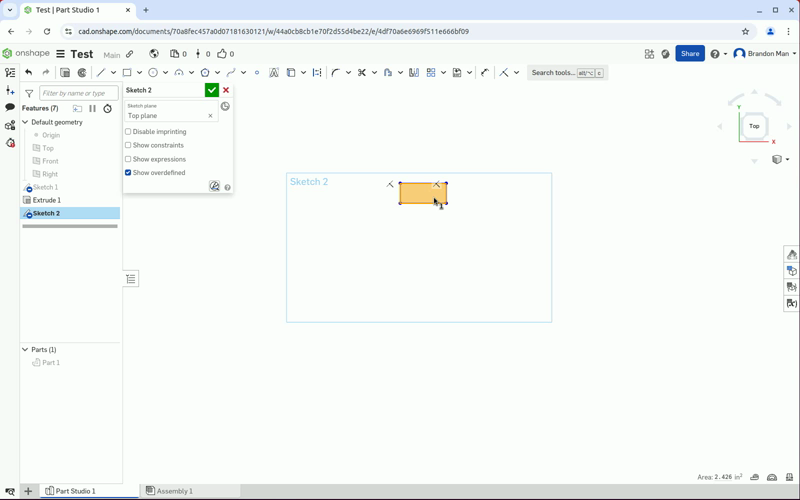
scroll(-6)
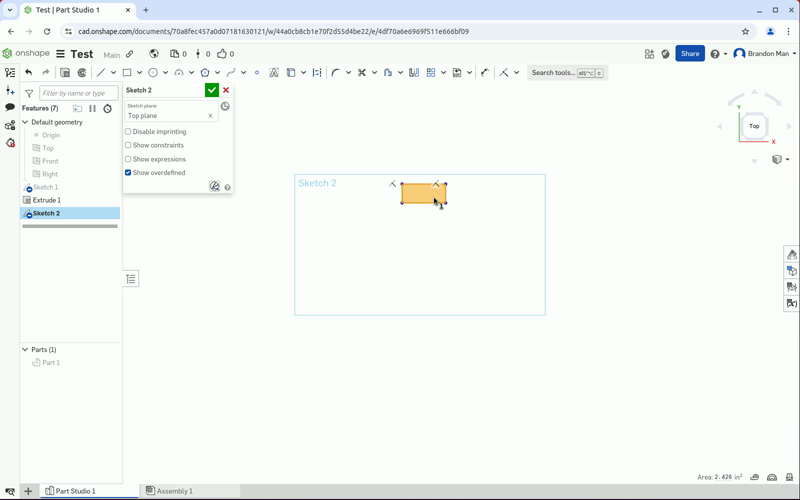
scroll(-6)
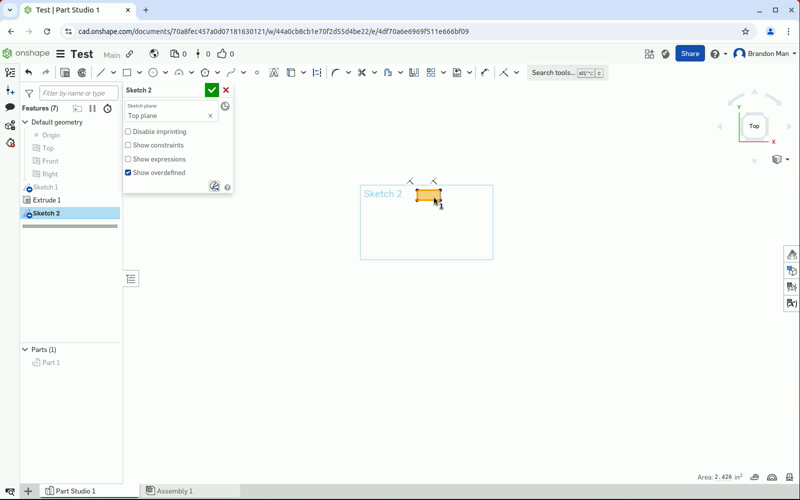
scroll(-6)
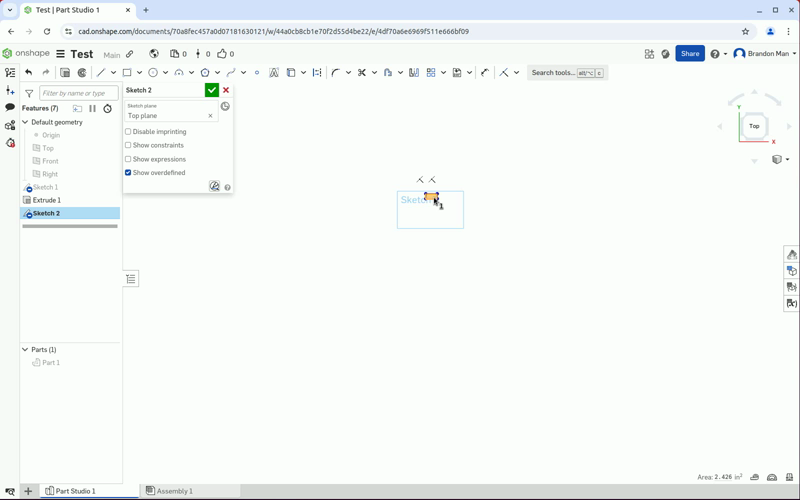
mouse_move(73, 352)
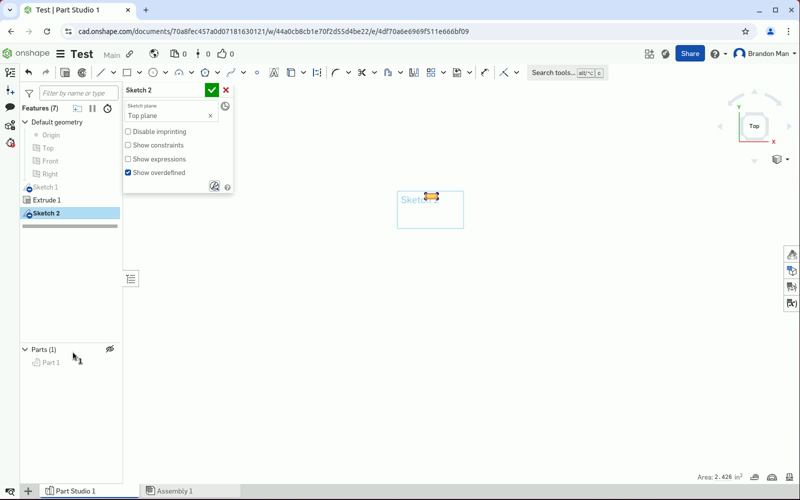
key(shift+y)
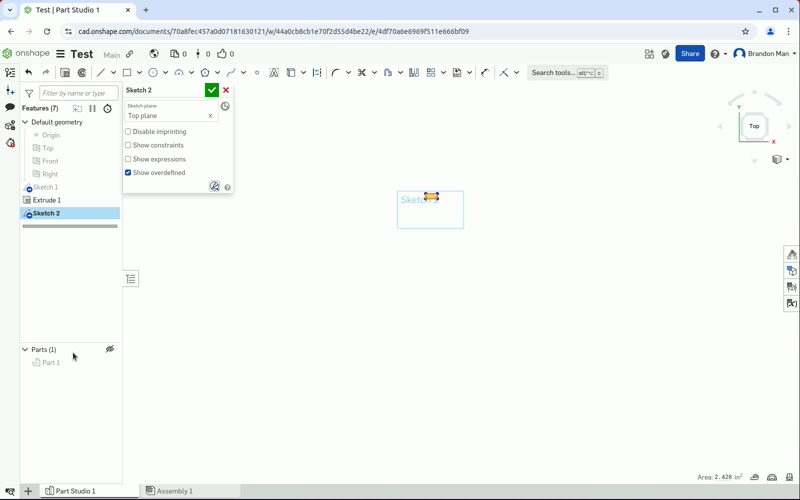
key(shift+e)
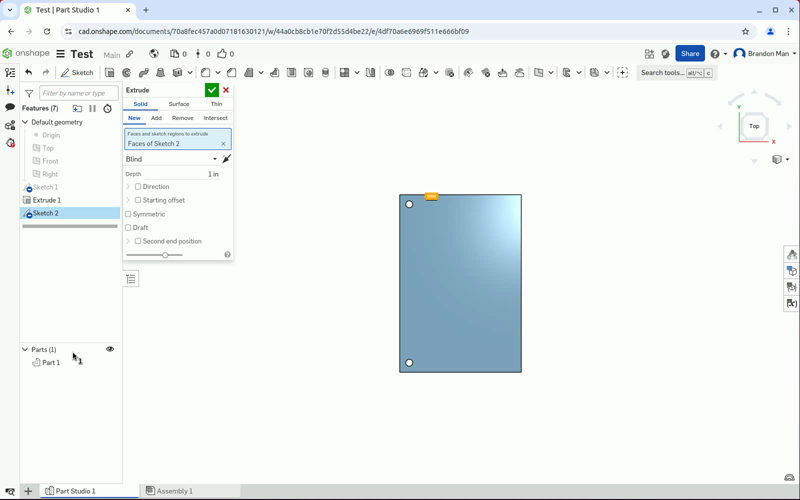
mouse_move(143, 106)
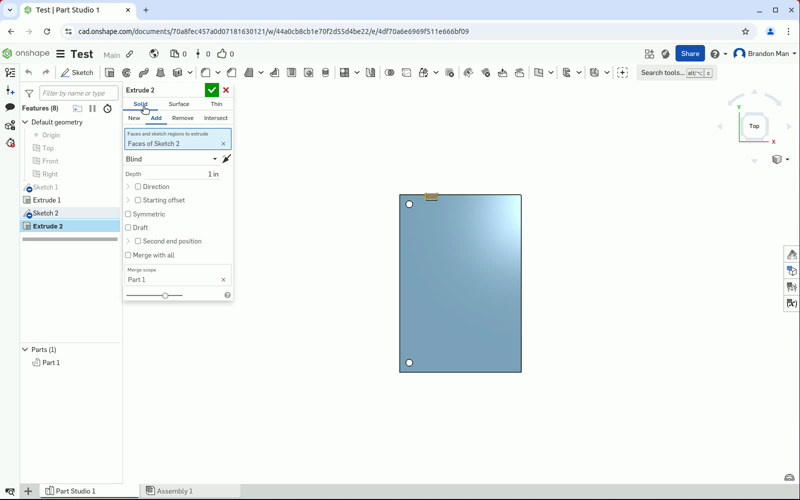
click(143, 106)
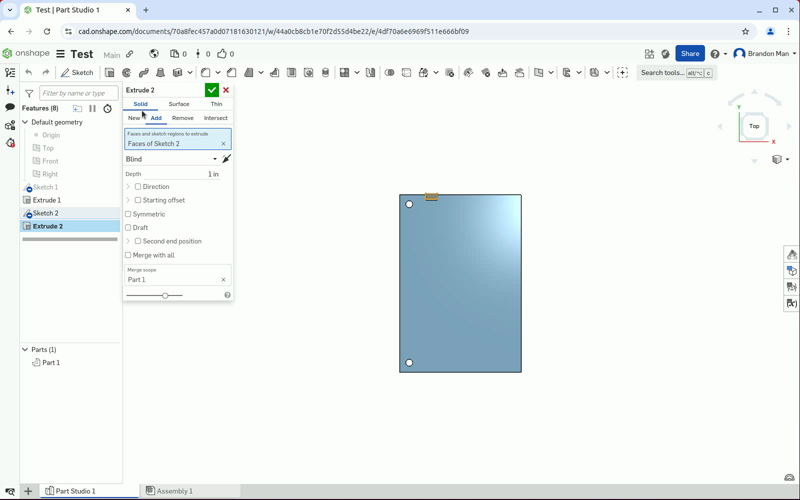
mouse_move(137, 120)
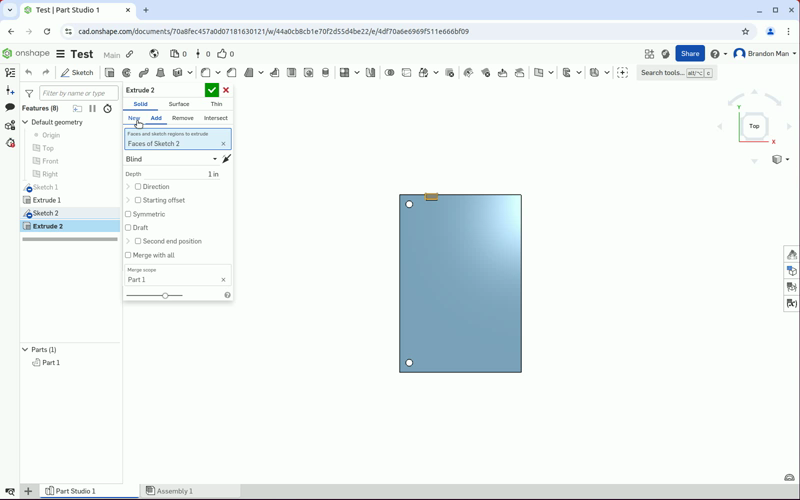
click(137, 120)
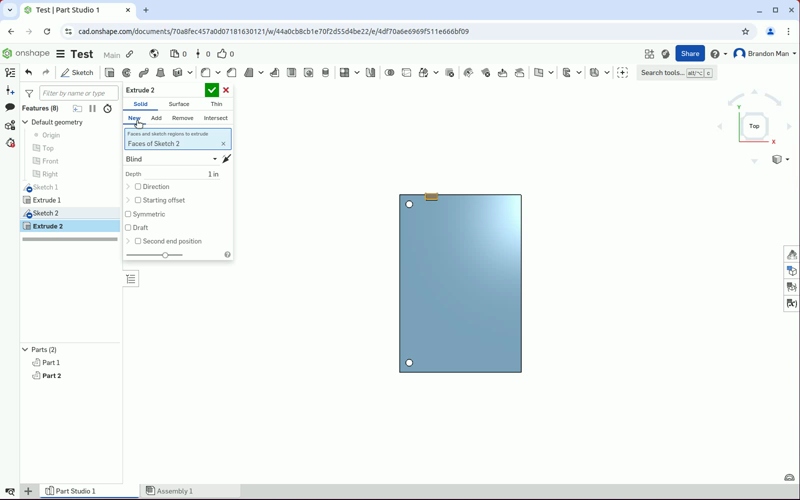
key(tab, 4)
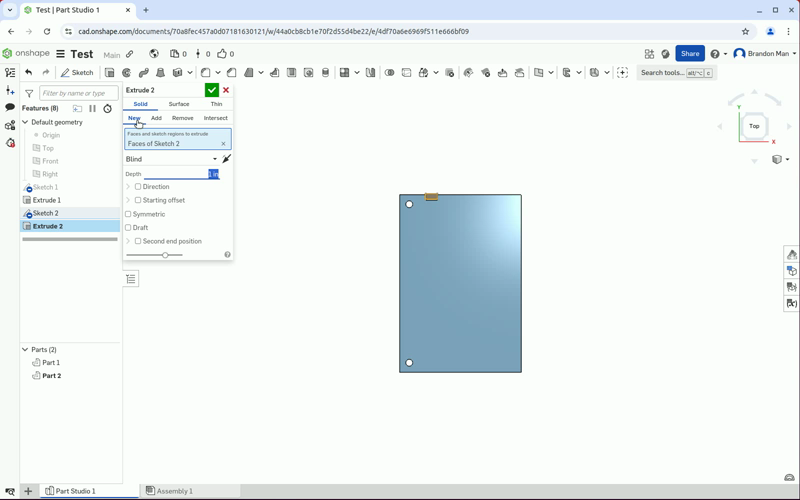
text(0.722)
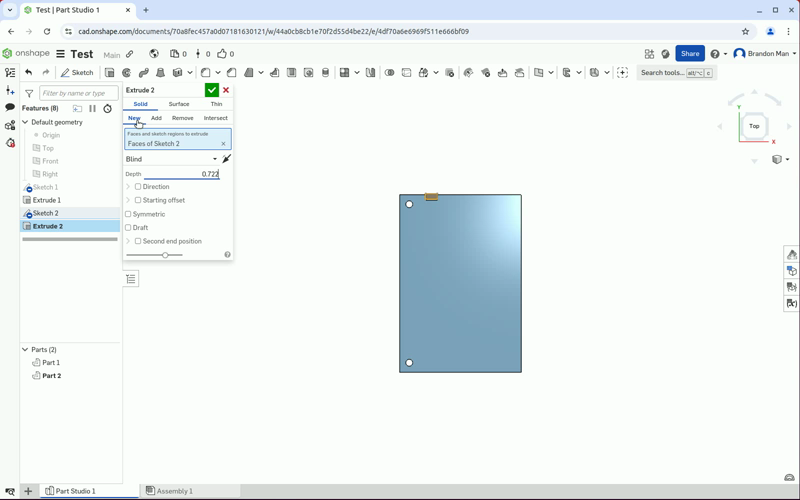
key(enter)
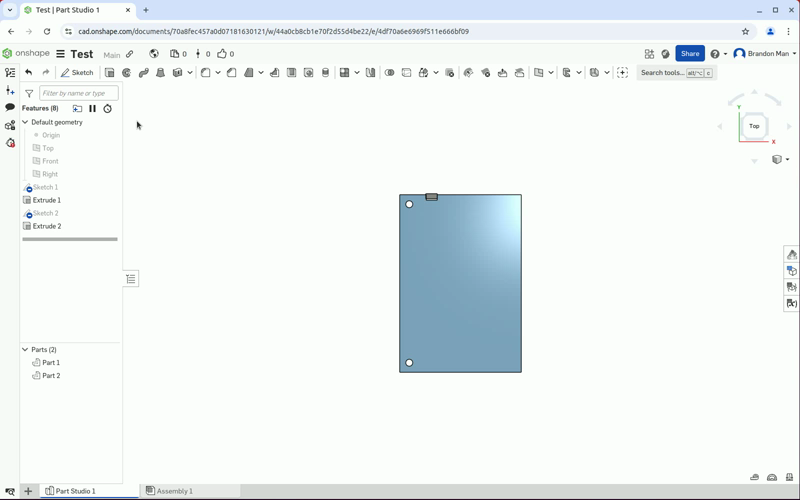
key(shift+h)
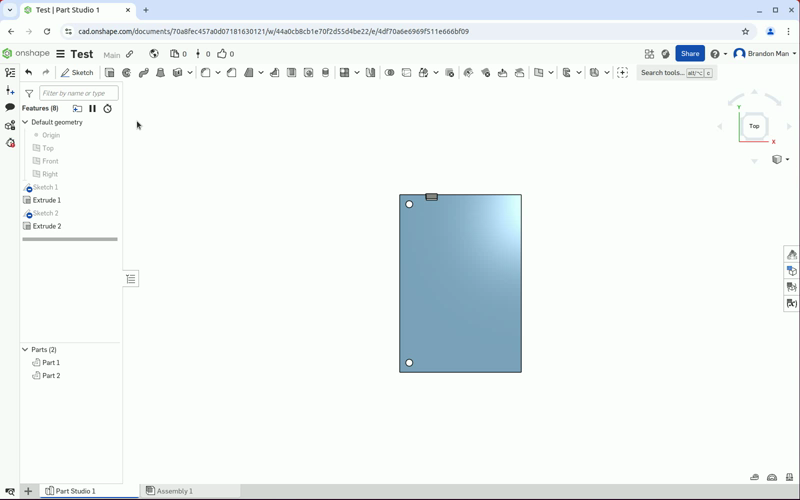
key(shift+h)
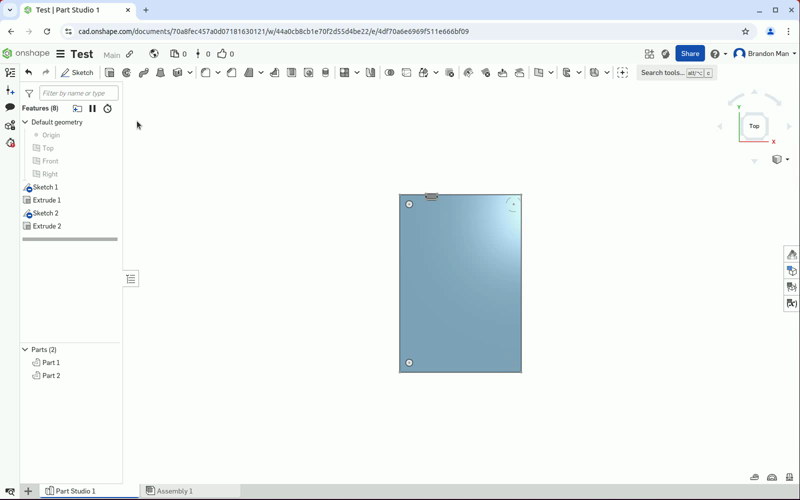
key(shift+7)
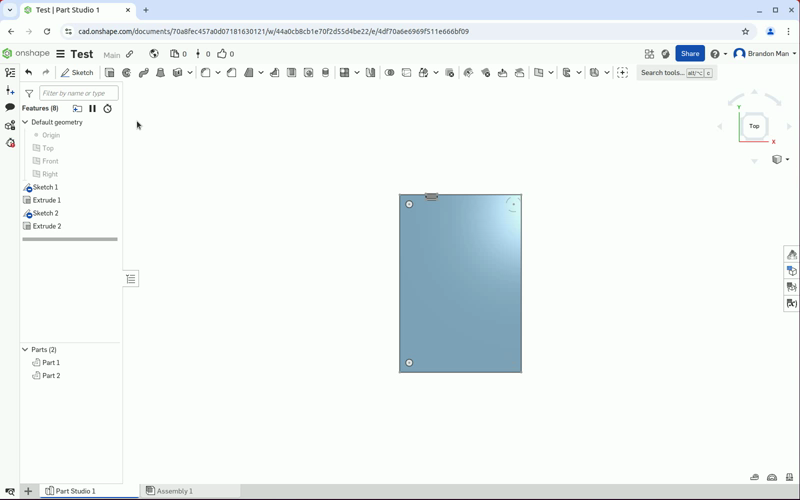
key(up, 3)
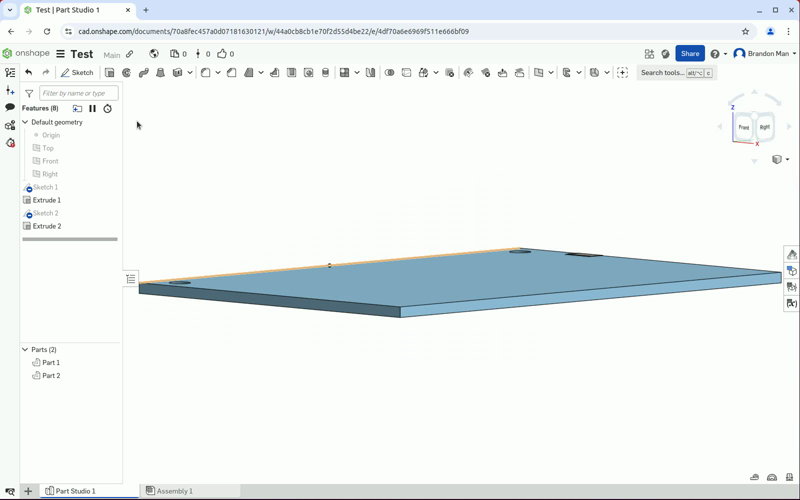
key(left, 3)
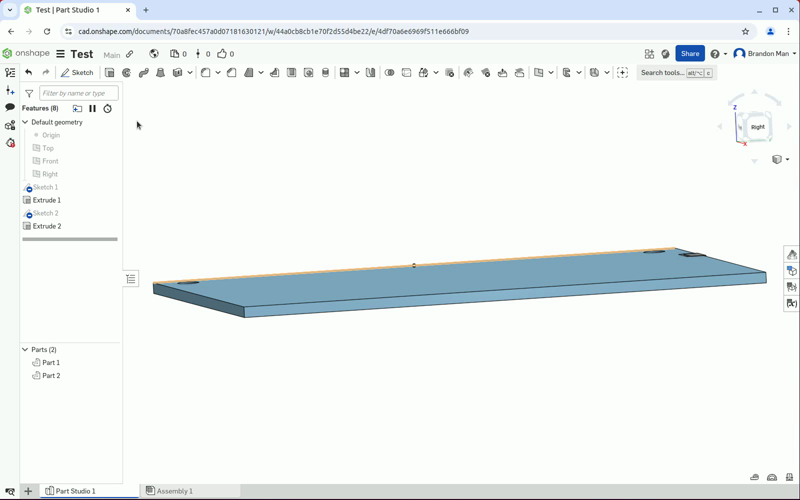
key(right, 3)
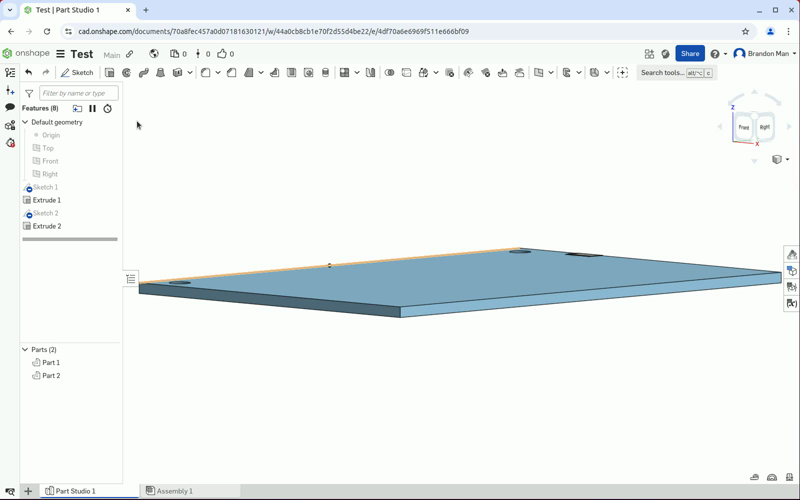
key(down, 3)
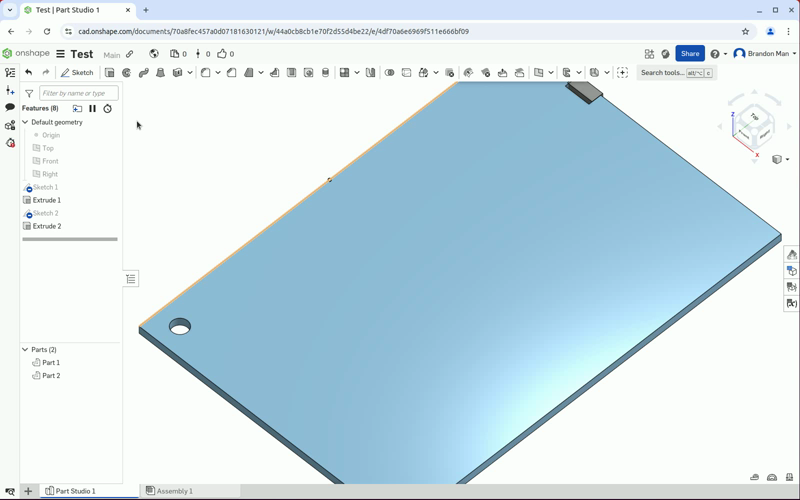
mouse_move(73, 189)
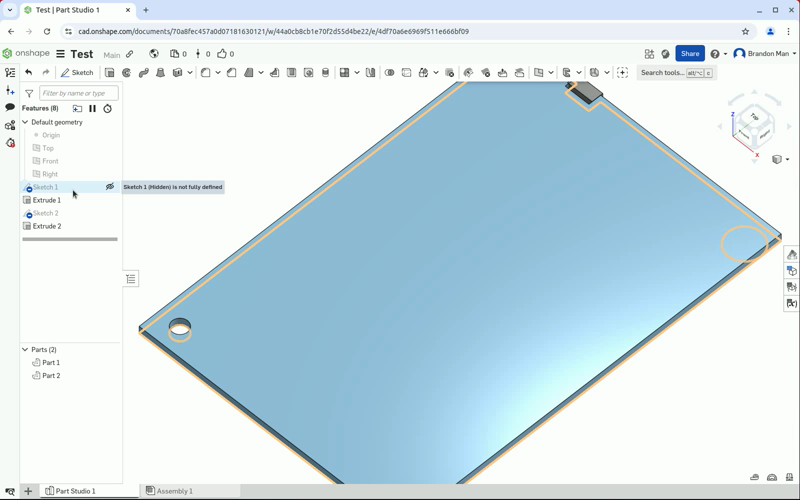
click(73, 189)